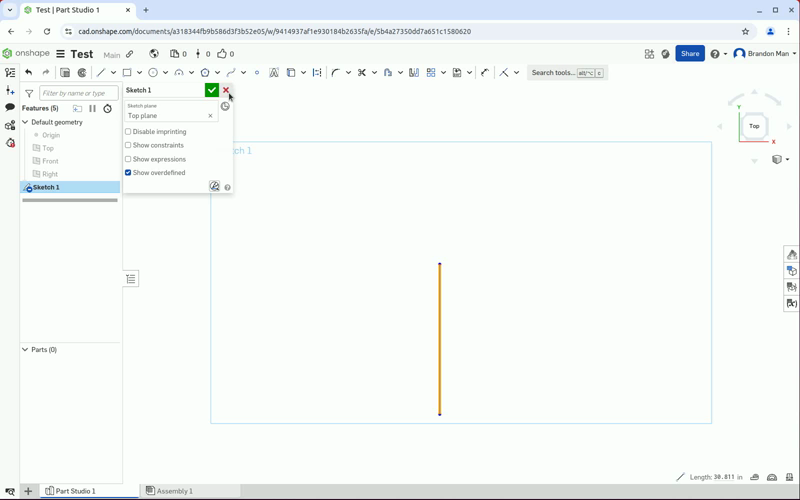
key(shift+h)
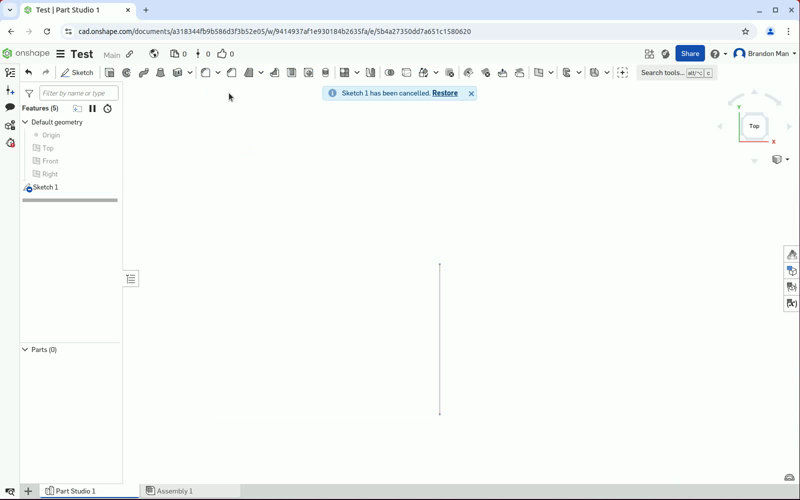
key(shift+s)
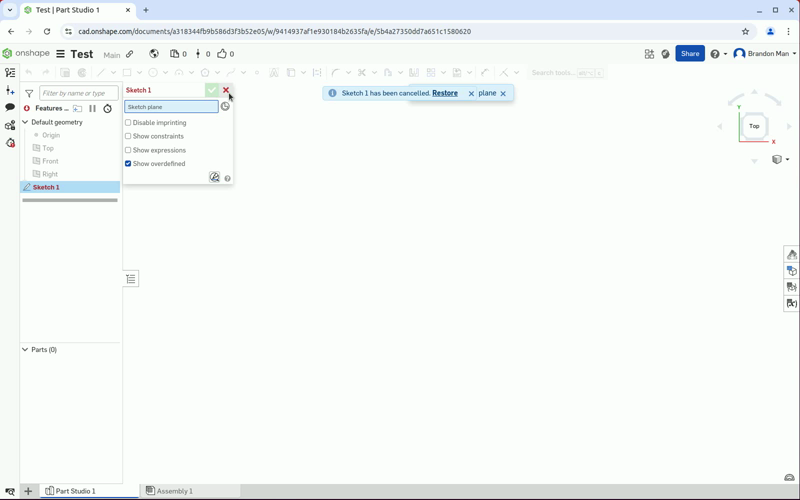
mouse_move(73, 150)
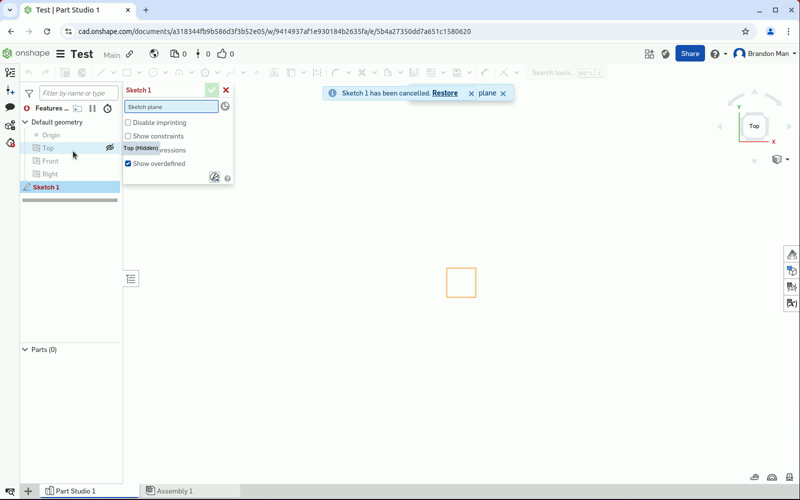
click(73, 150)
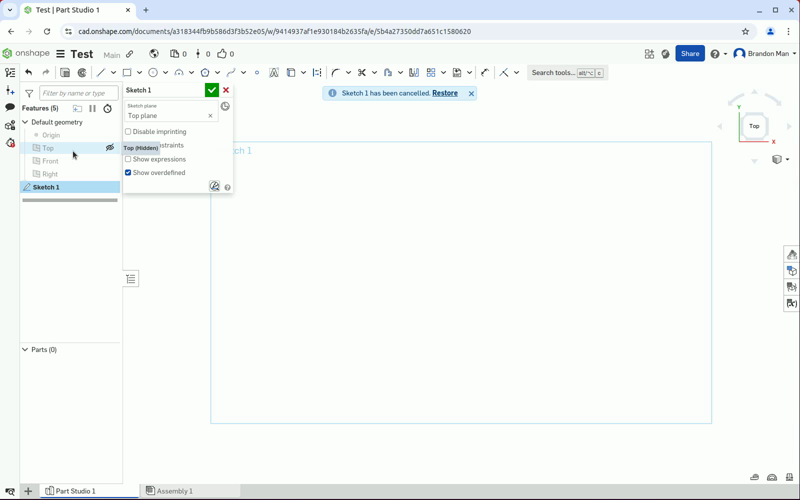
mouse_move(73, 352)
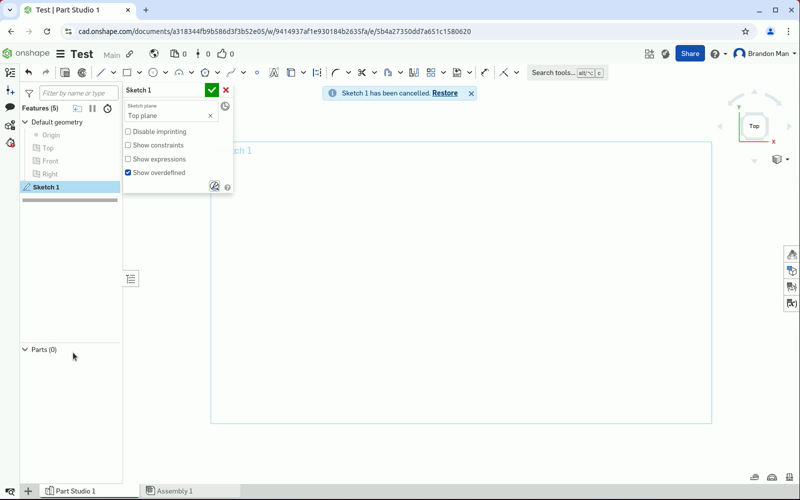
key(y)
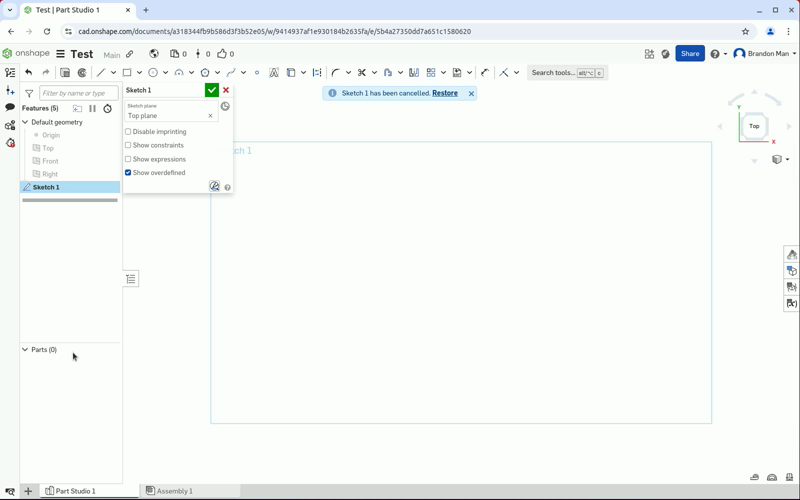
key(c)
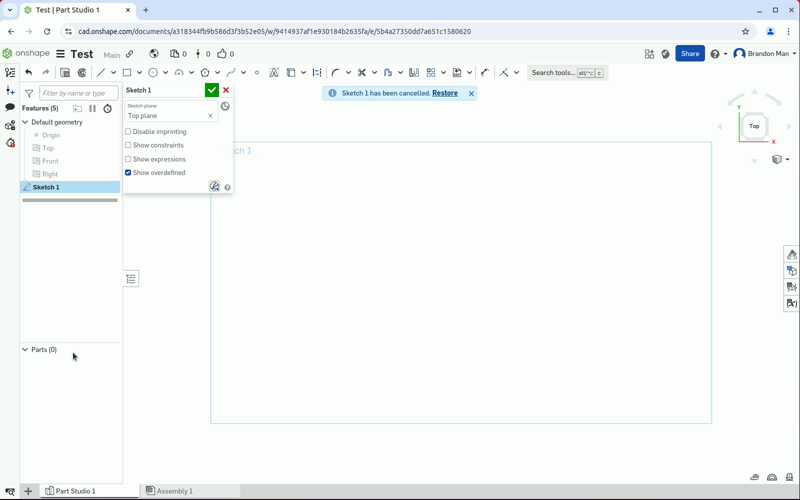
key_down(shift)
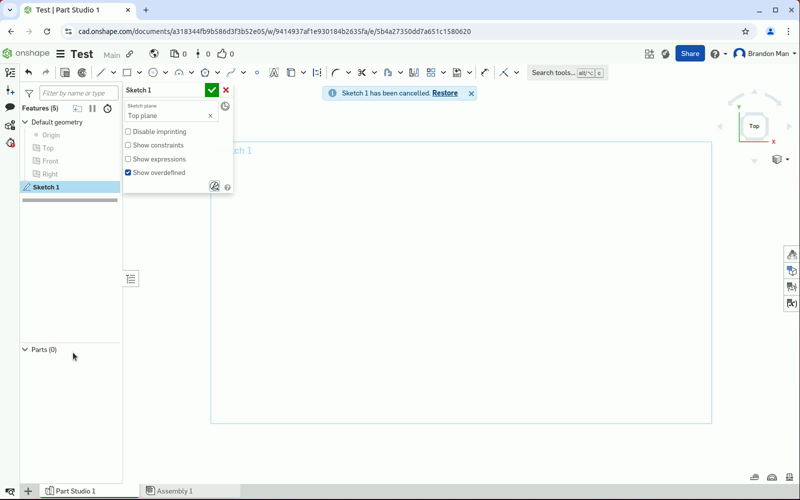
mouse_move(377, 249)
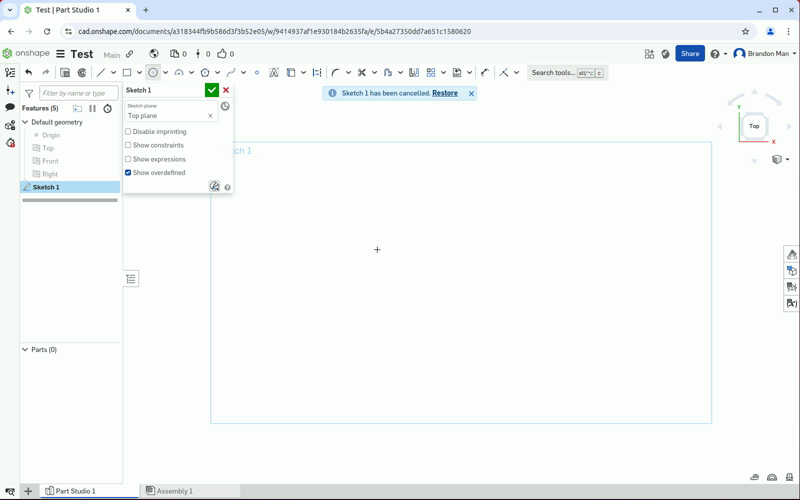
click(377, 249)
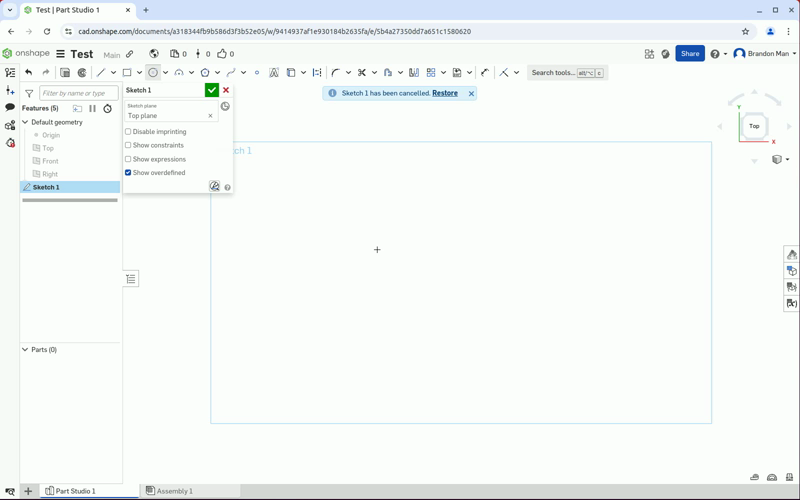
key_up(shift)
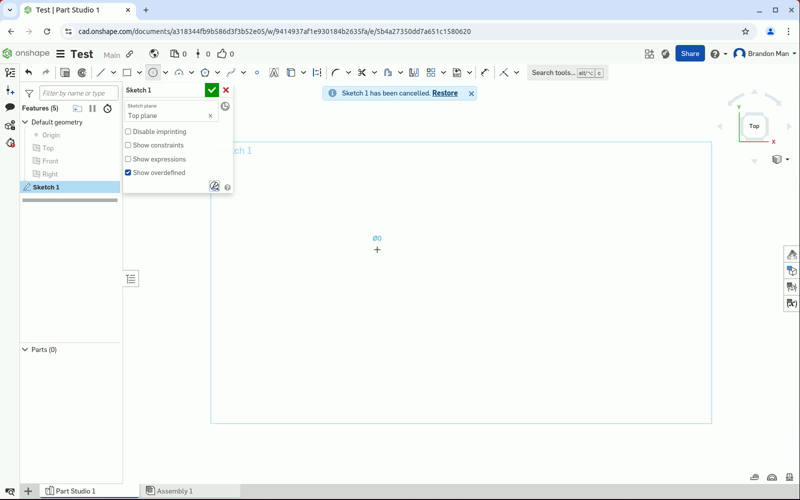
mouse_move(384, 249)
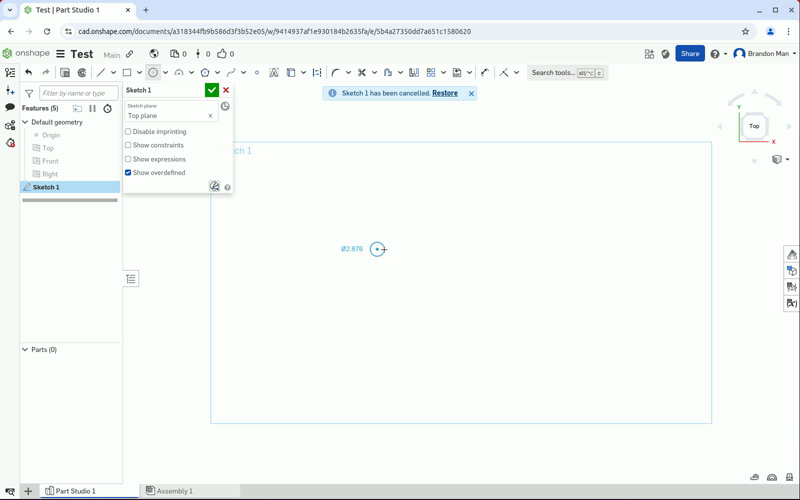
click(384, 249)
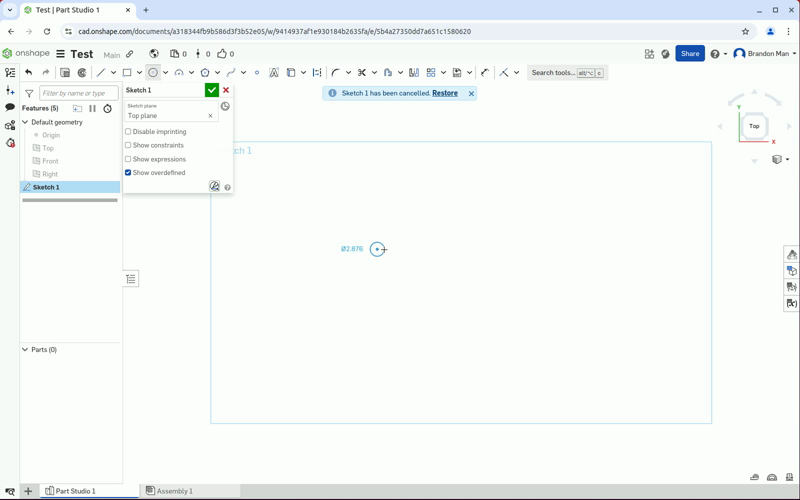
key(esc)
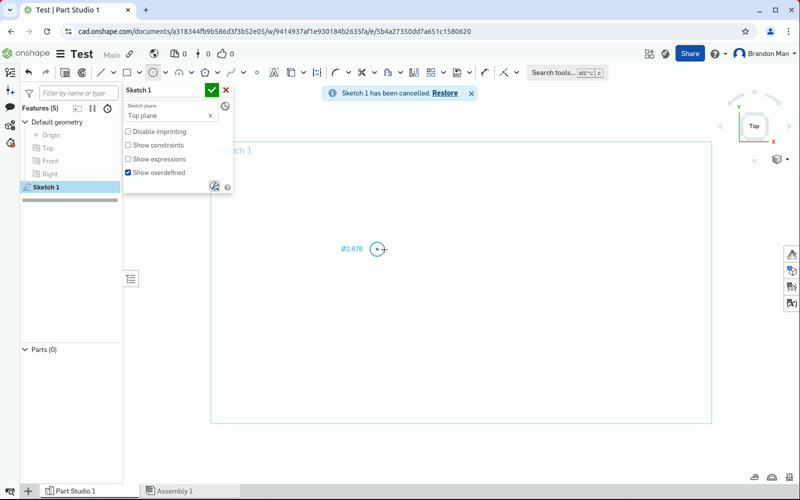
key(c)
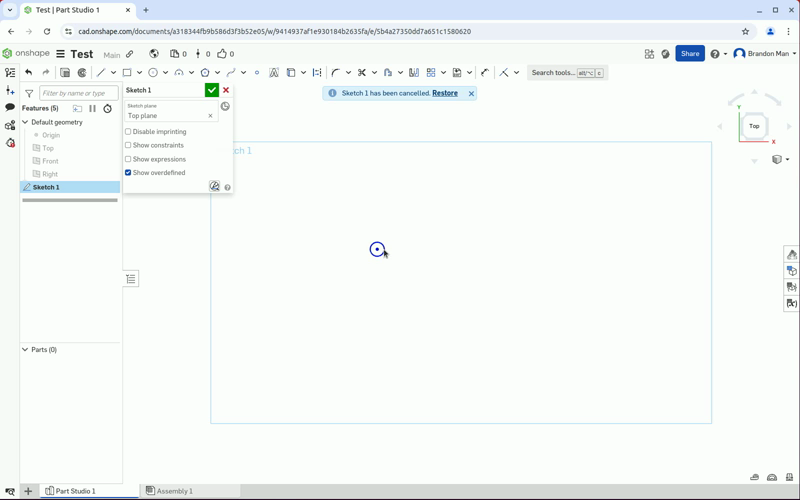
key_down(shift)
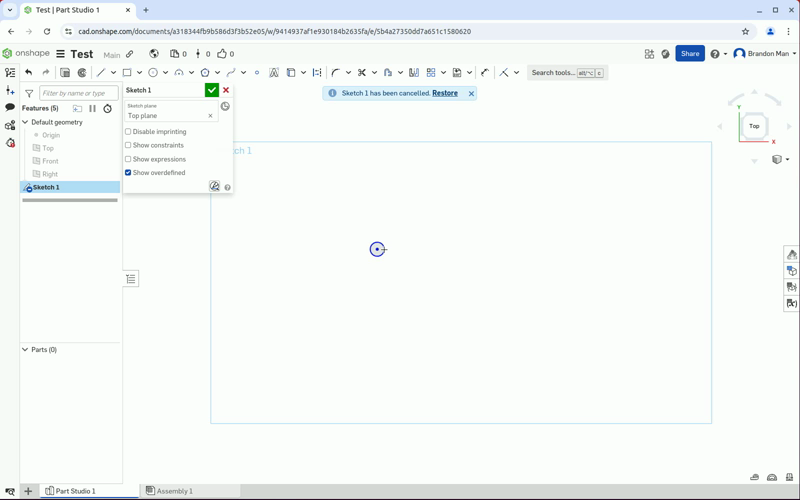
mouse_move(377, 249)
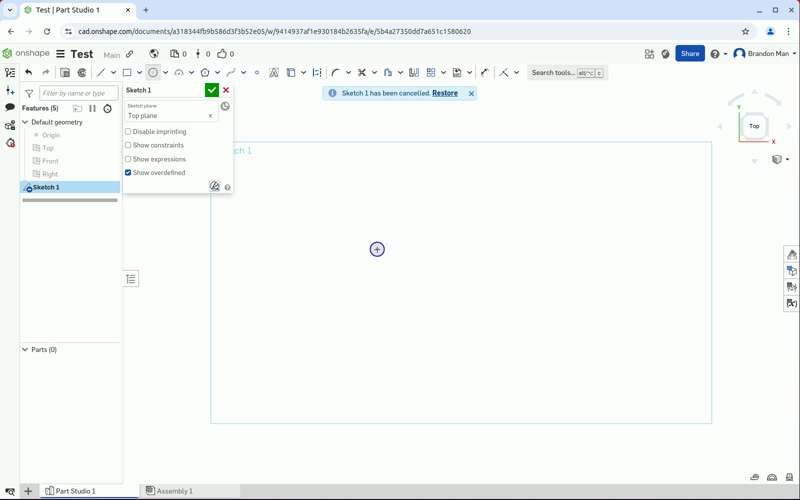
click(377, 249)
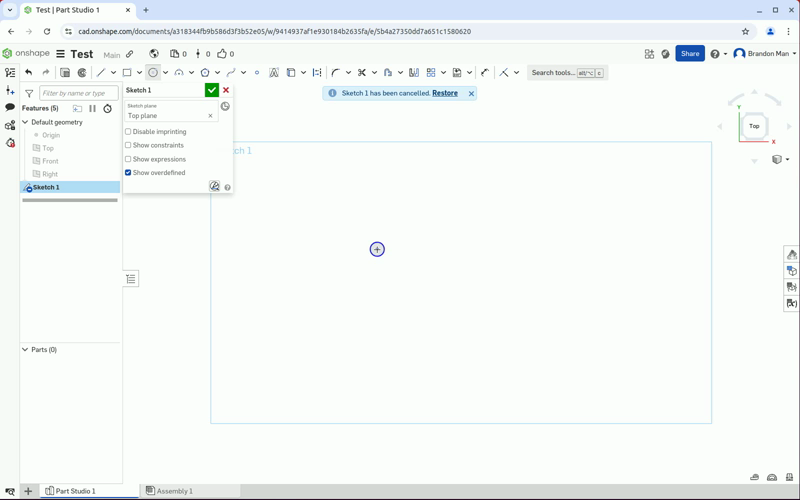
key_up(shift)
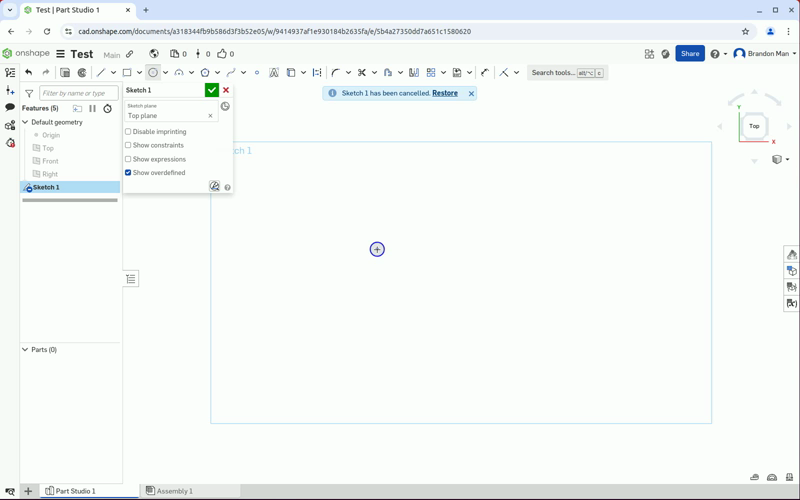
mouse_move(381, 249)
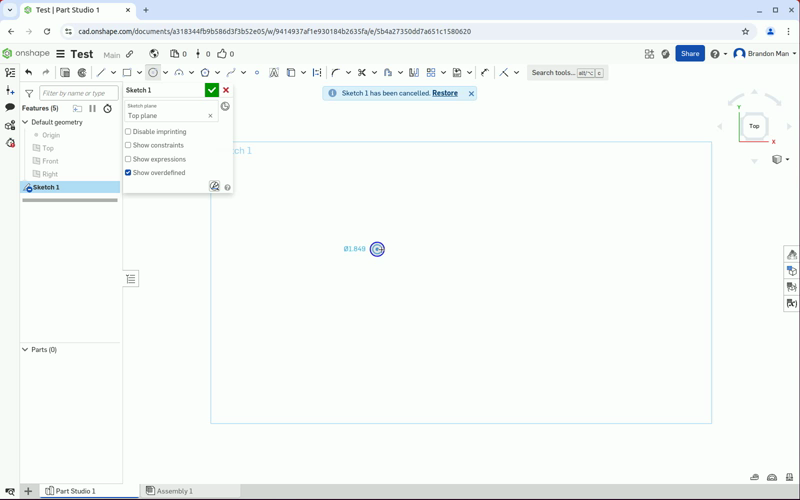
scroll(6)
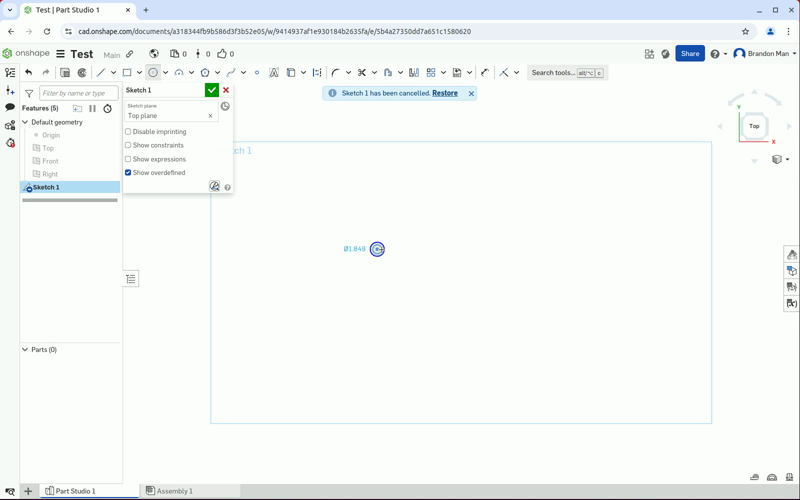
scroll(6)
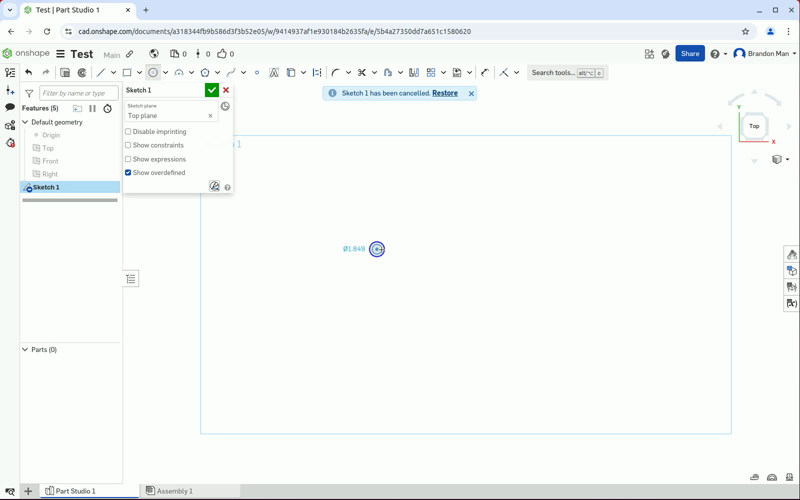
scroll(6)
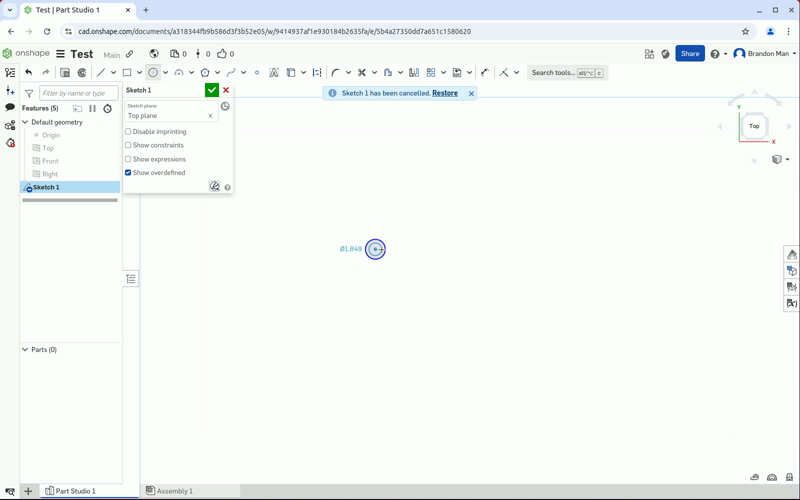
scroll(6)
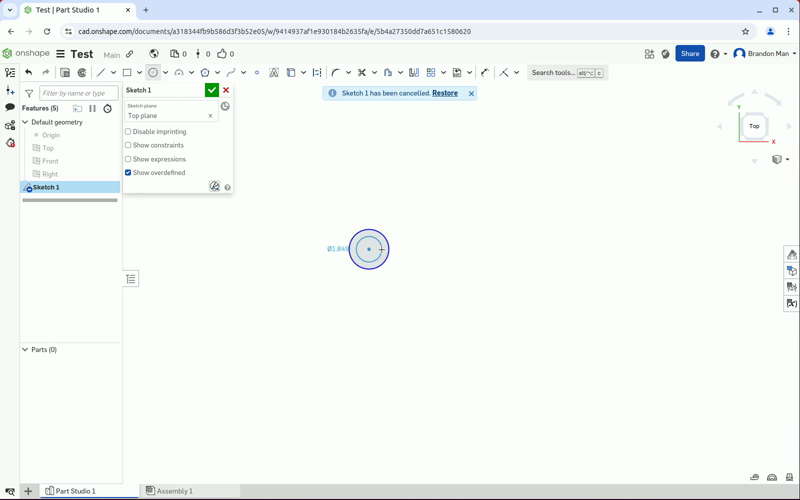
scroll(6)
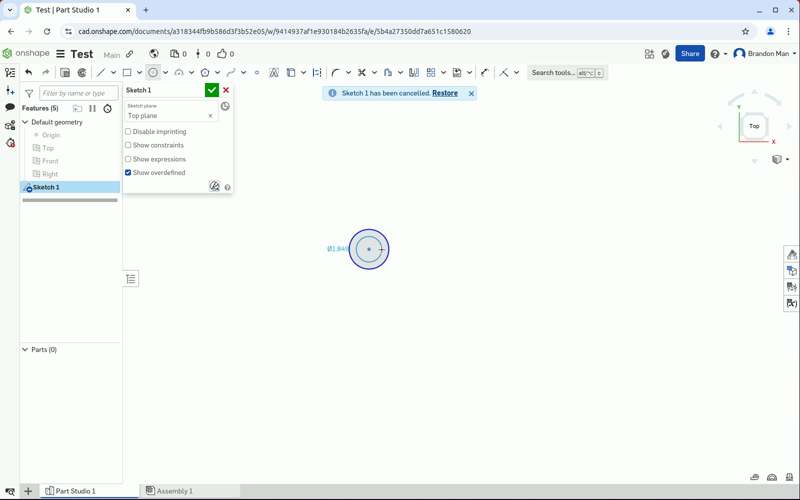
scroll(6)
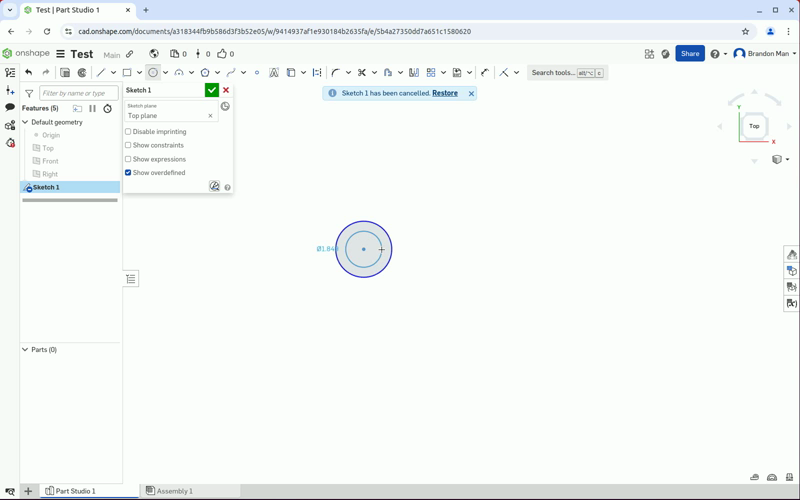
scroll(6)
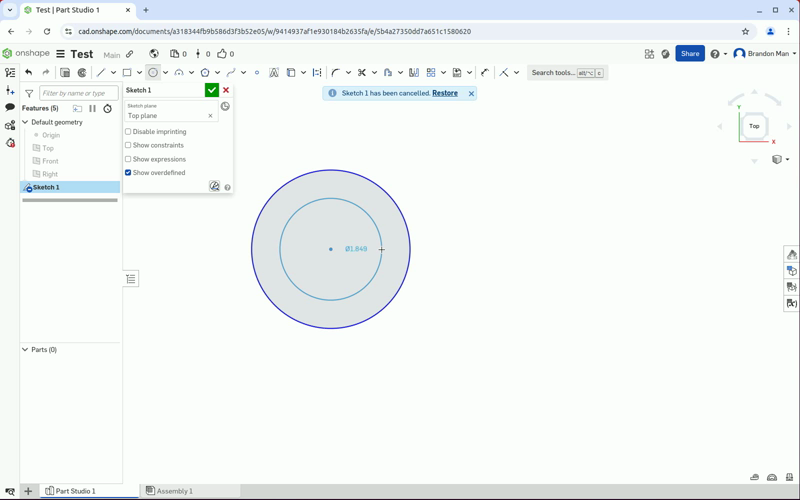
click(381, 249)
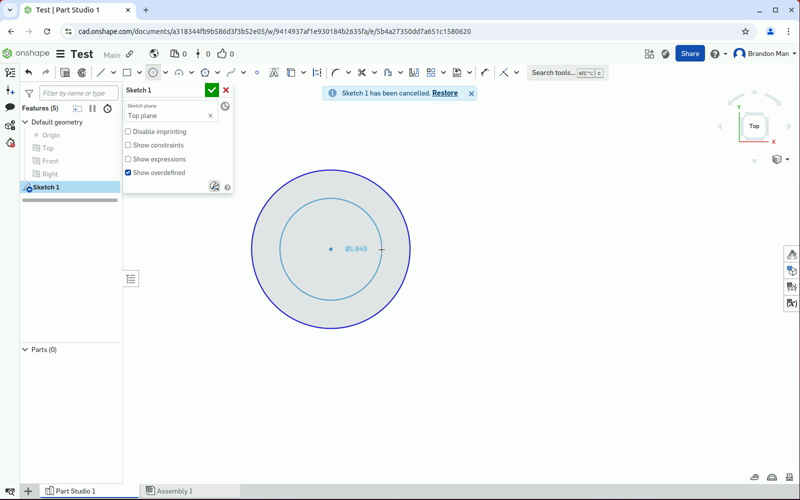
scroll(-6)
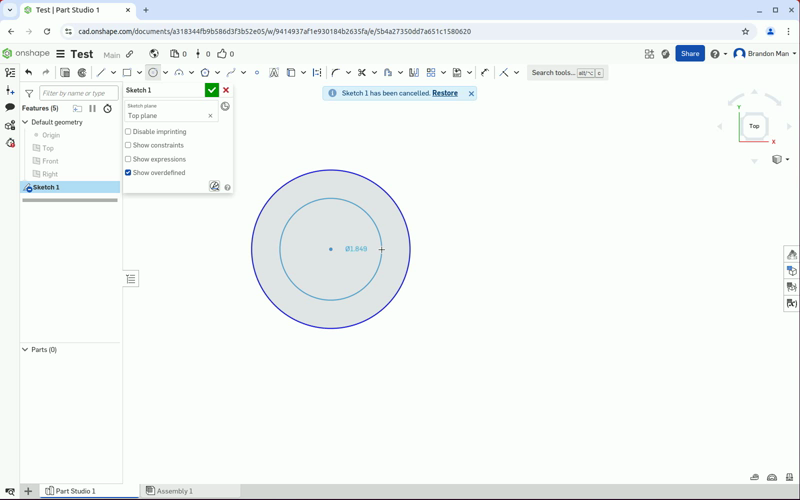
scroll(-6)
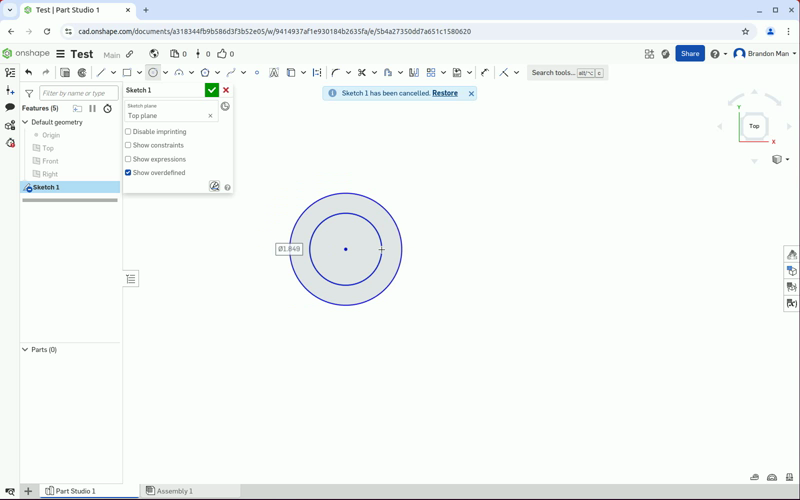
scroll(-6)
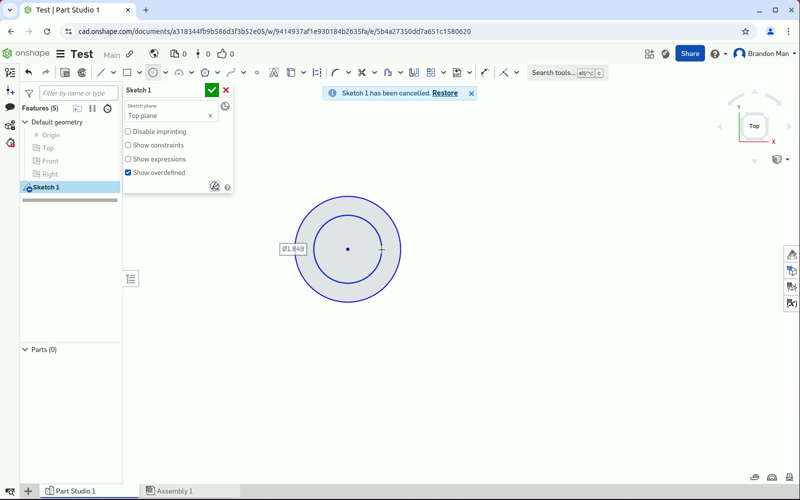
scroll(-6)
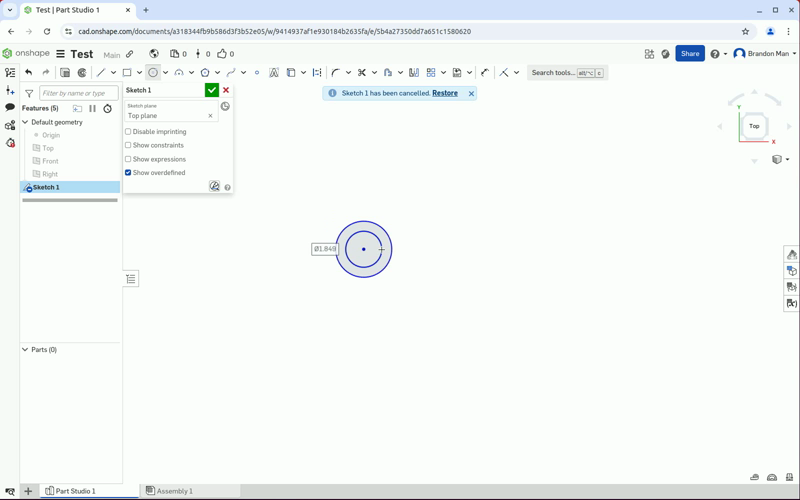
scroll(-6)
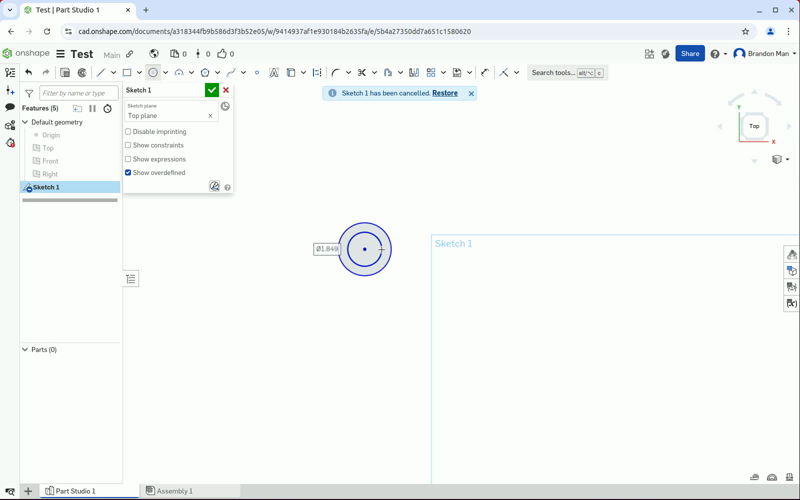
scroll(-6)
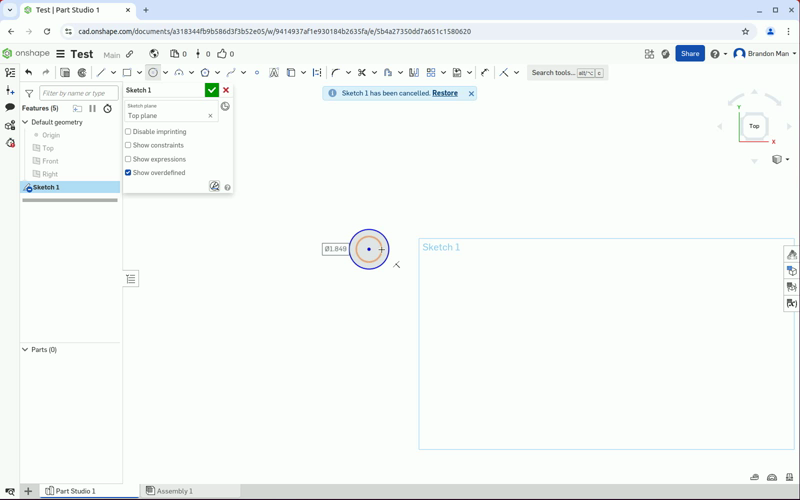
scroll(-6)
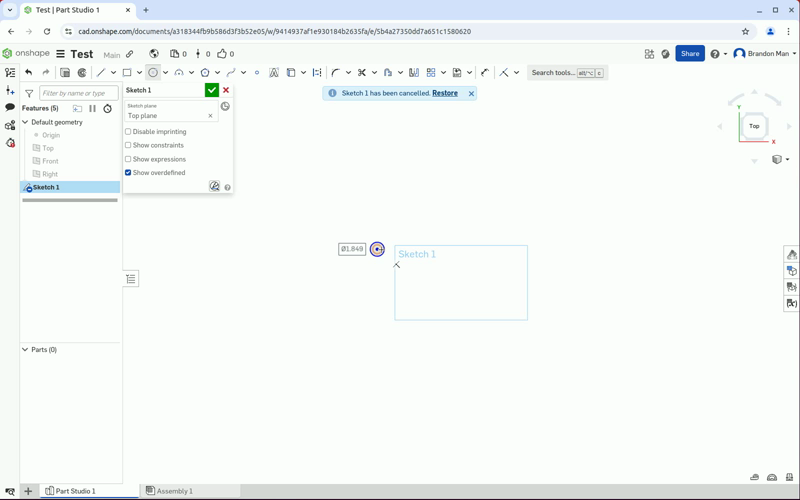
key(esc)
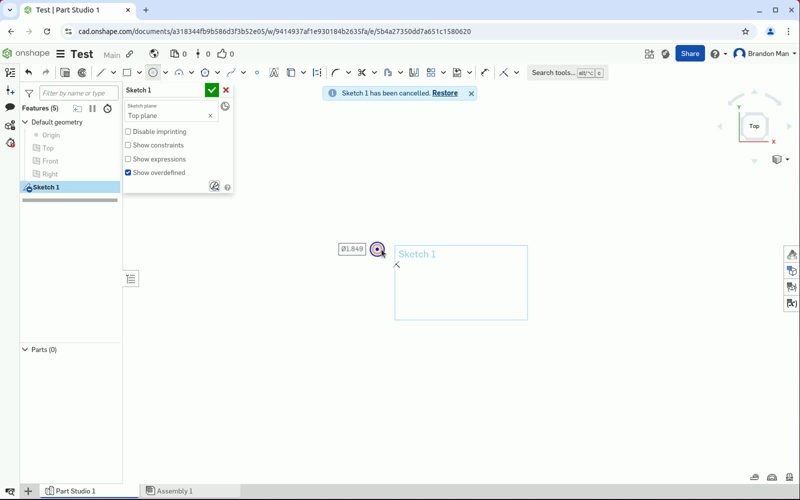
mouse_move(381, 253)
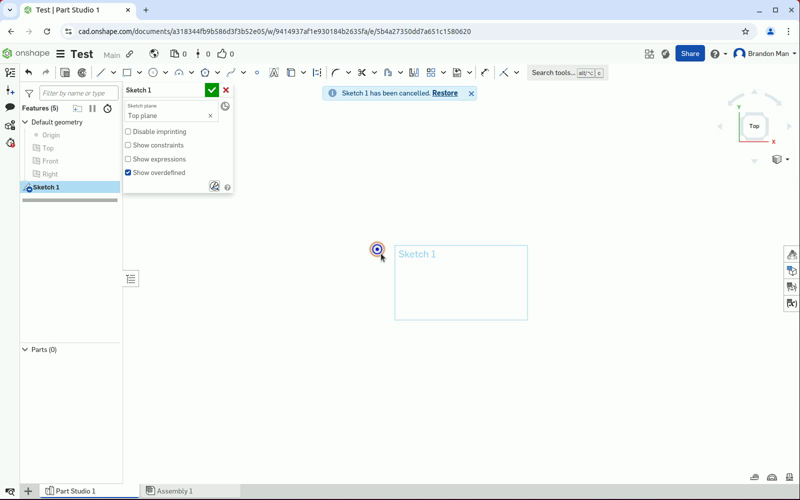
scroll(6)
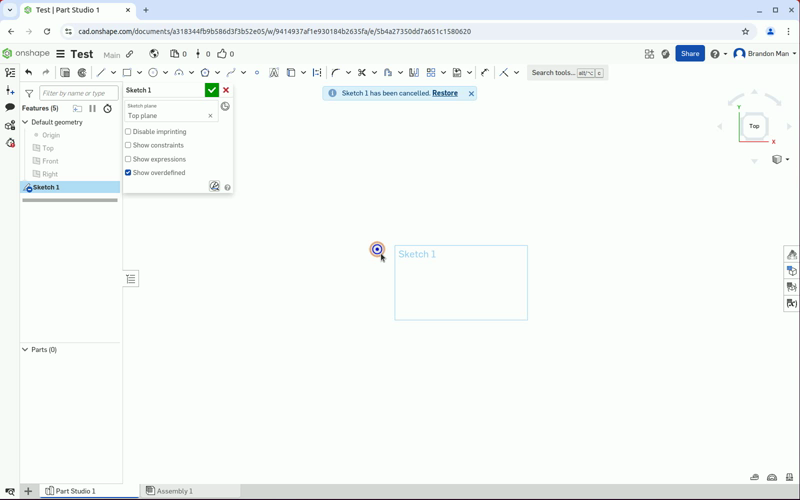
scroll(6)
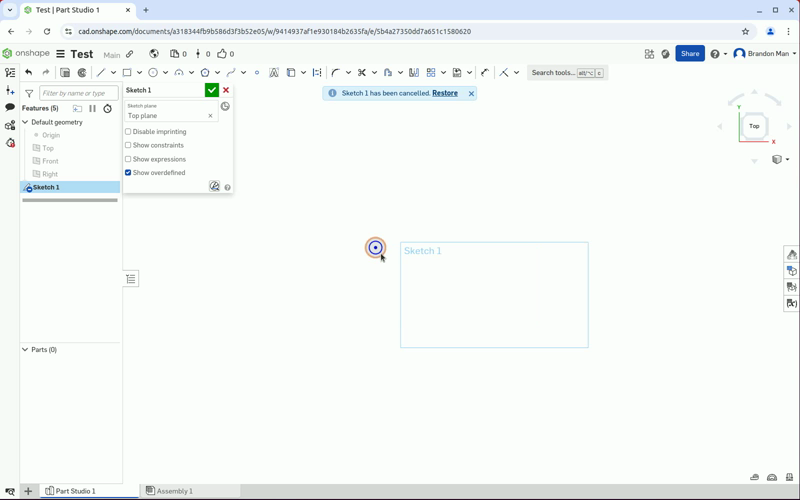
scroll(6)
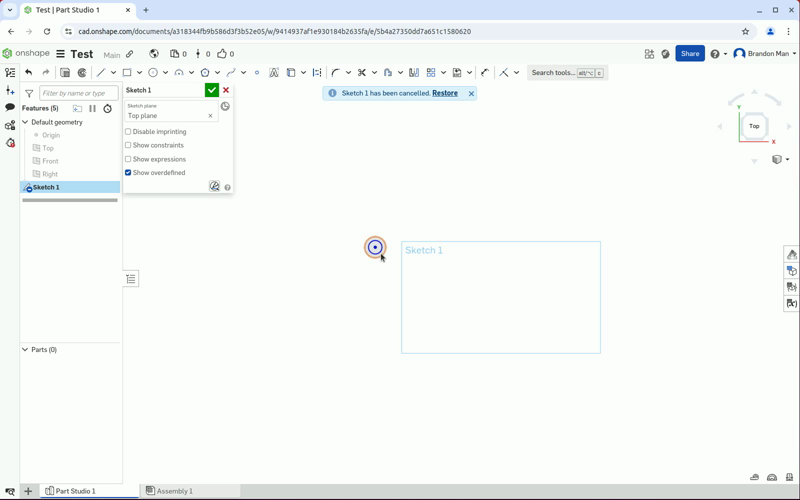
scroll(6)
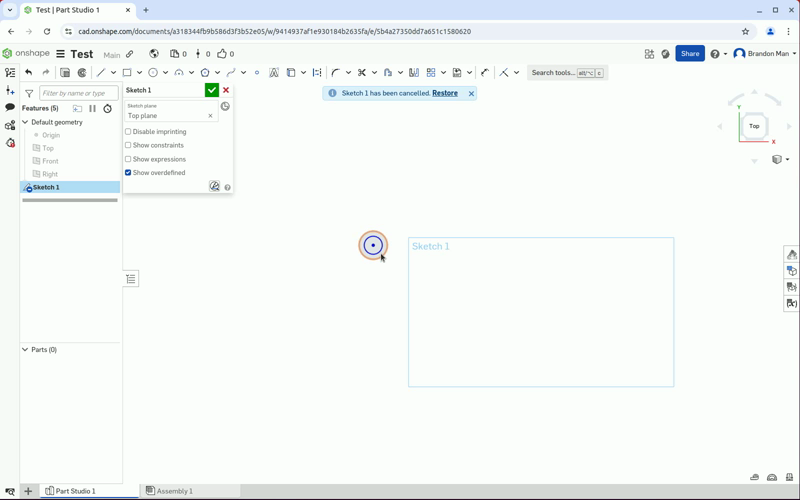
scroll(6)
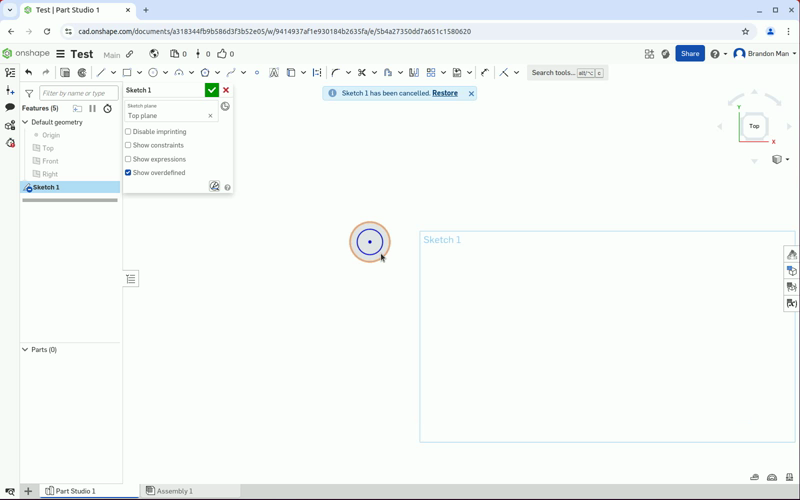
scroll(6)
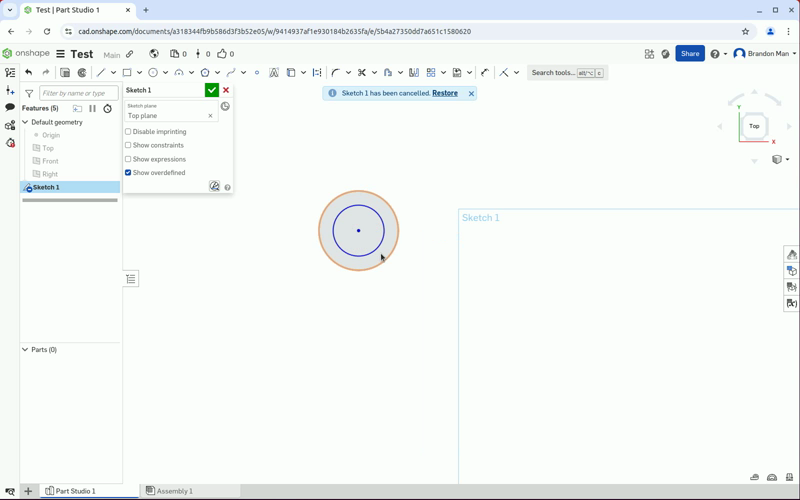
scroll(6)
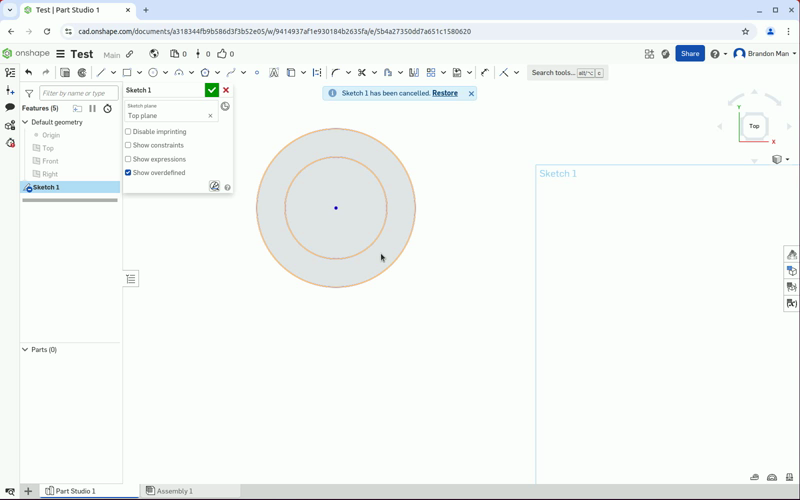
click(381, 253)
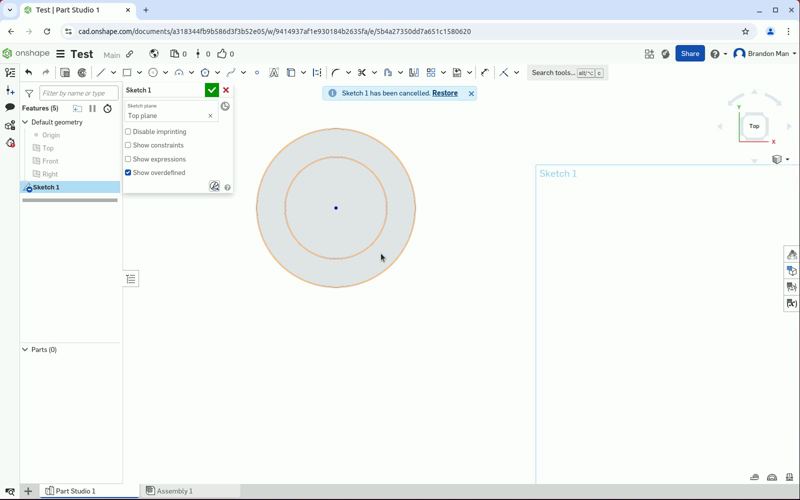
scroll(-6)
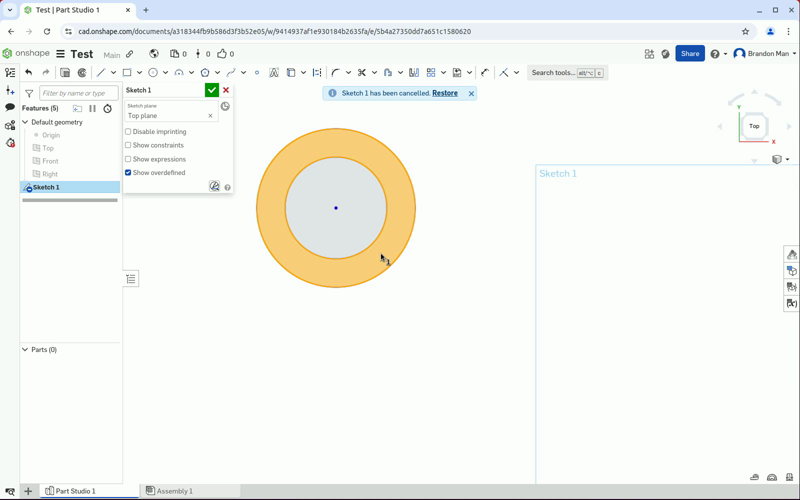
scroll(-6)
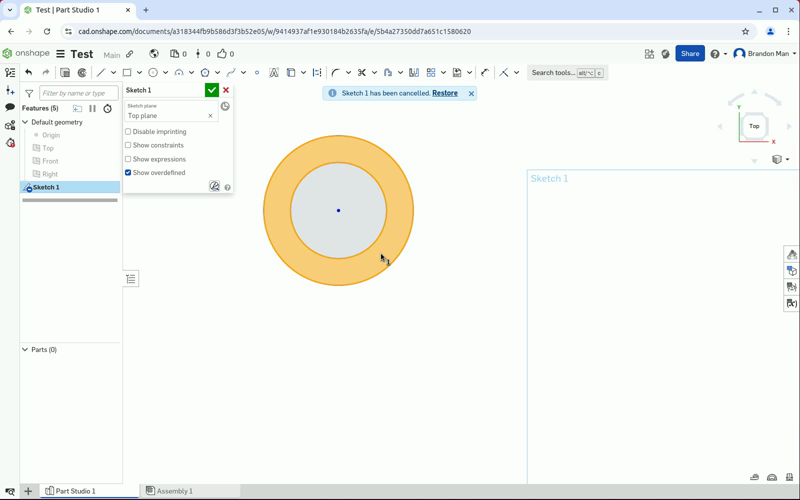
scroll(-6)
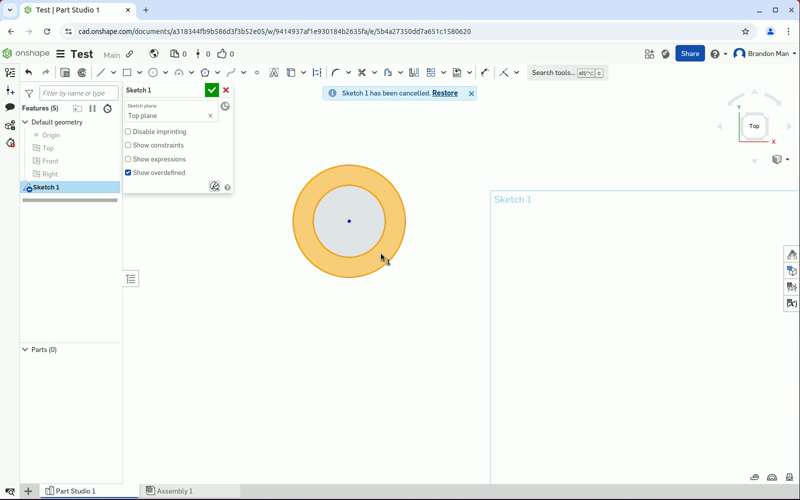
scroll(-6)
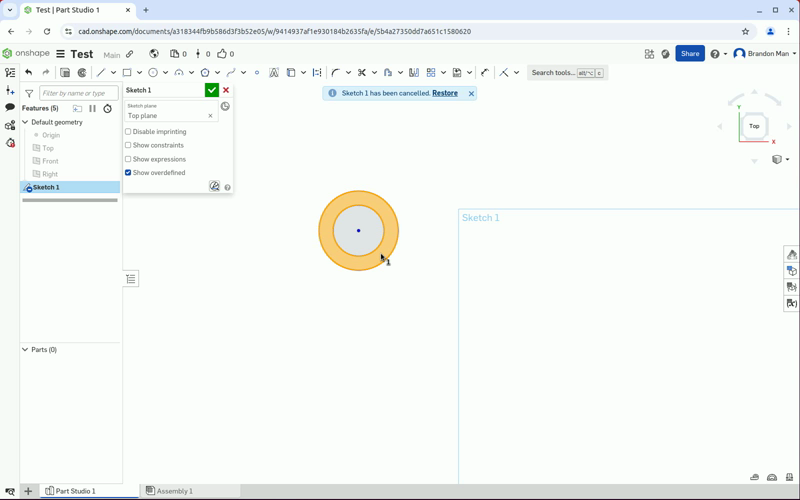
scroll(-6)
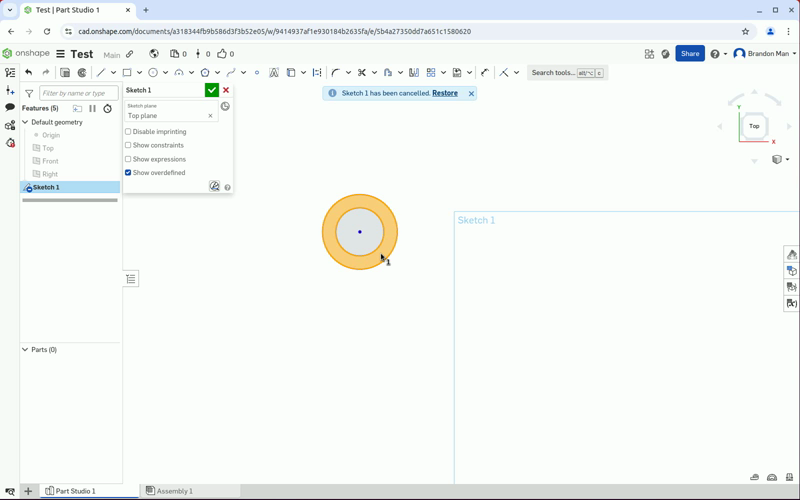
scroll(-6)
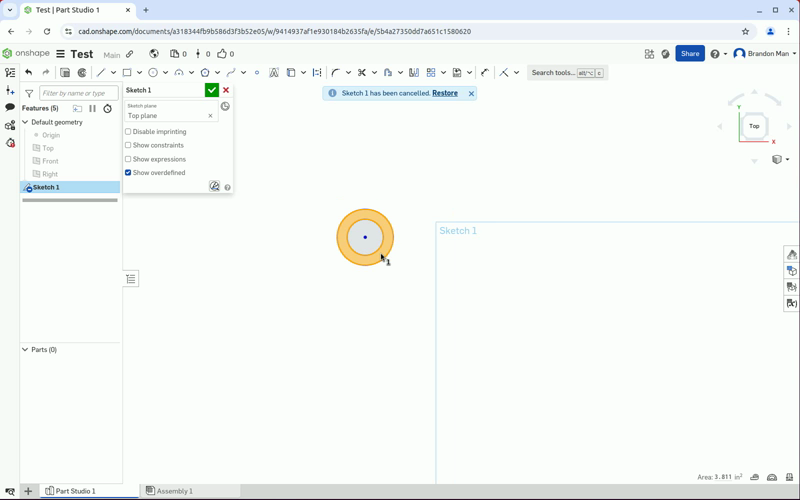
scroll(-6)
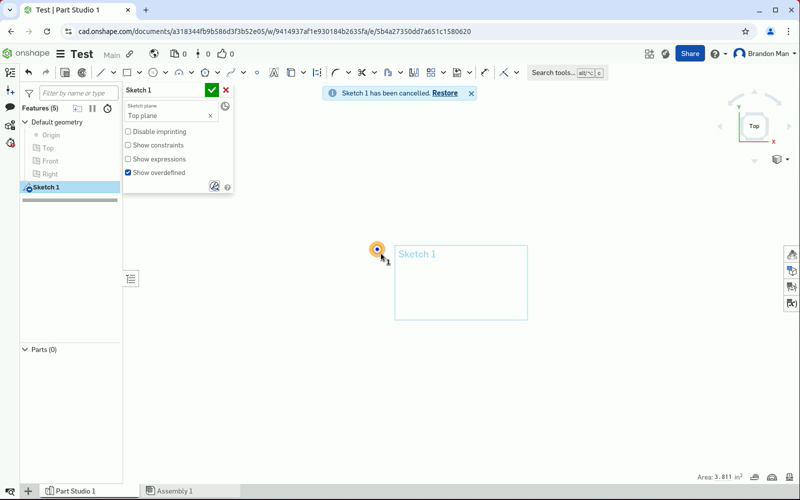
mouse_move(73, 352)
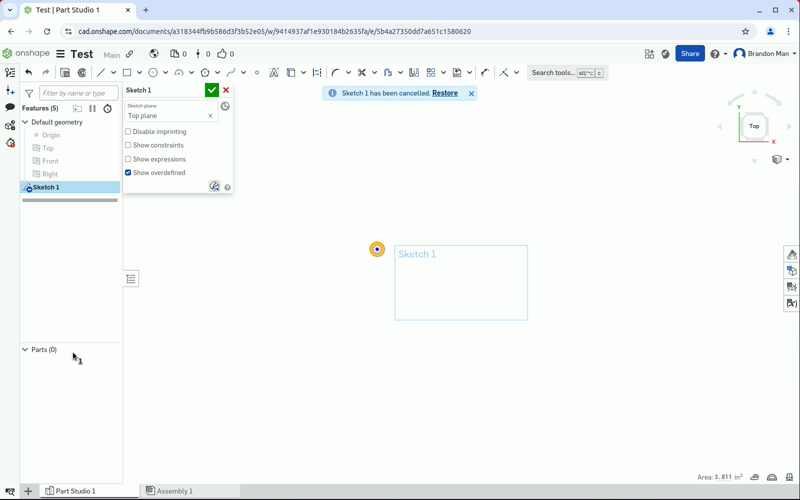
key(shift+y)
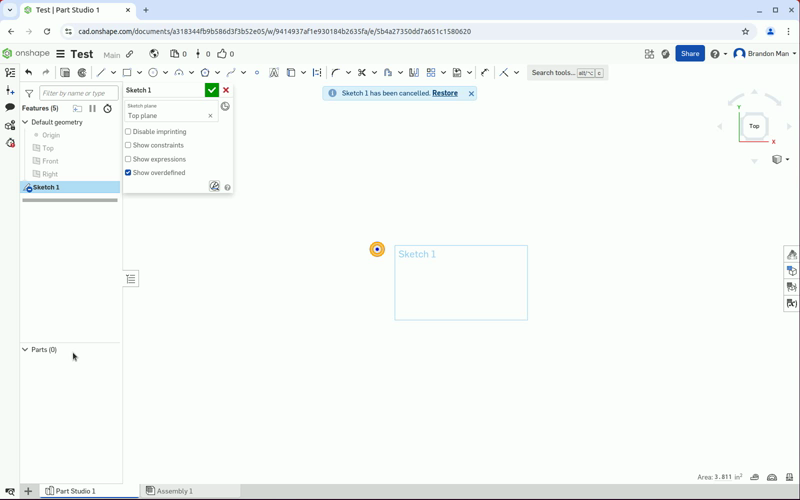
key(shift+e)
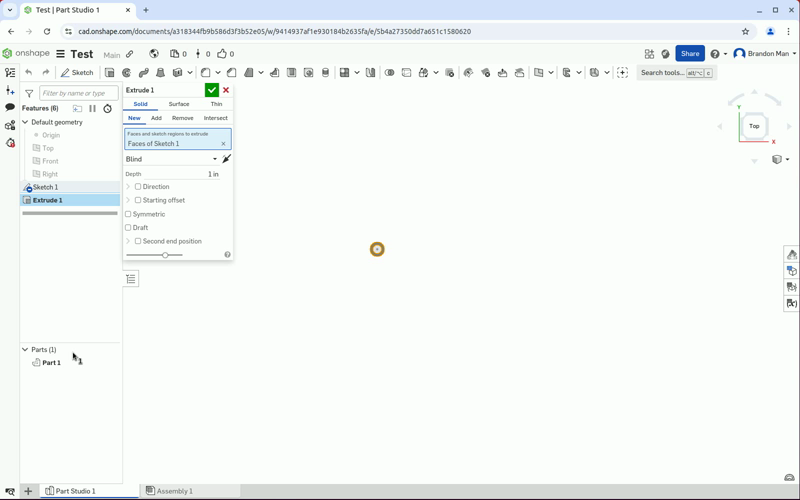
mouse_move(143, 106)
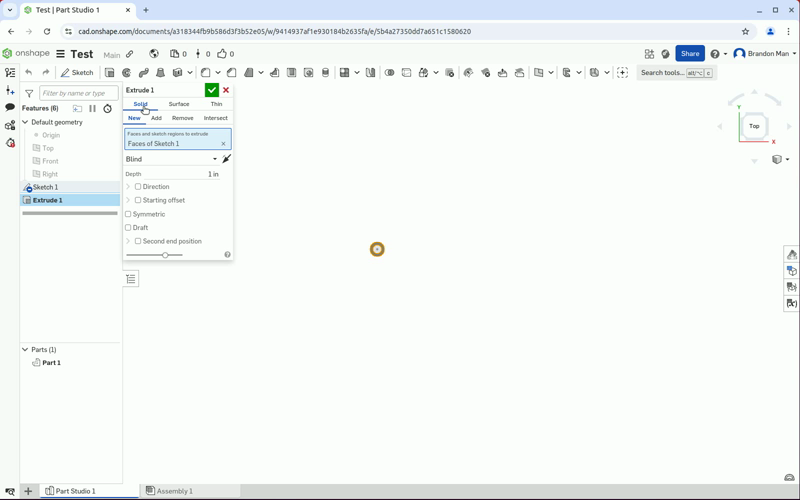
click(143, 106)
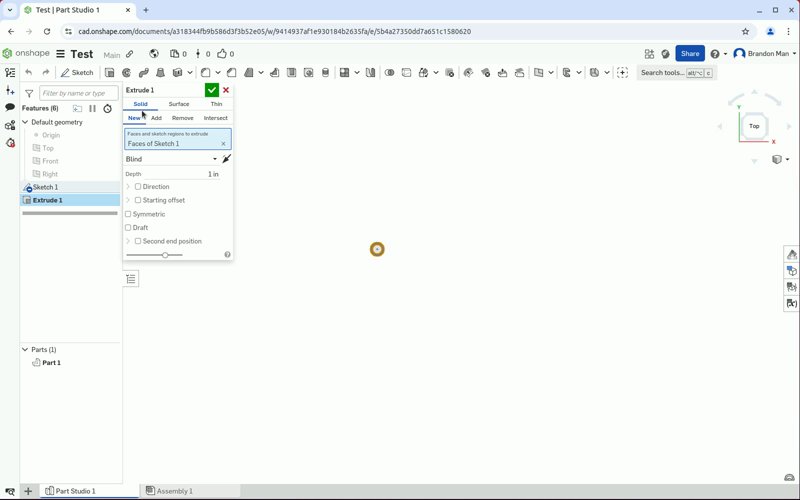
mouse_move(137, 120)
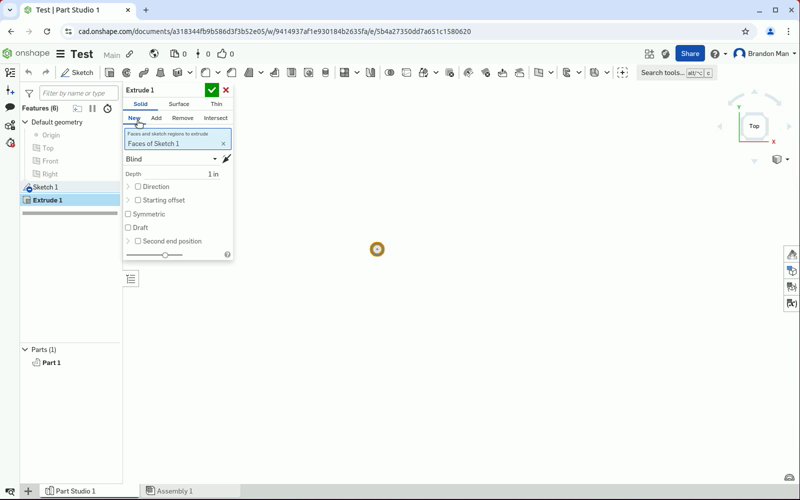
click(137, 120)
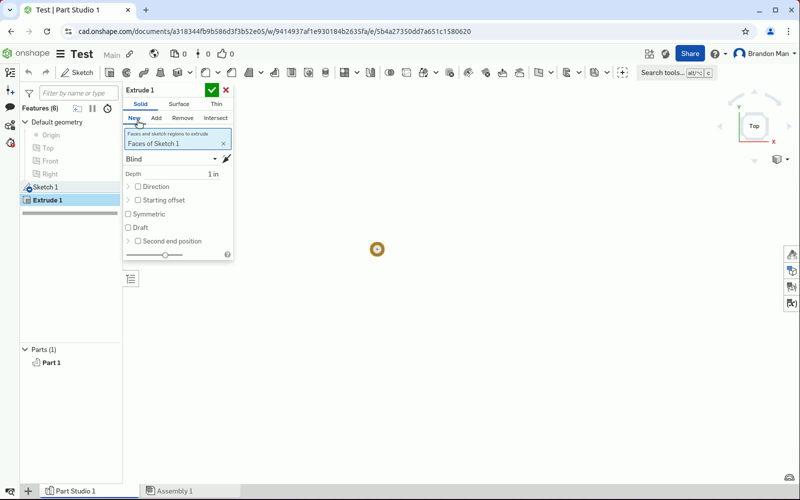
key(tab, 4)
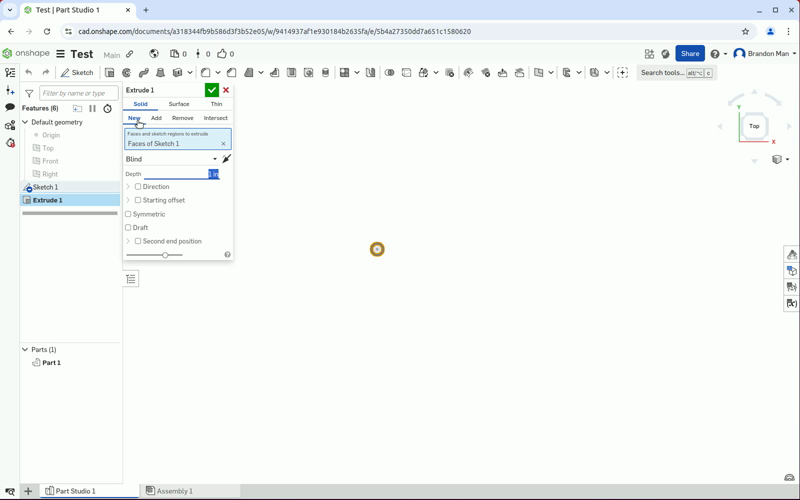
text(0.481)
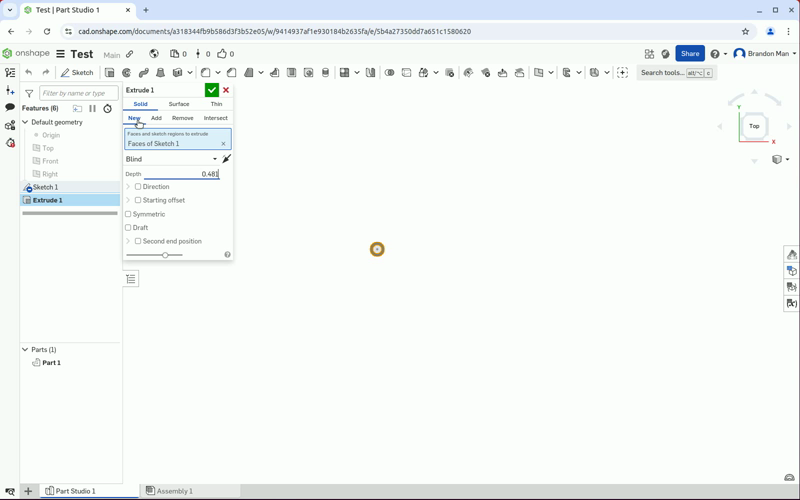
key(enter)
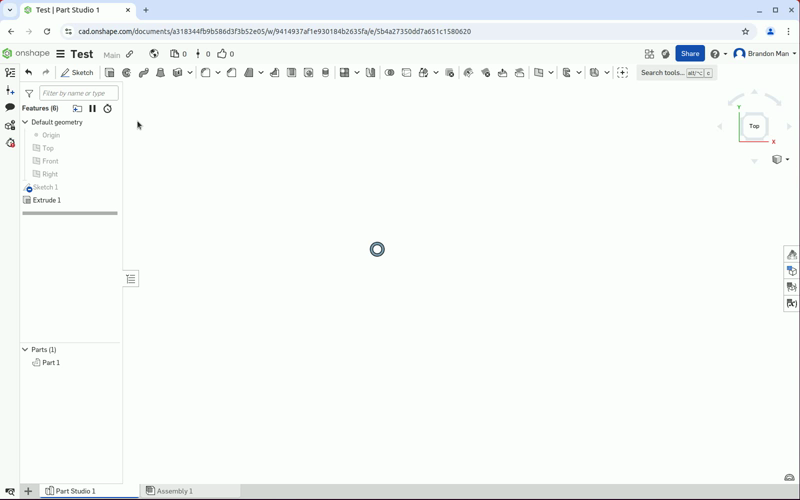
key(shift+h)
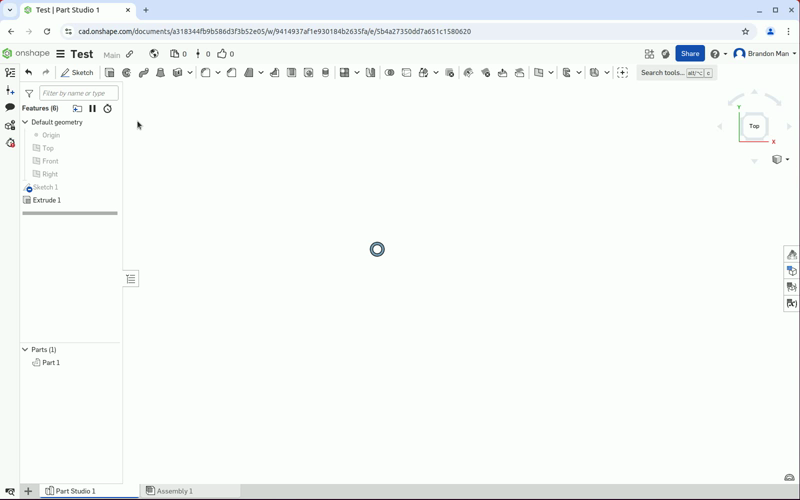
key(shift+h)
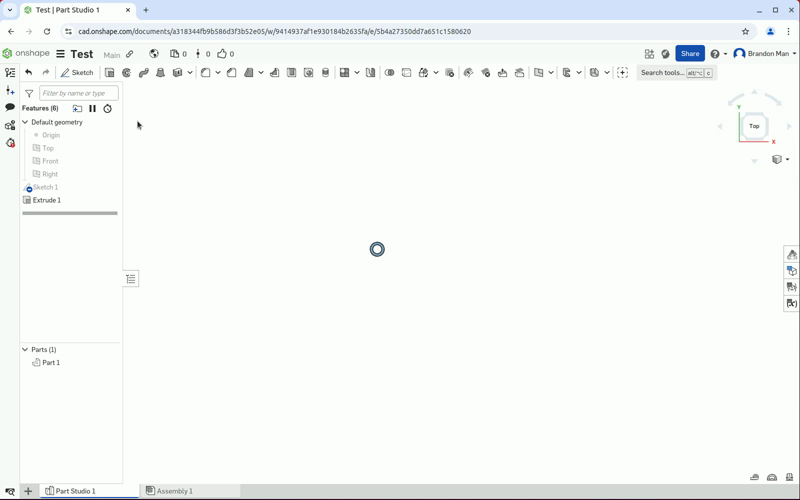
mouse_move(73, 189)
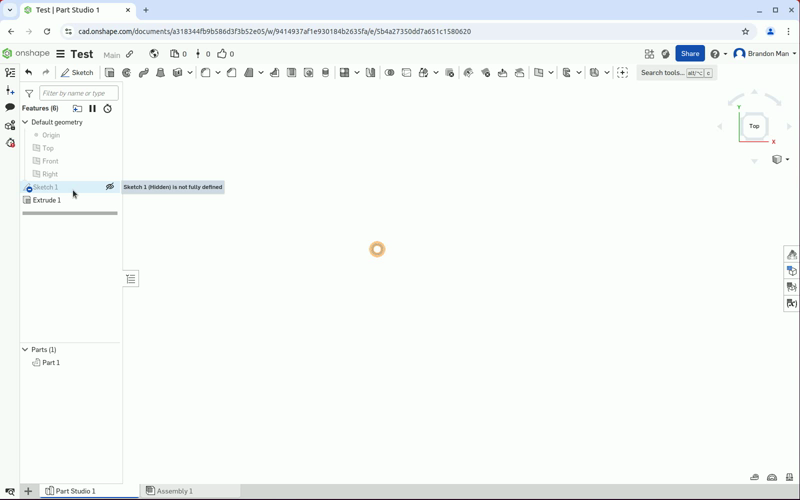
click(73, 189)
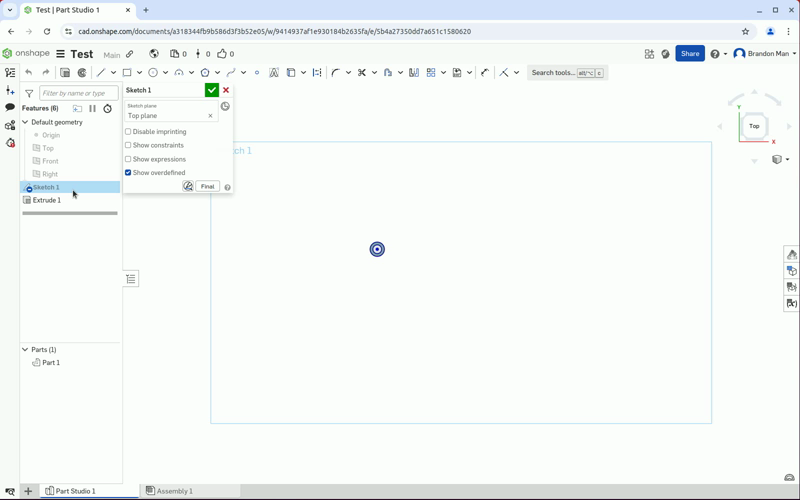
mouse_move(229, 92)
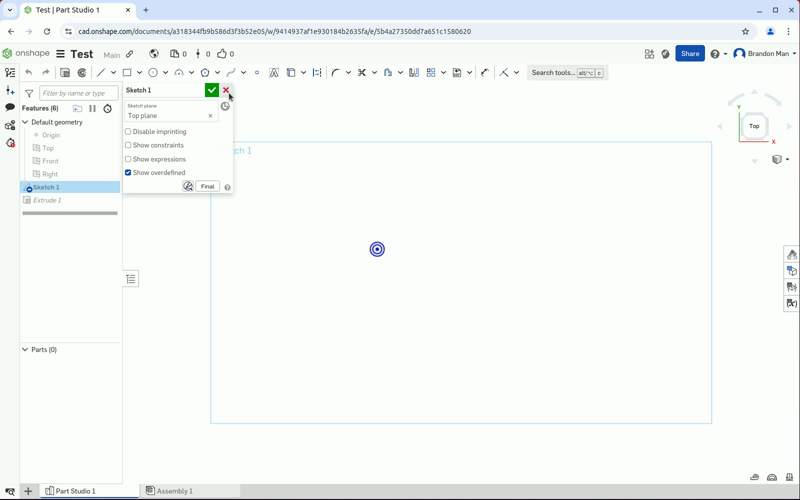
click(229, 92)
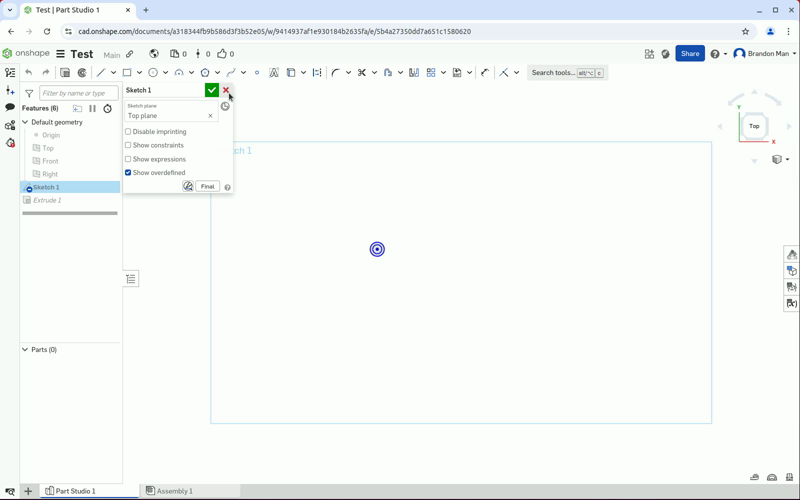
key(shift+s)
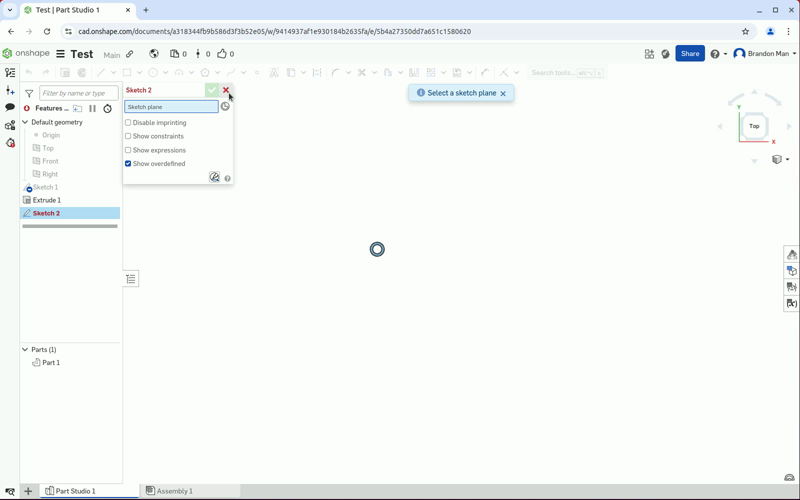
mouse_move(73, 150)
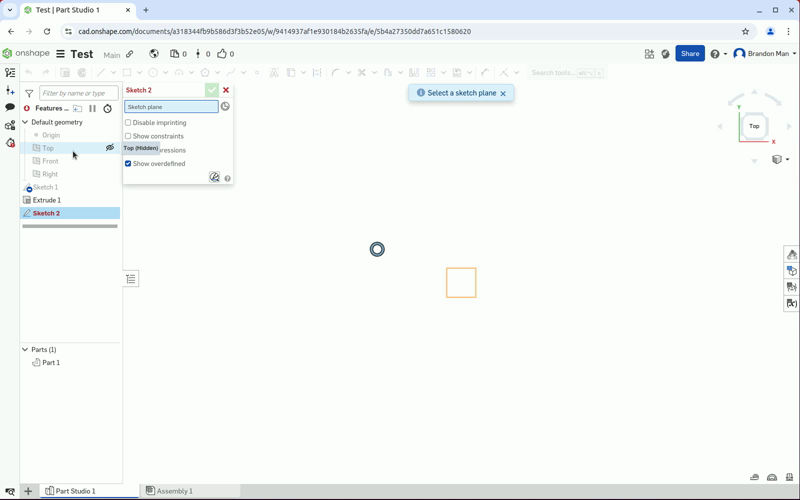
click(73, 150)
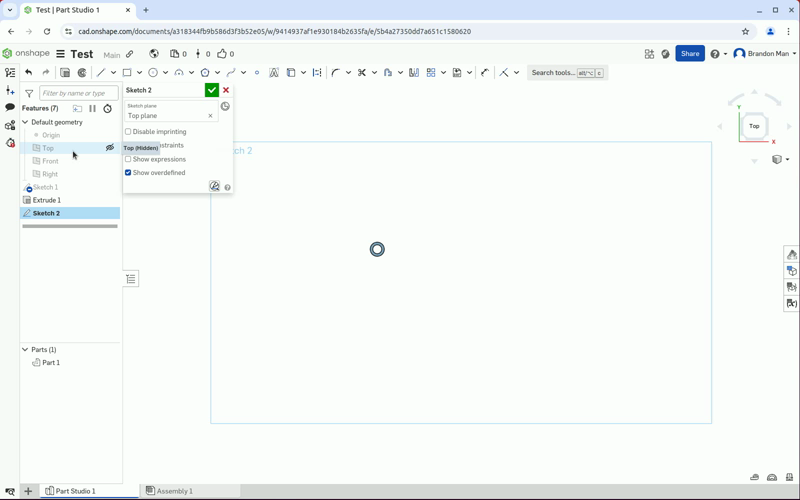
mouse_move(73, 352)
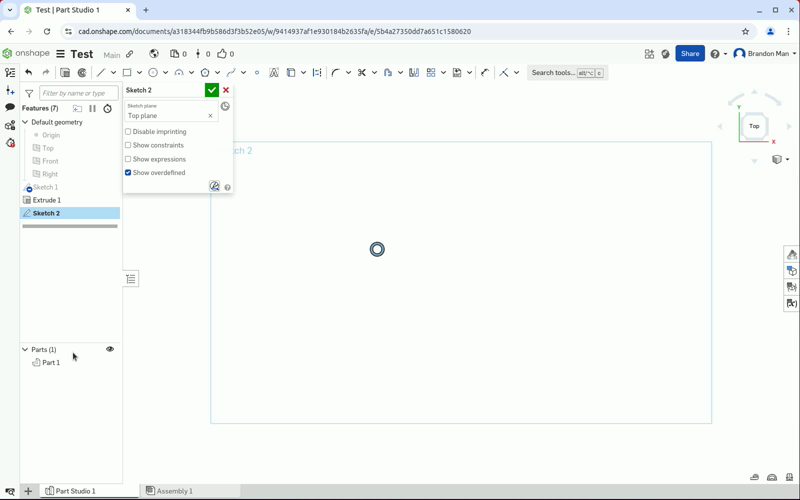
key(y)
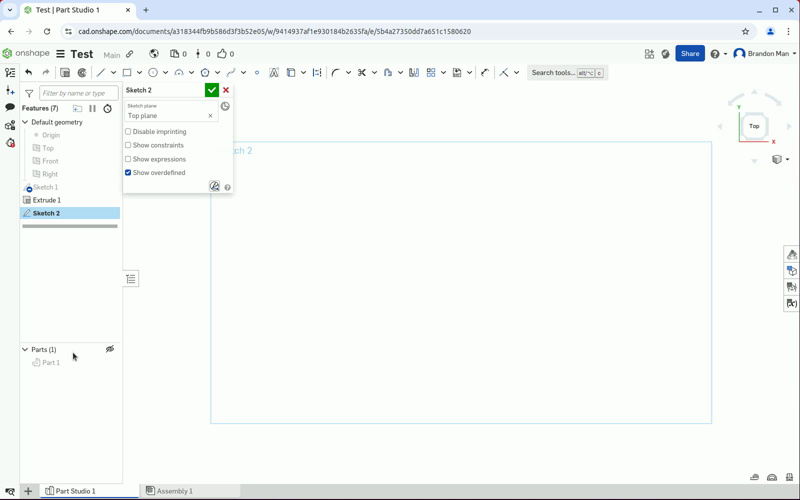
key(c)
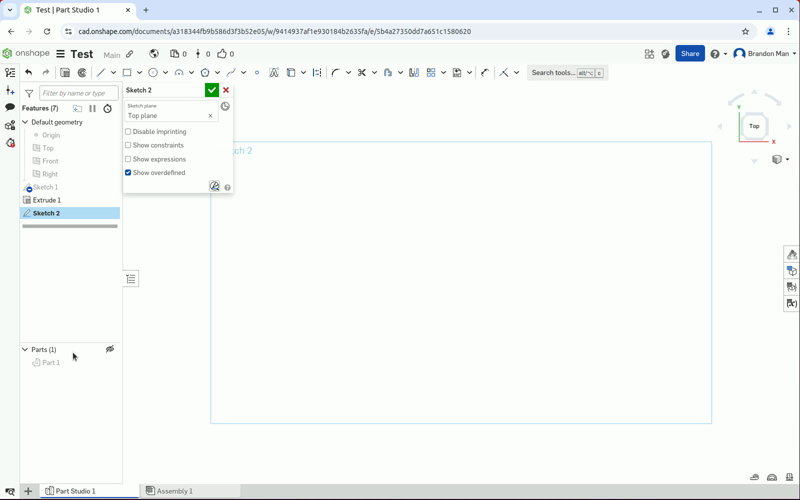
key_down(shift)
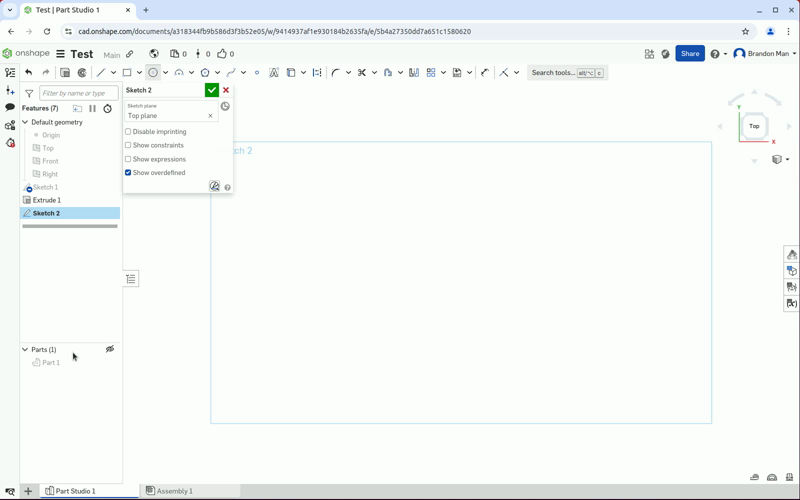
mouse_move(355, 250)
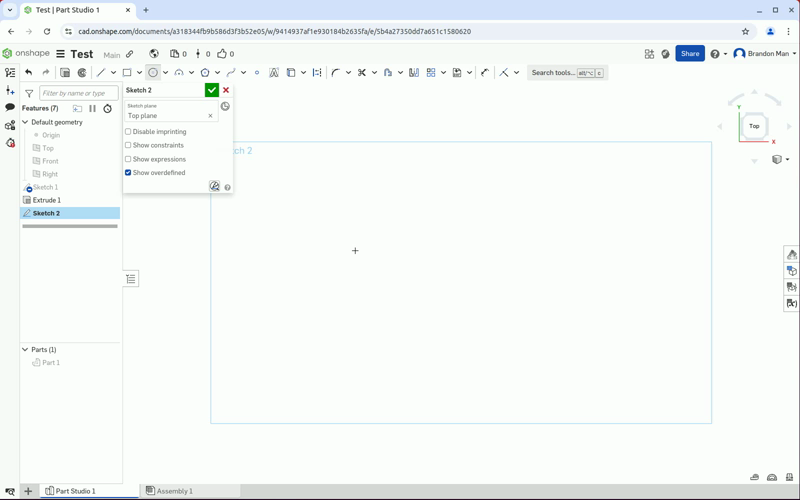
click(355, 250)
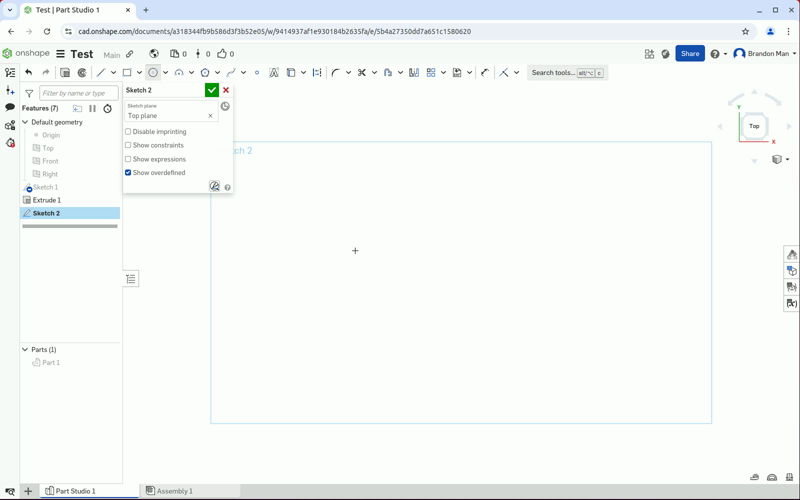
key_up(shift)
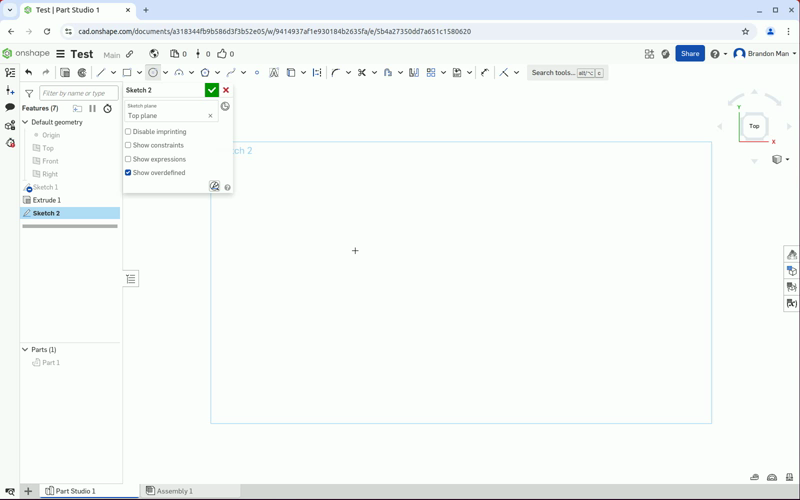
mouse_move(362, 250)
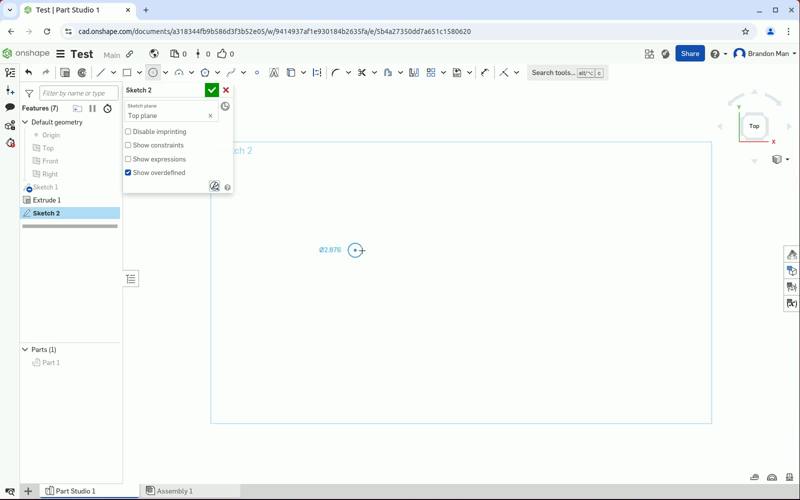
click(362, 250)
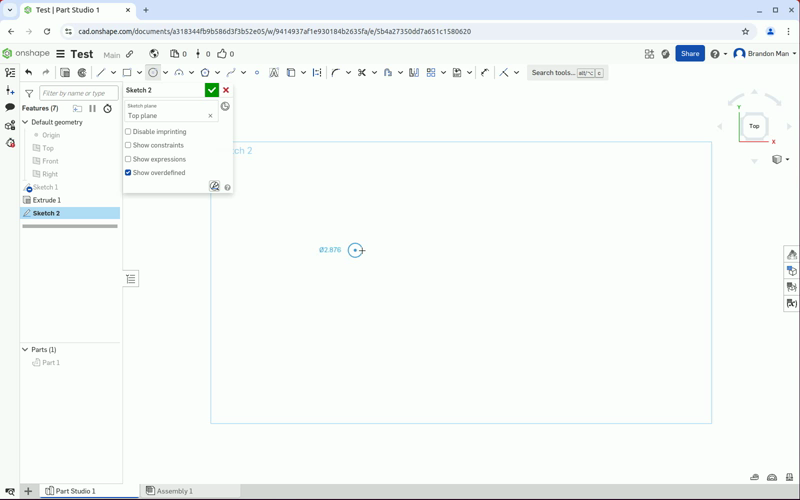
key(esc)
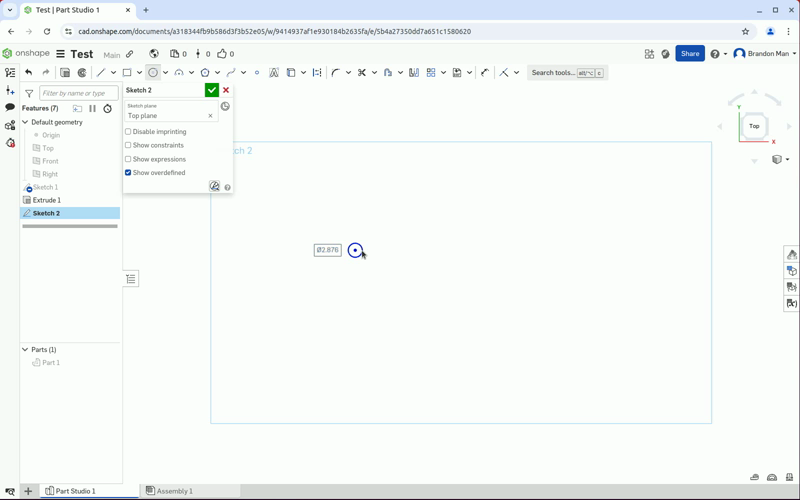
key(c)
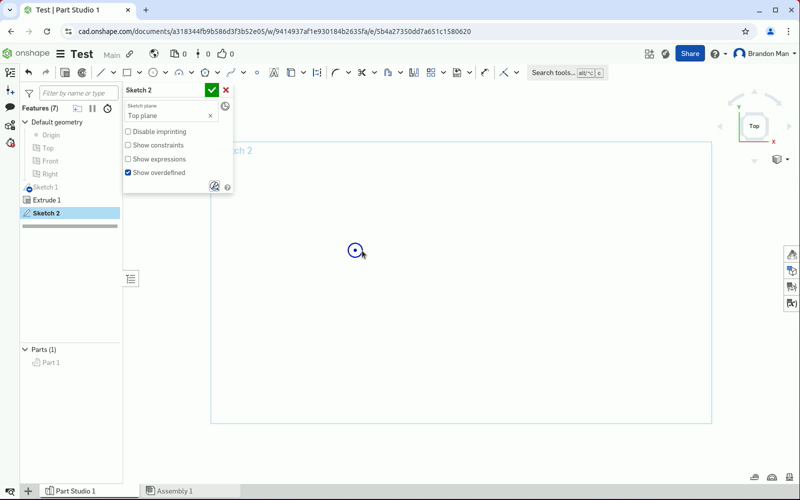
key_down(shift)
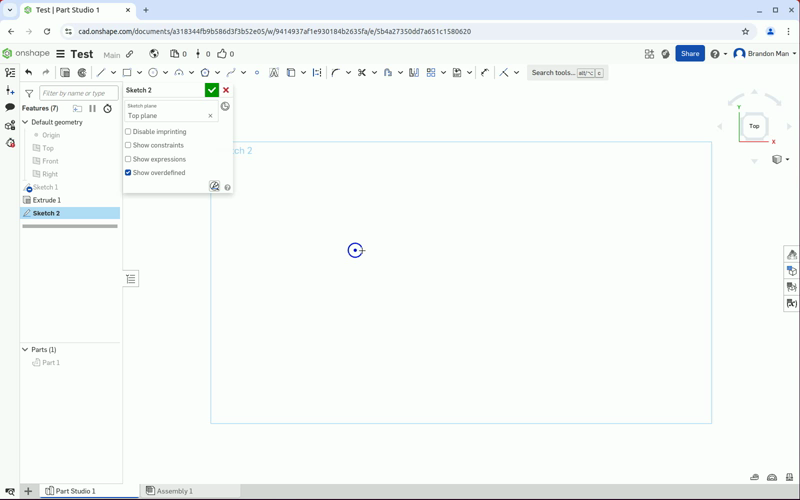
mouse_move(355, 250)
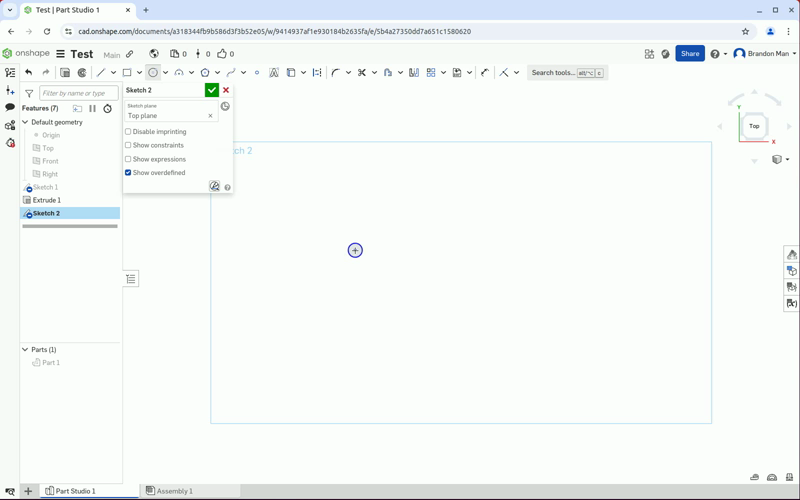
click(355, 250)
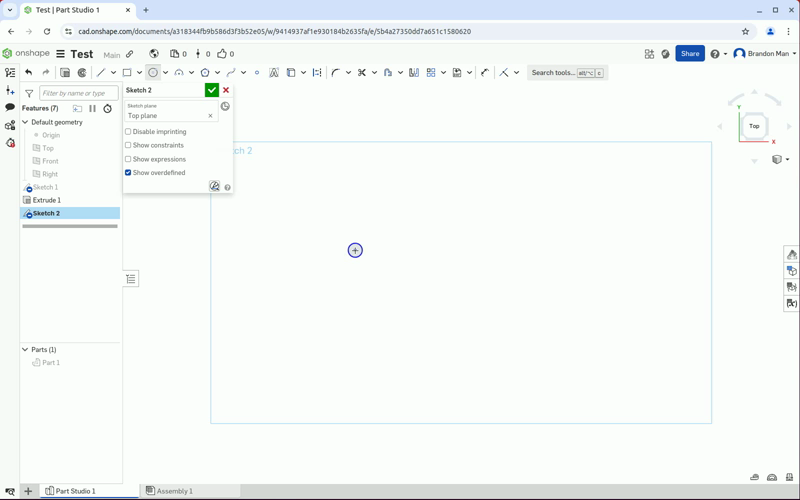
key_up(shift)
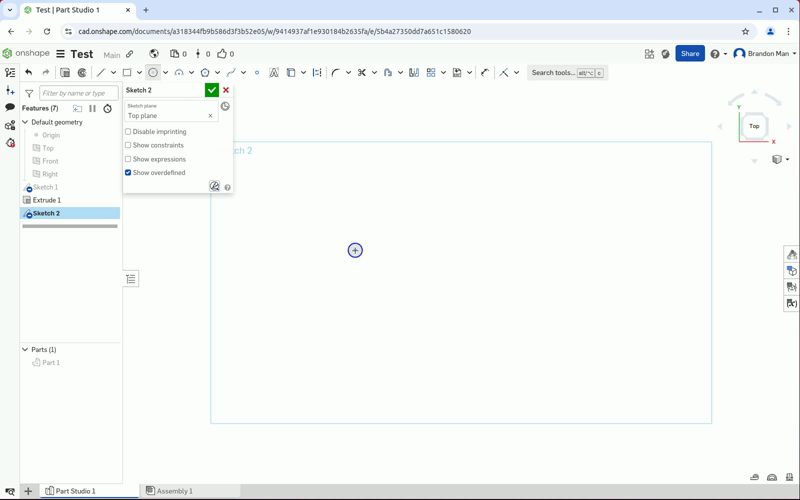
mouse_move(359, 250)
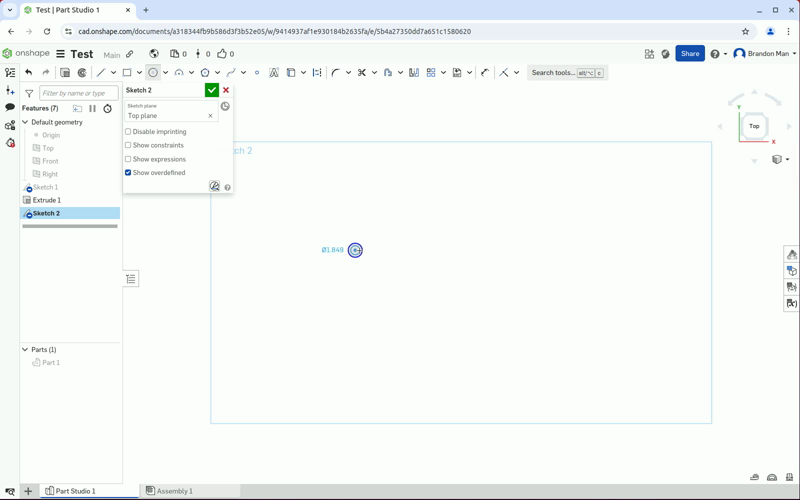
scroll(6)
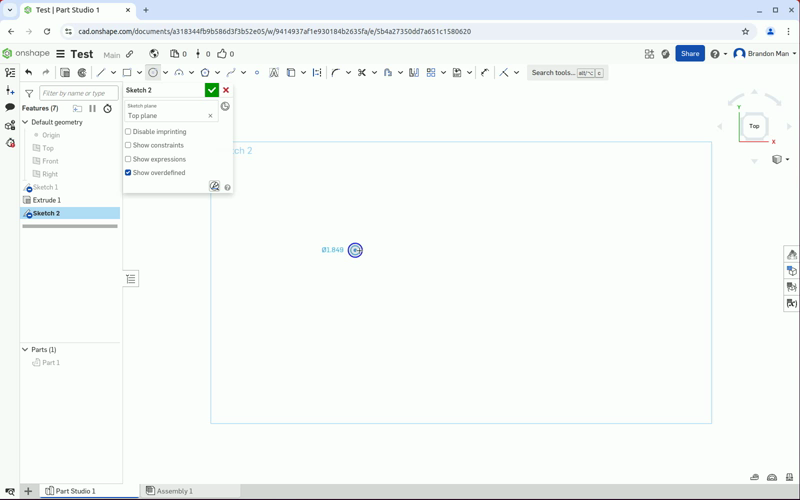
scroll(6)
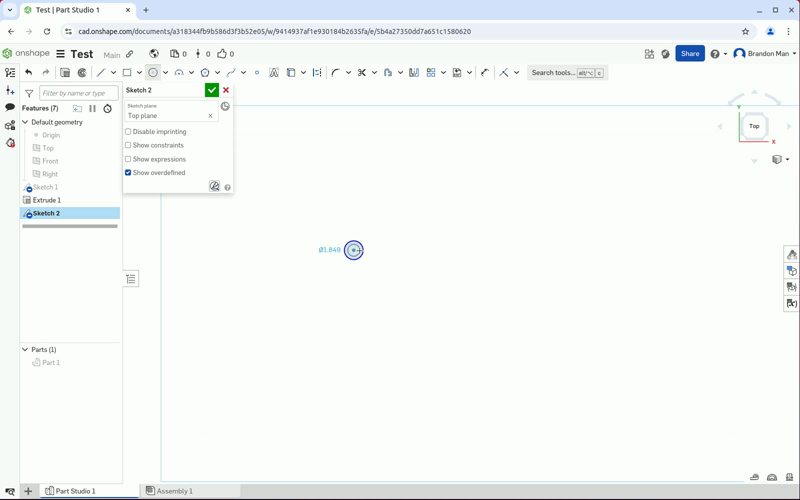
scroll(6)
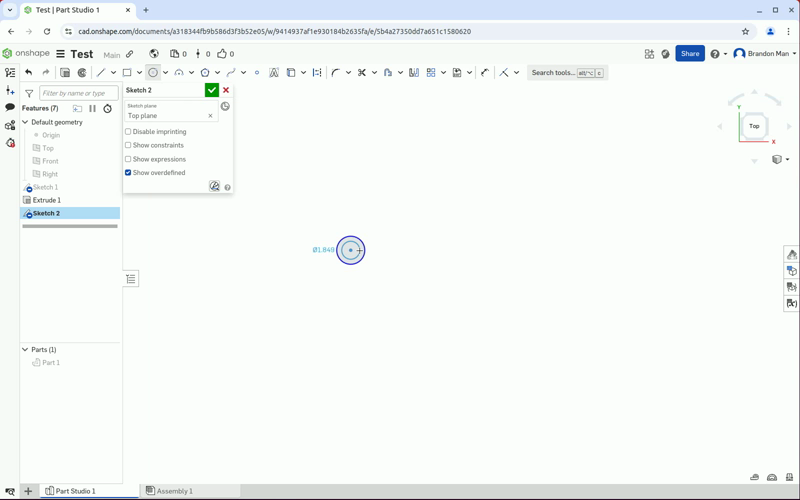
scroll(6)
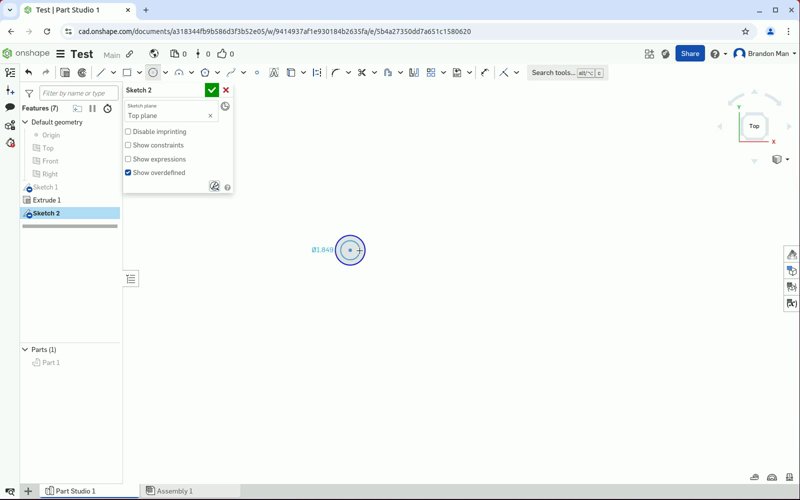
scroll(6)
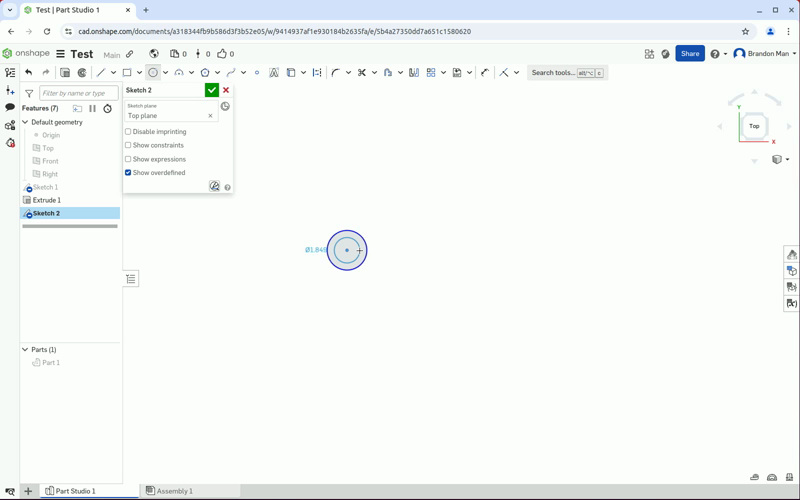
scroll(6)
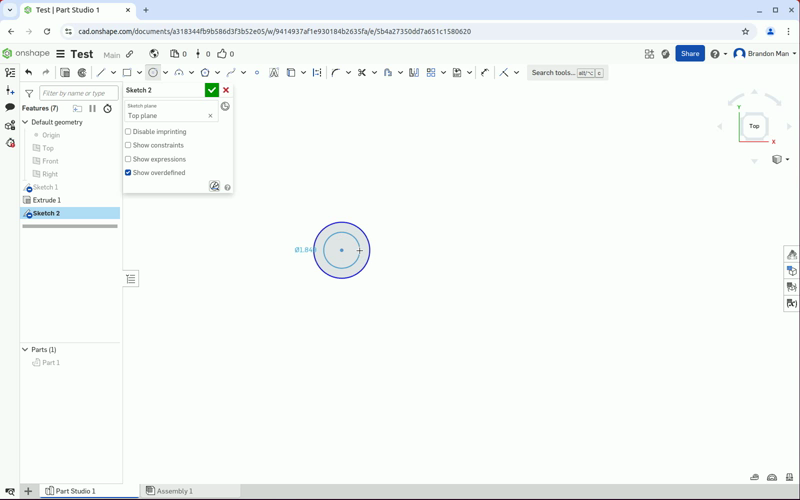
scroll(6)
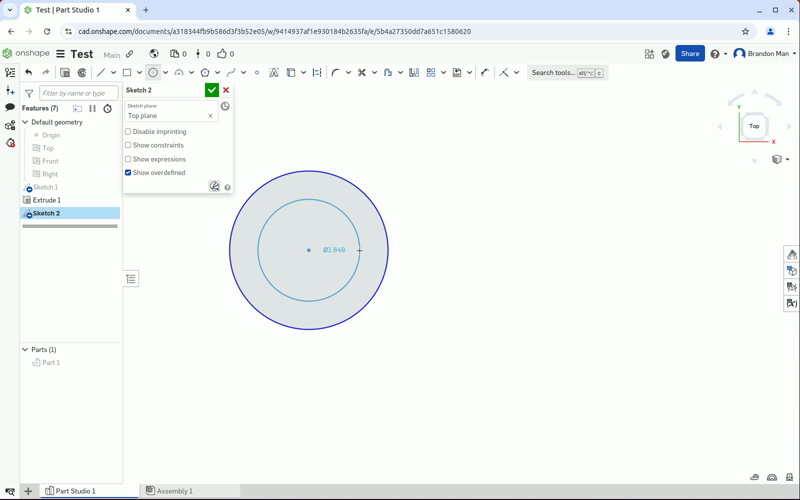
click(359, 250)
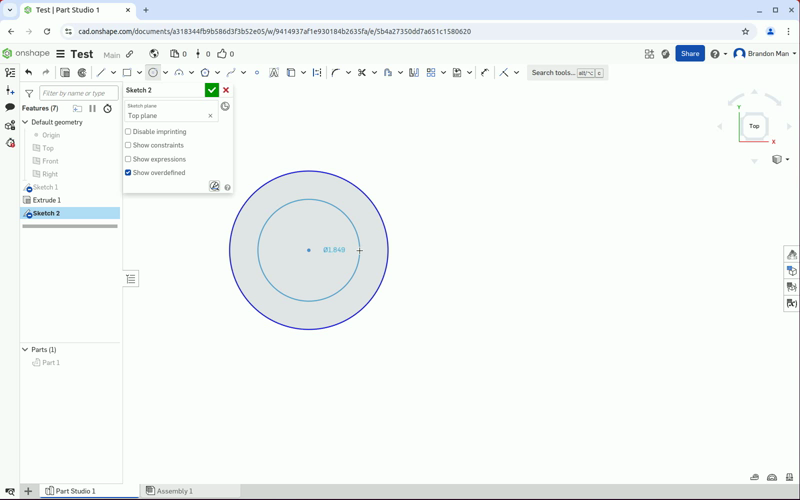
scroll(-6)
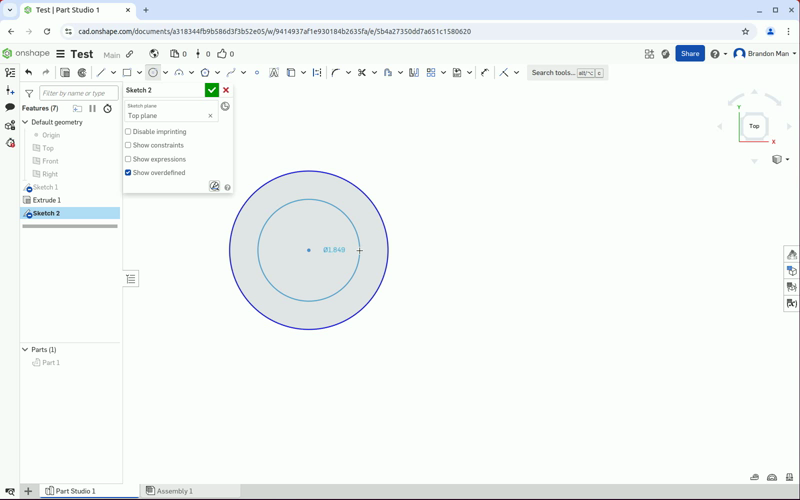
scroll(-6)
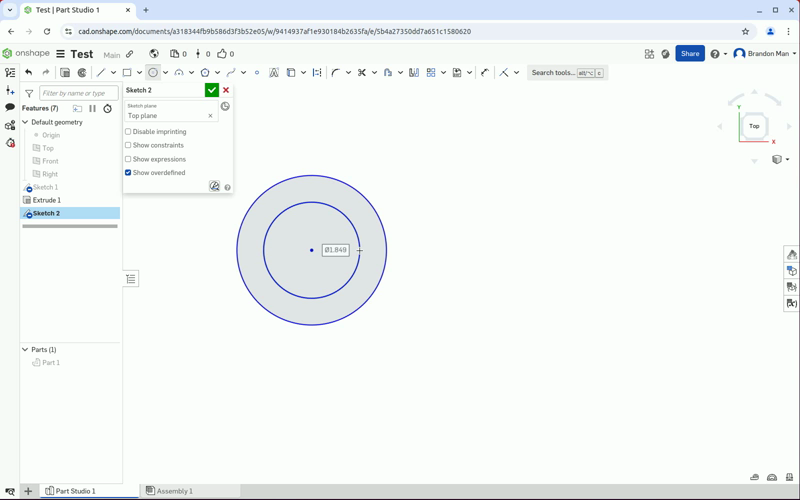
scroll(-6)
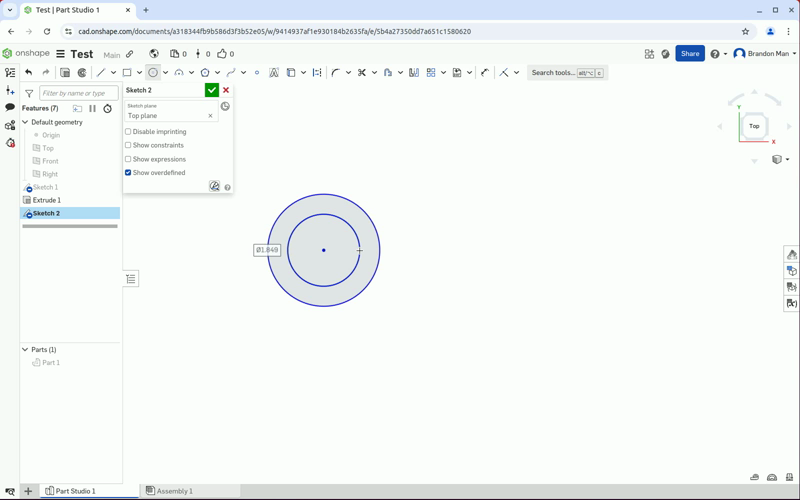
scroll(-6)
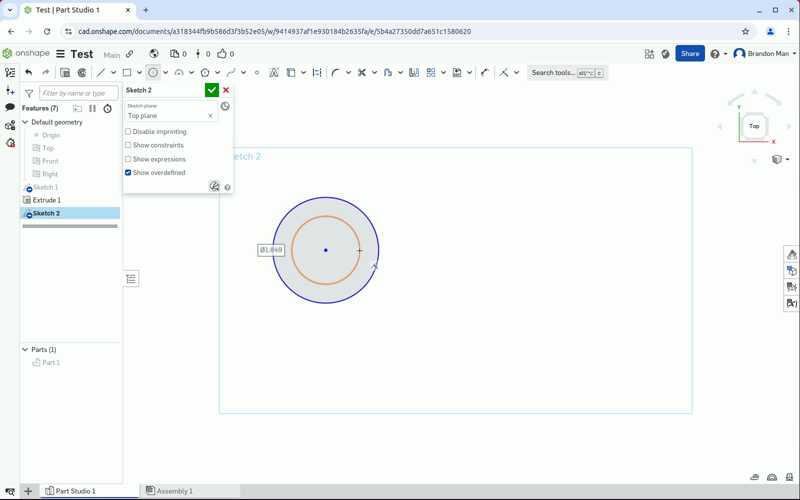
scroll(-6)
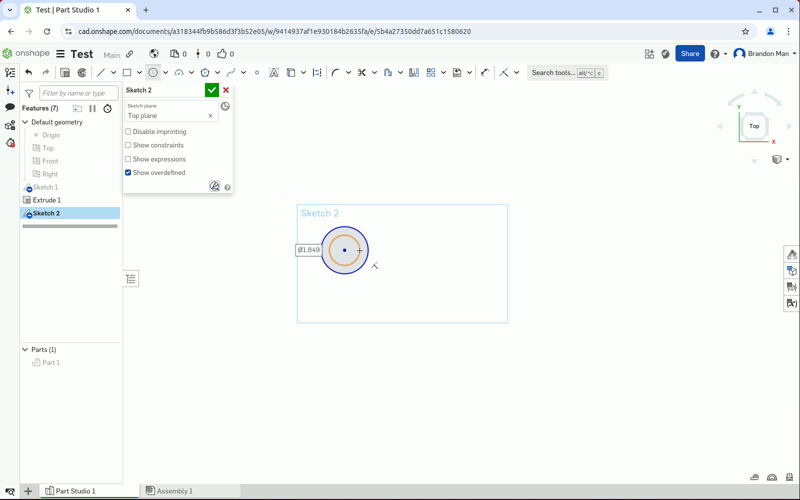
scroll(-6)
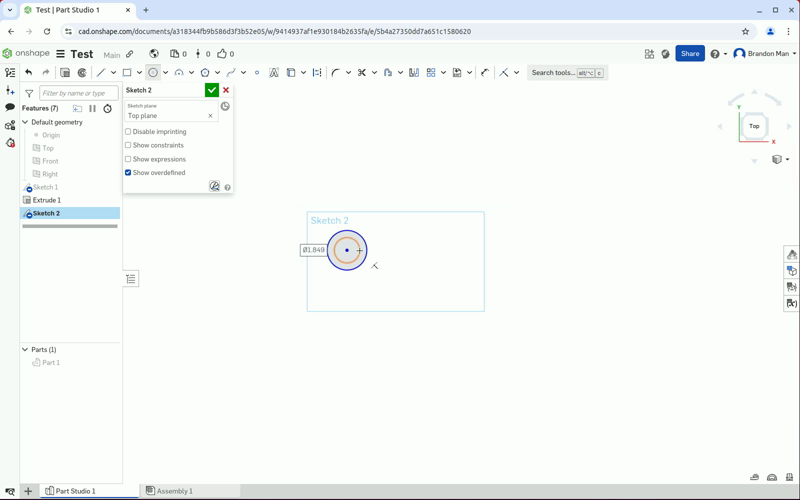
scroll(-6)
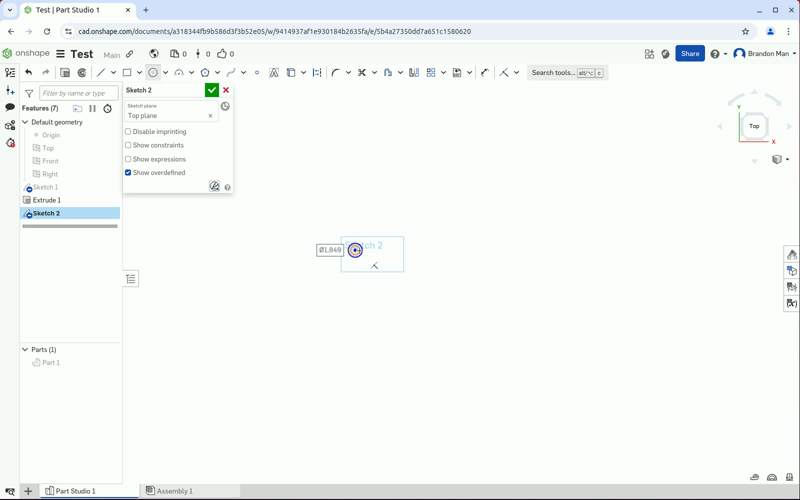
key(esc)
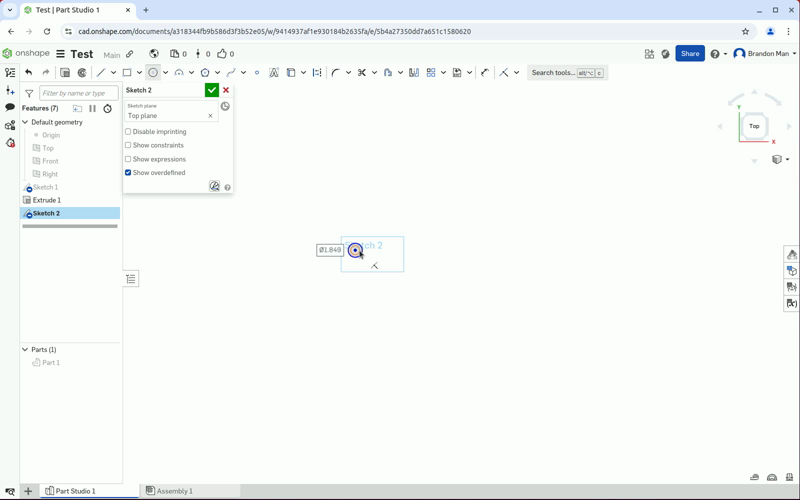
mouse_move(361, 250)
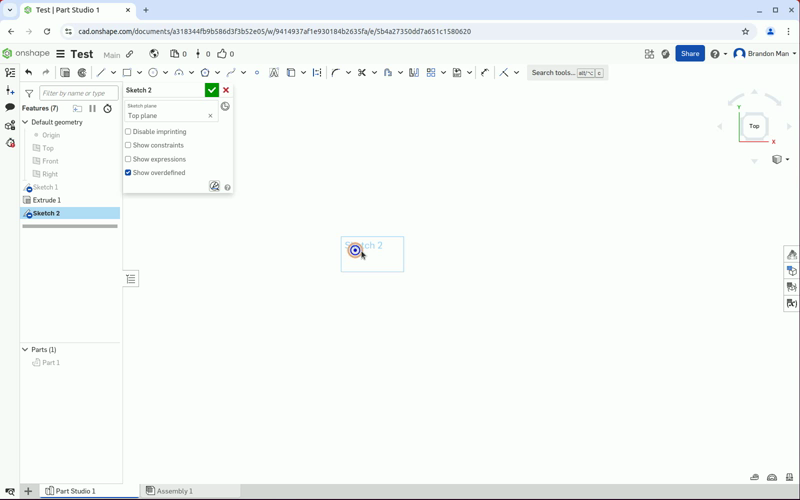
scroll(6)
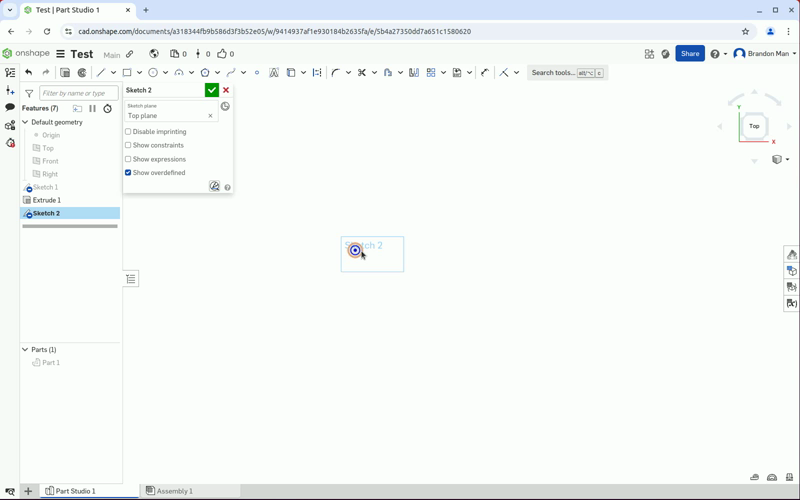
scroll(6)
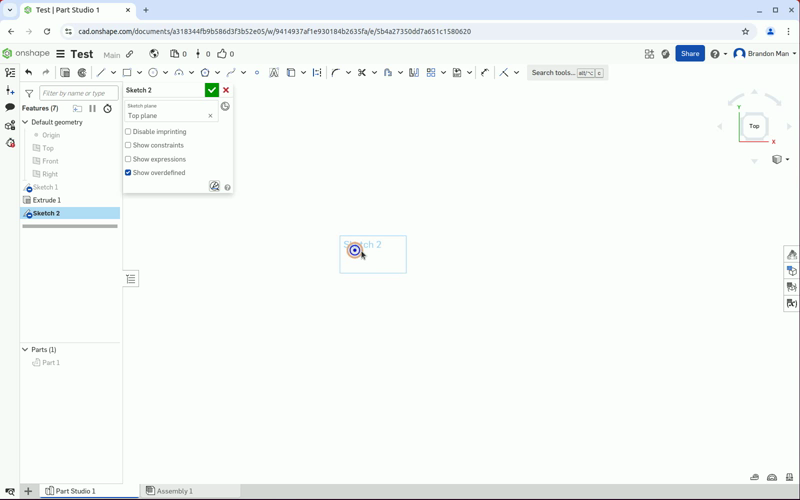
scroll(6)
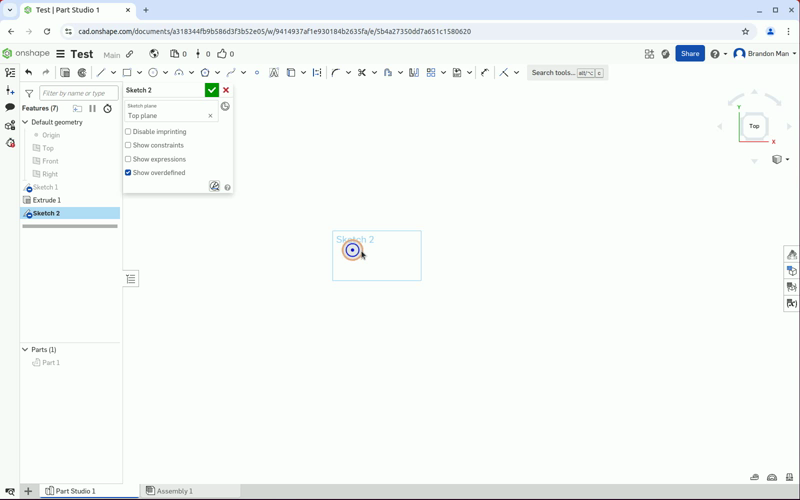
scroll(6)
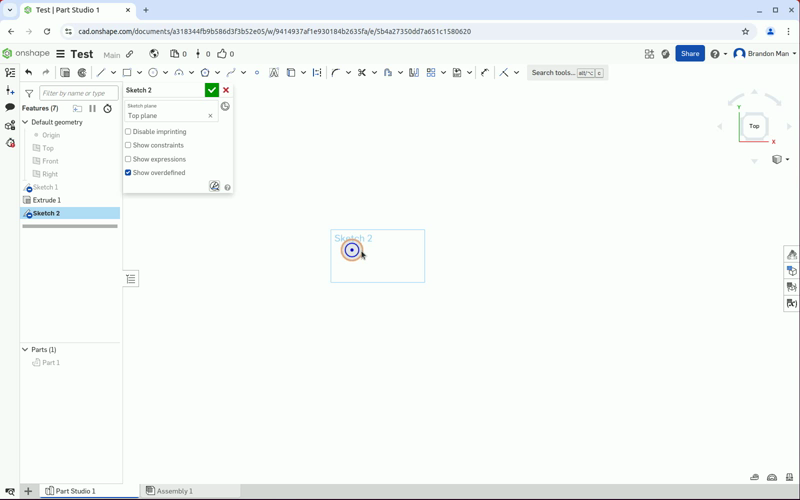
scroll(6)
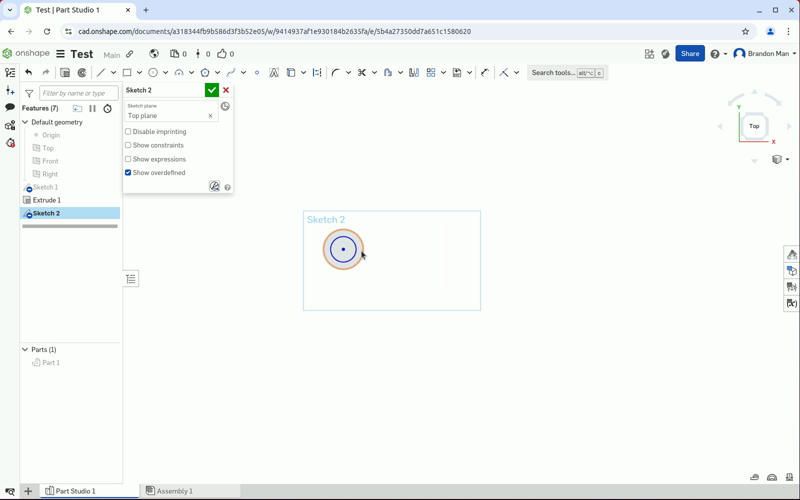
scroll(6)
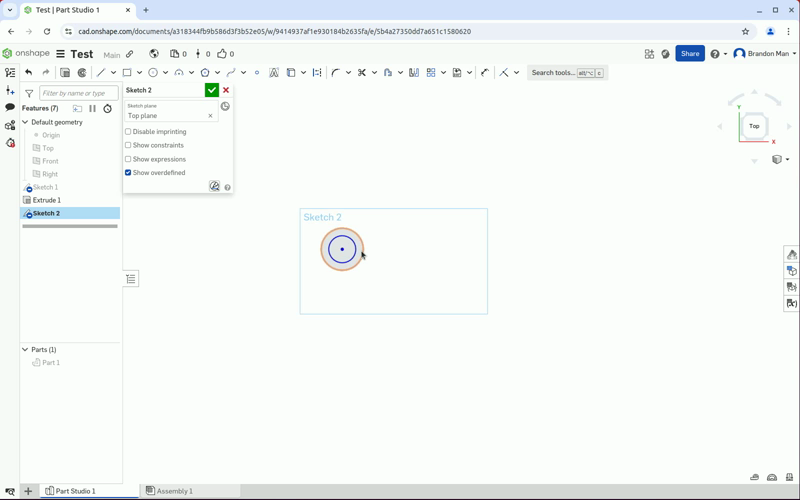
scroll(6)
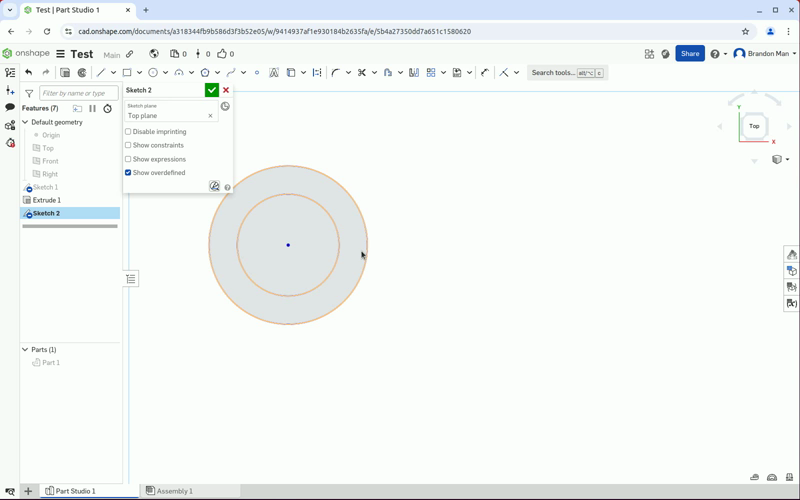
click(361, 250)
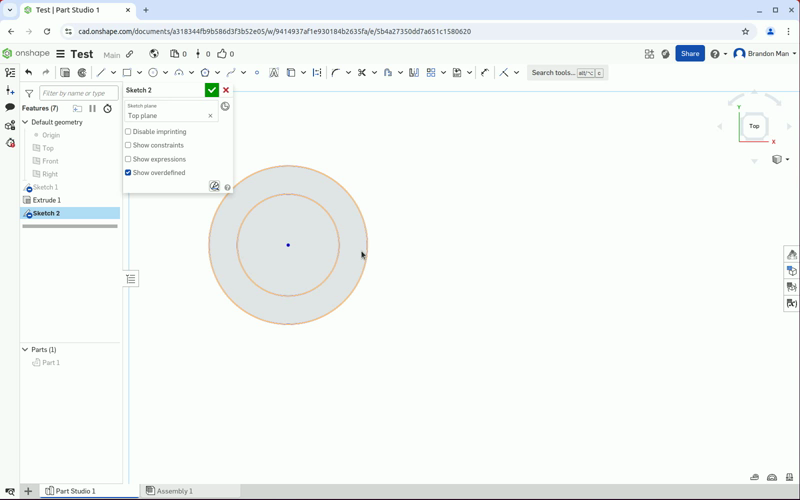
scroll(-6)
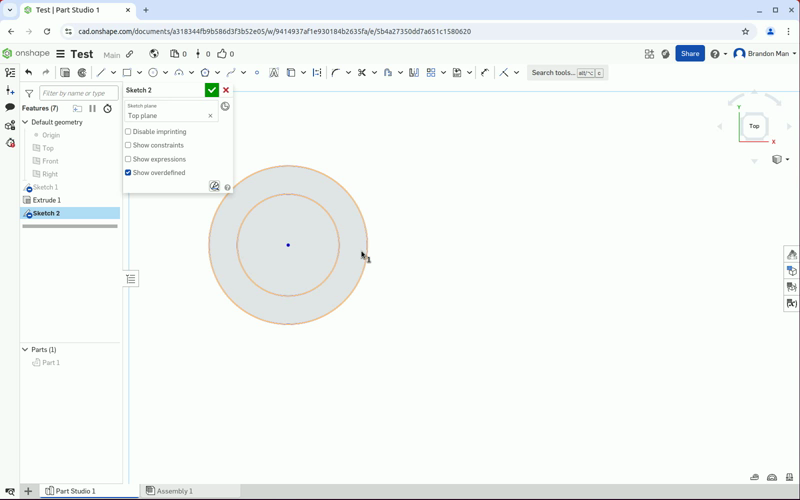
scroll(-6)
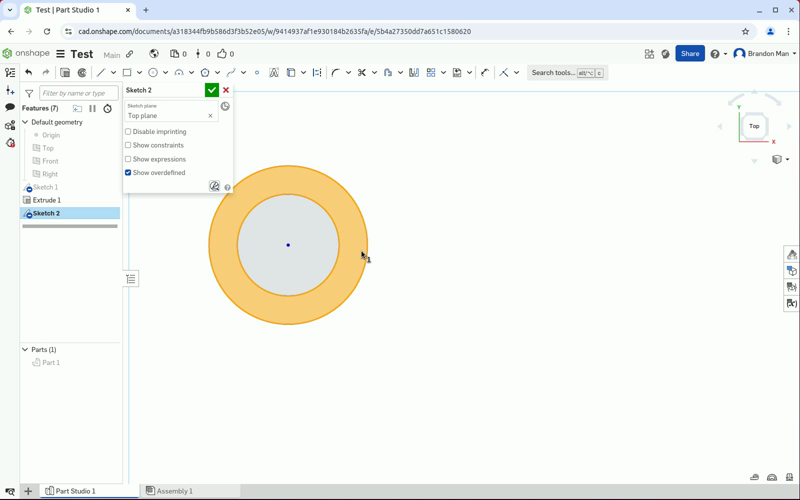
scroll(-6)
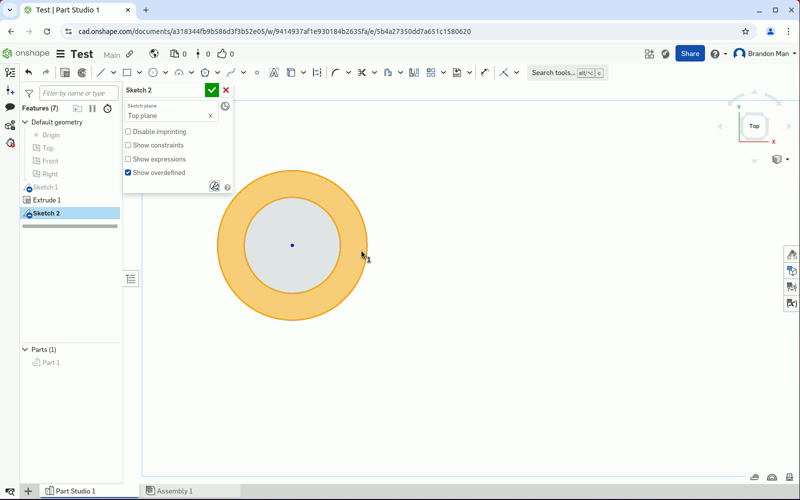
scroll(-6)
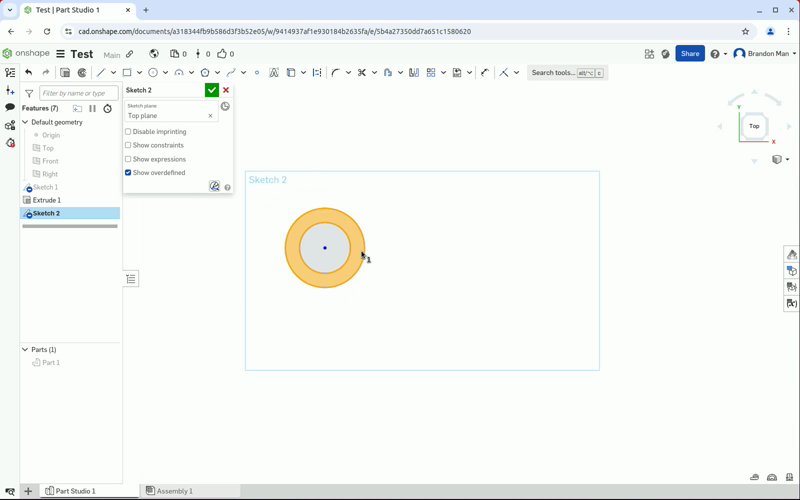
scroll(-6)
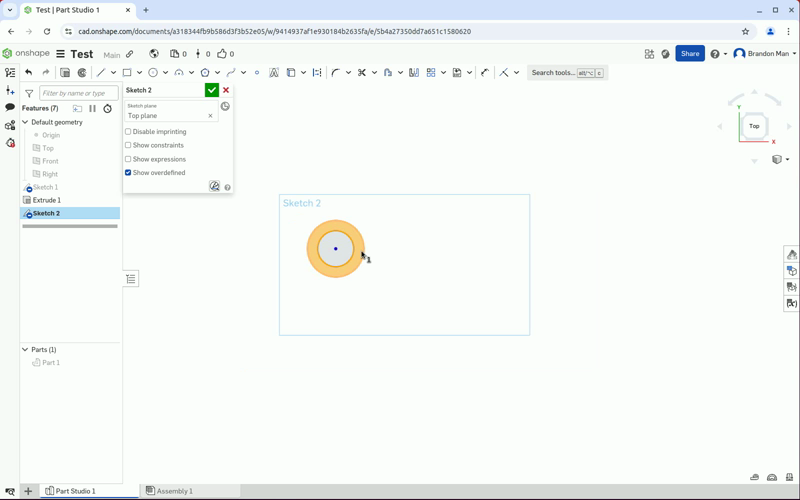
scroll(-6)
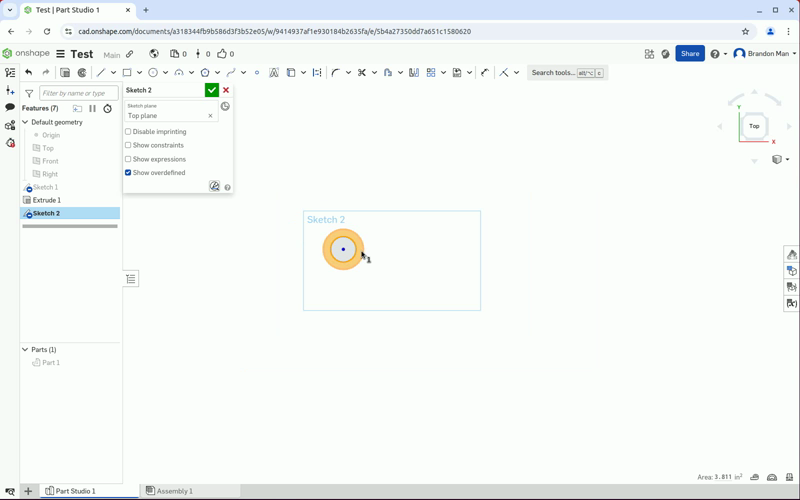
scroll(-6)
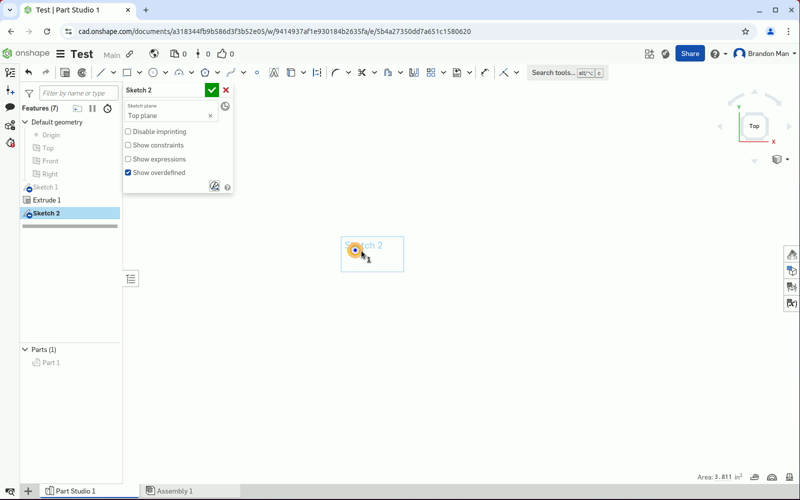
mouse_move(73, 352)
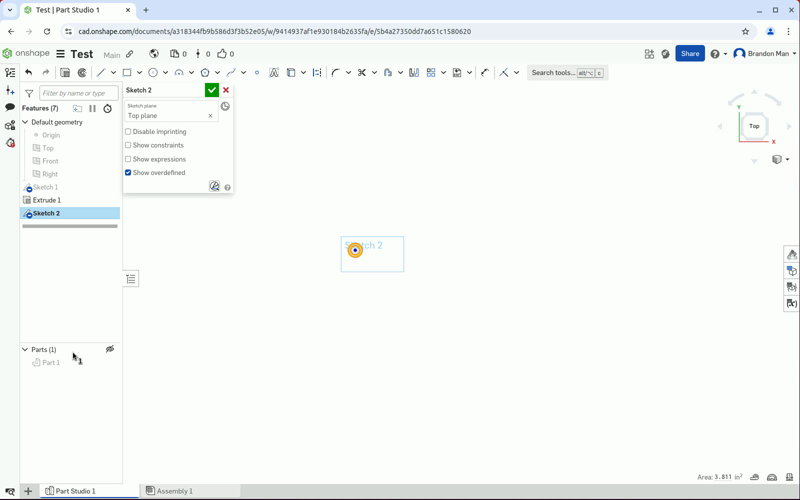
key(shift+y)
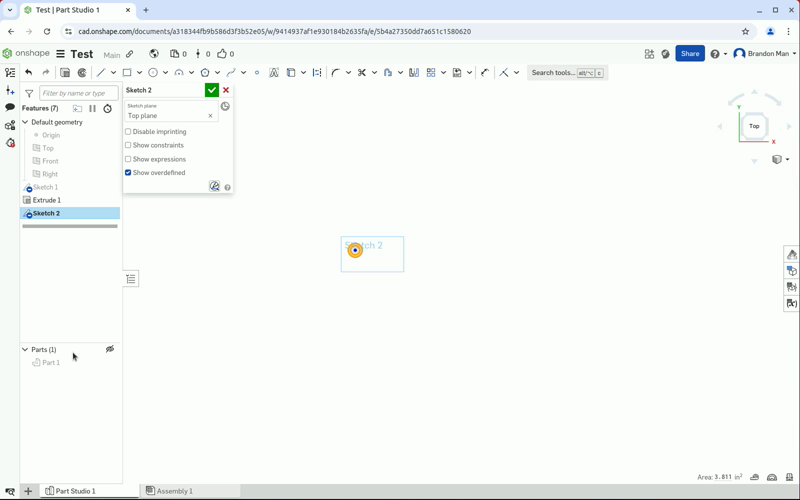
key(shift+e)
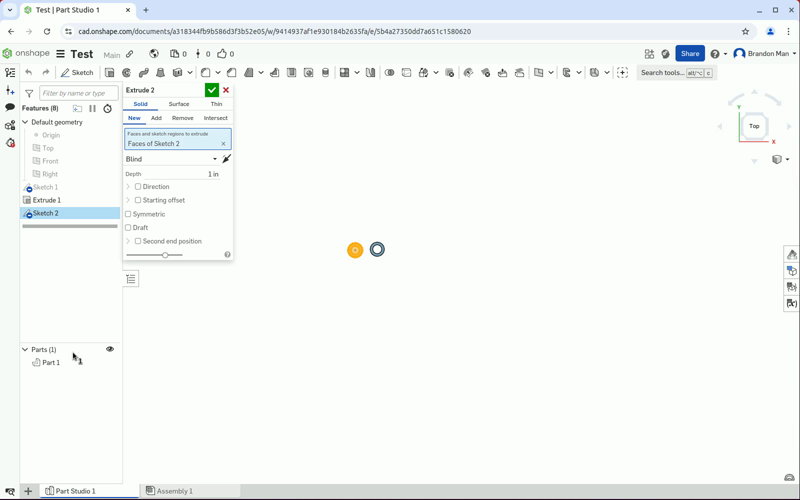
mouse_move(143, 106)
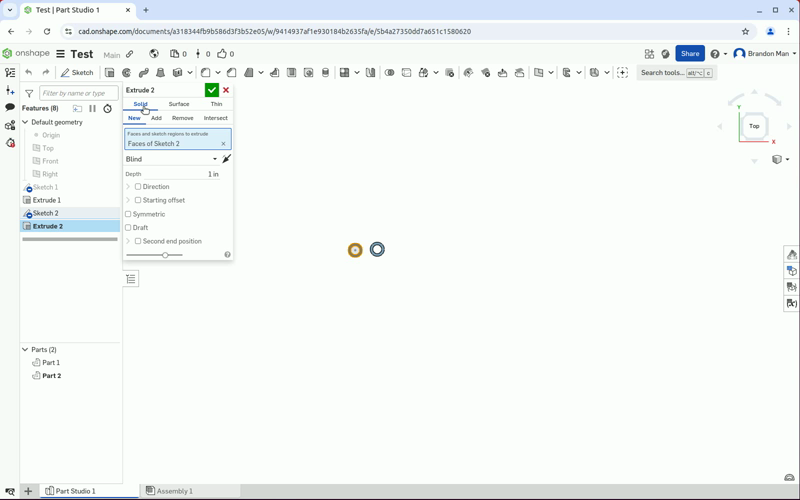
click(143, 106)
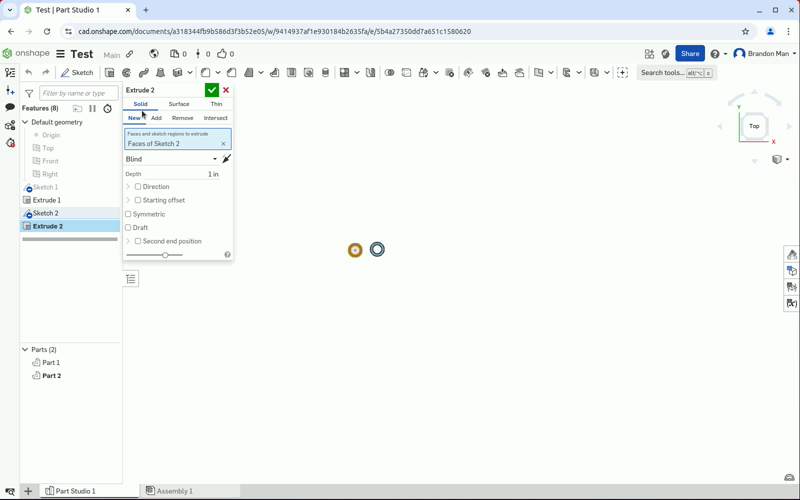
mouse_move(137, 120)
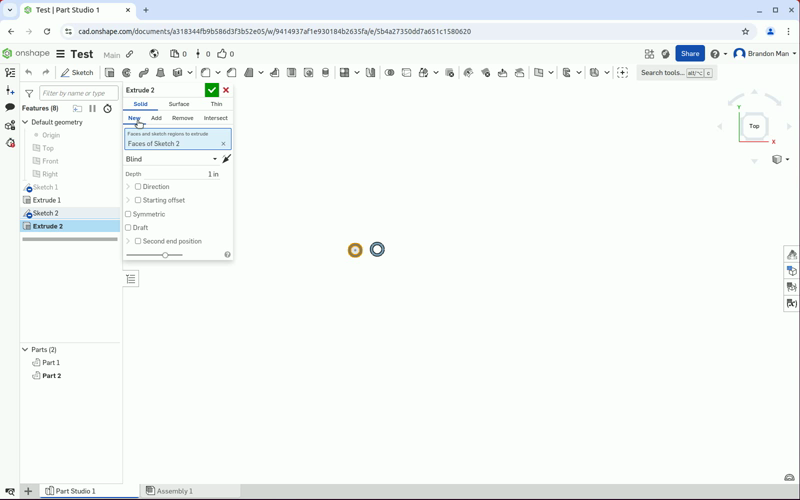
click(137, 120)
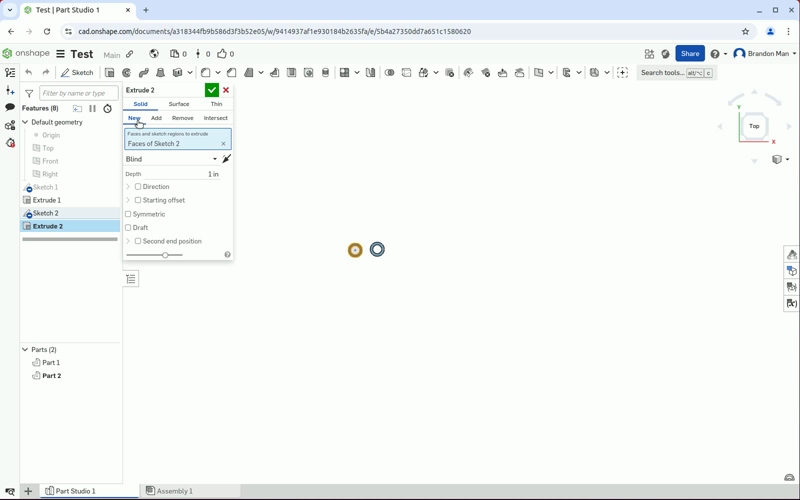
key(tab, 4)
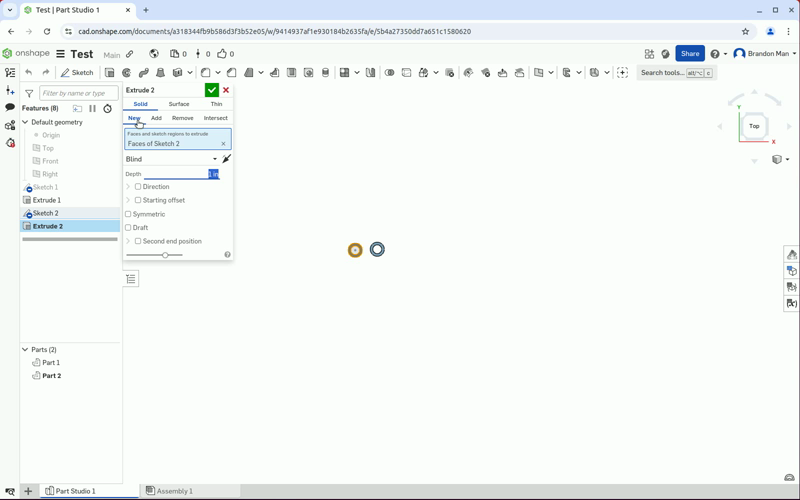
text(0.481)
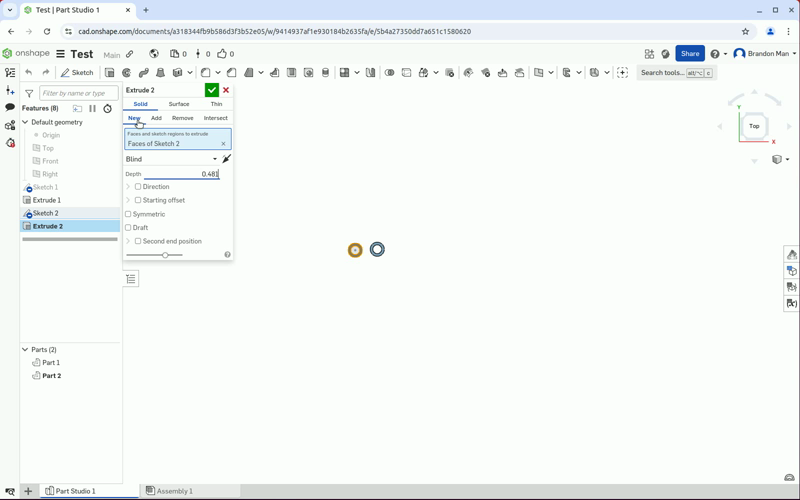
key(enter)
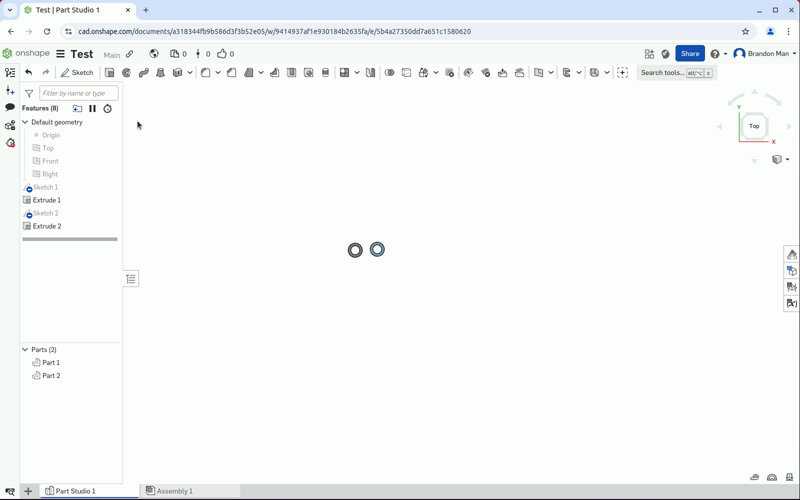
key(shift+h)
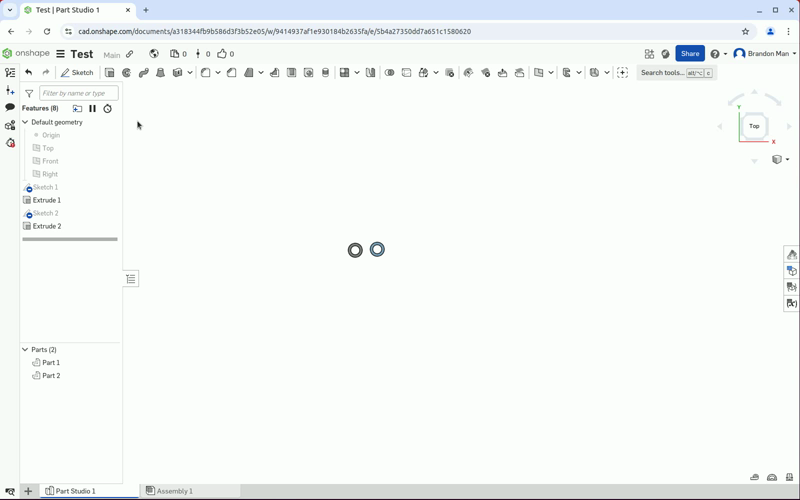
key(shift+h)
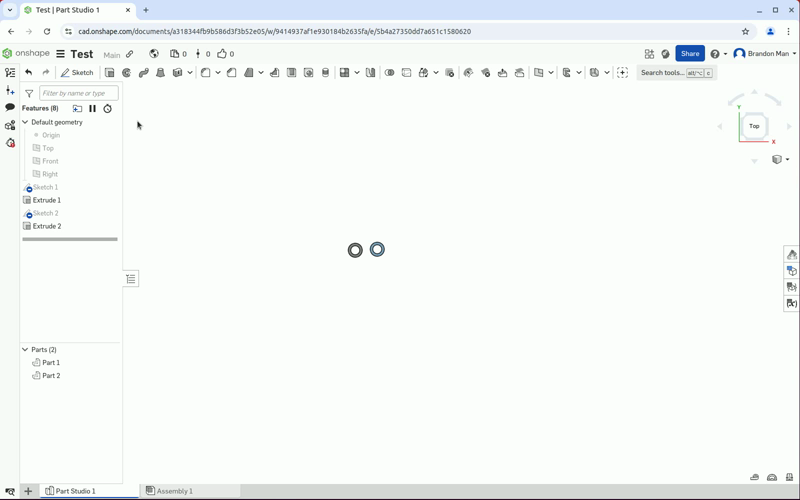
mouse_move(73, 189)
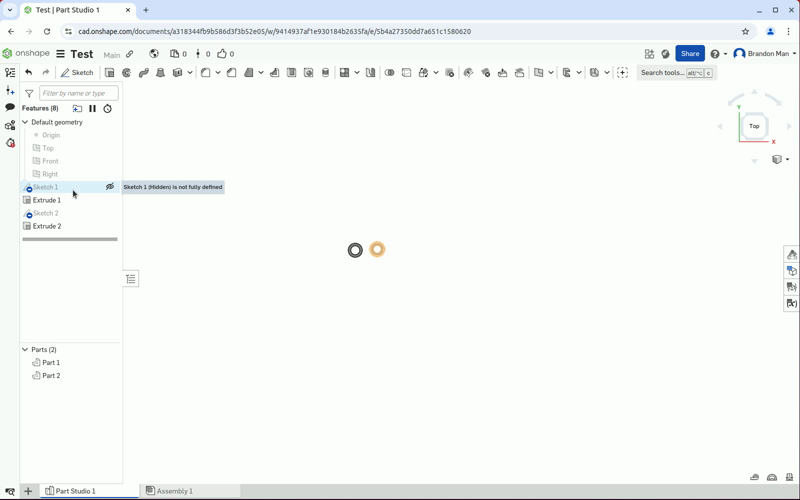
click(73, 189)
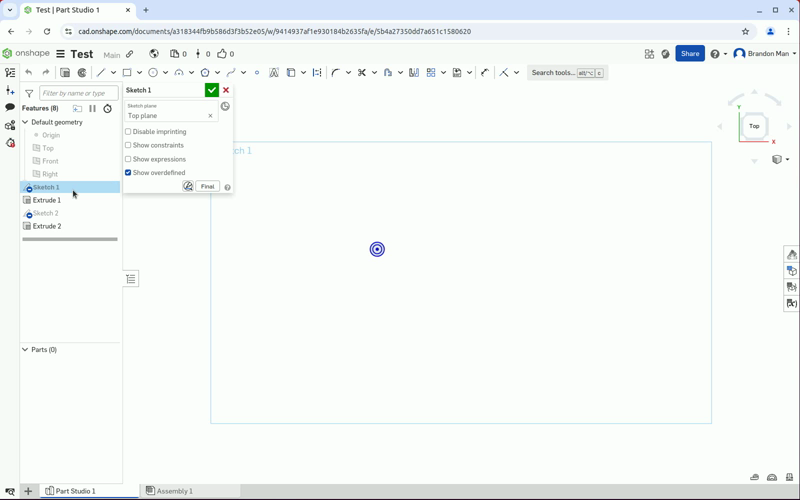
mouse_move(229, 92)
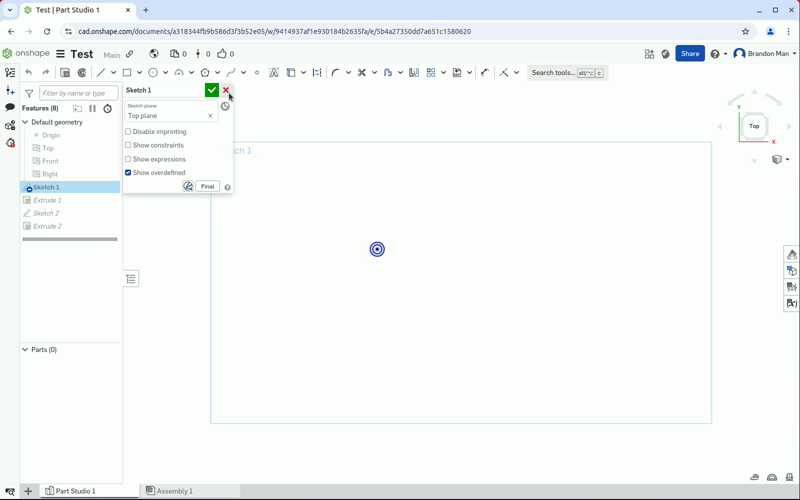
click(229, 92)
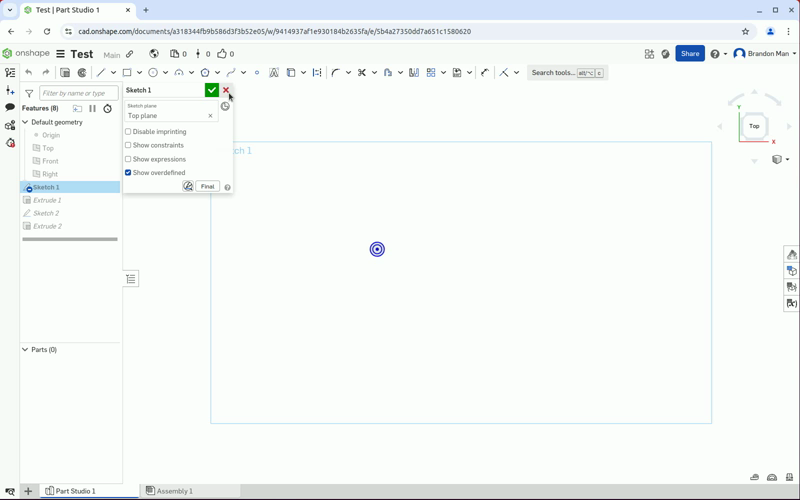
key(shift+s)
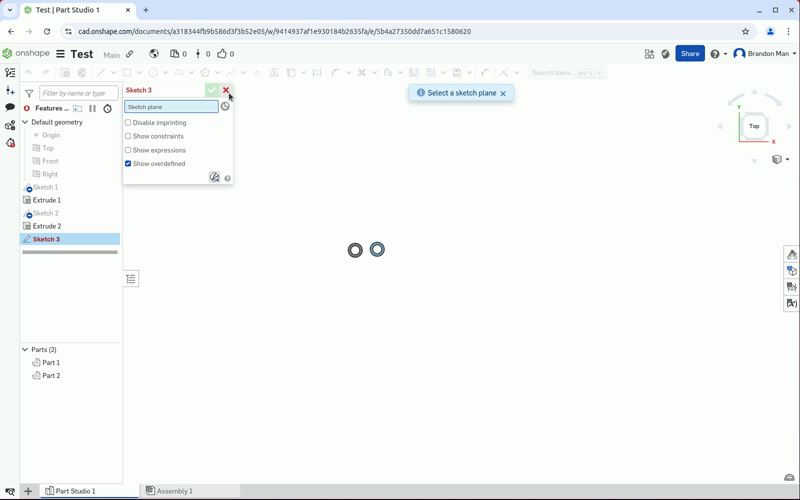
mouse_move(73, 150)
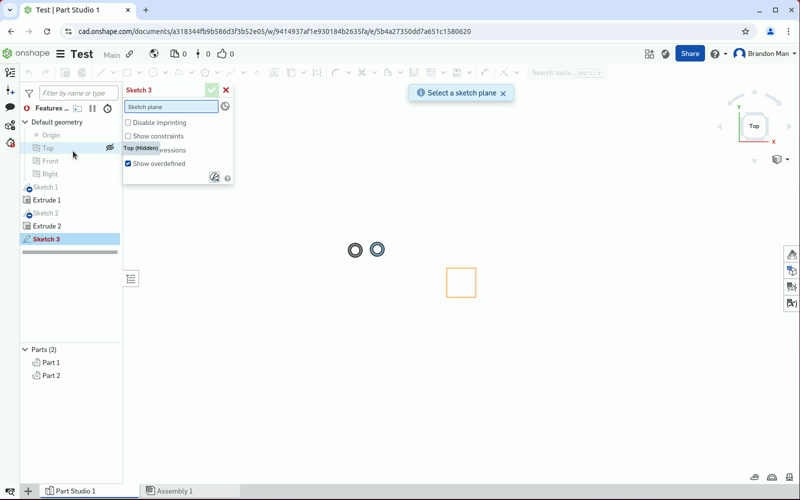
click(73, 150)
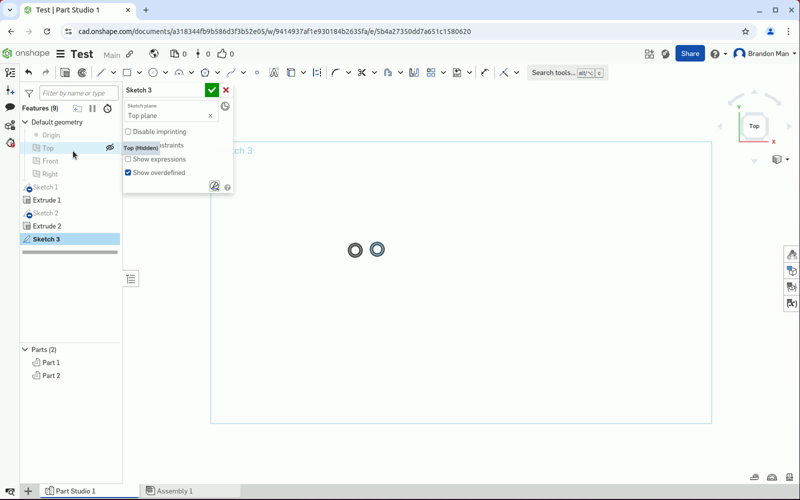
mouse_move(73, 352)
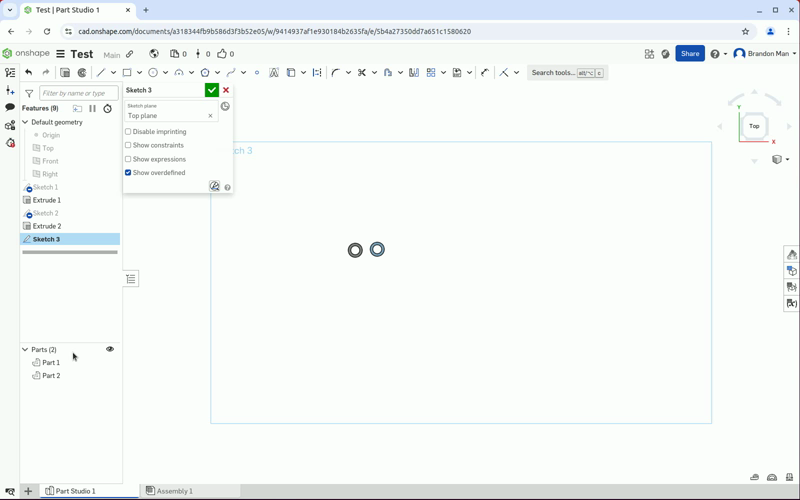
key(y)
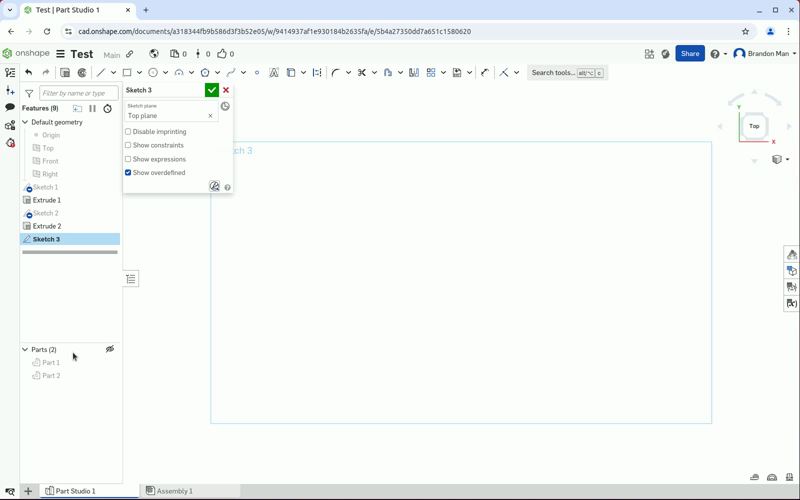
key(c)
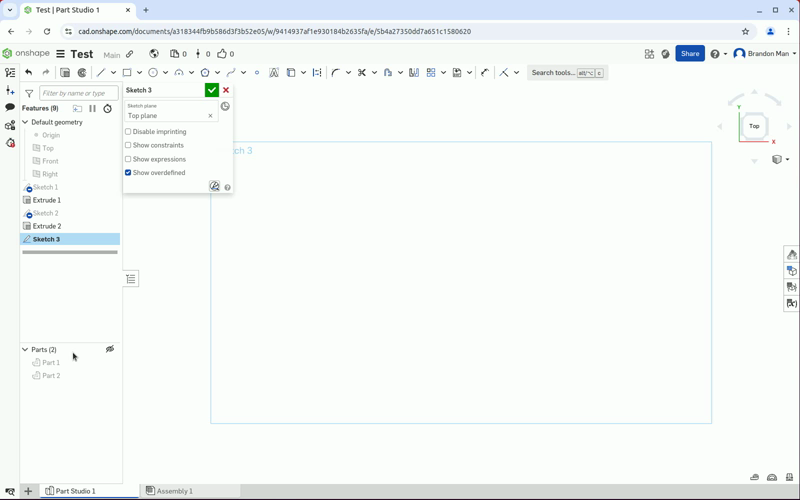
key_down(shift)
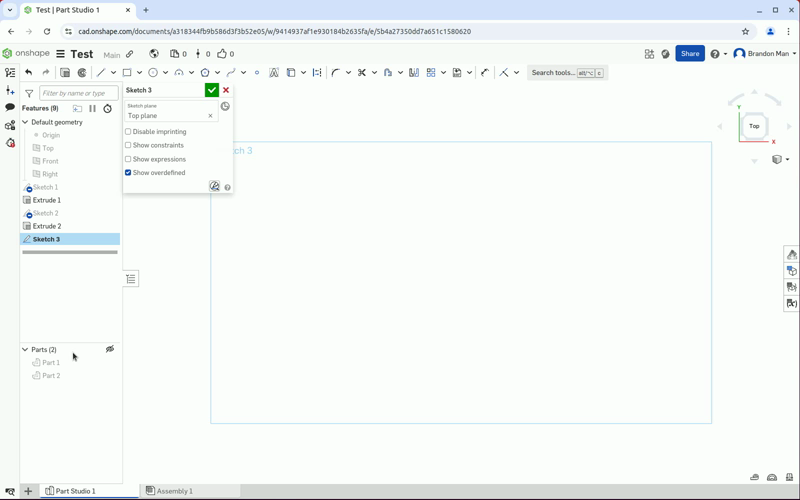
mouse_move(355, 250)
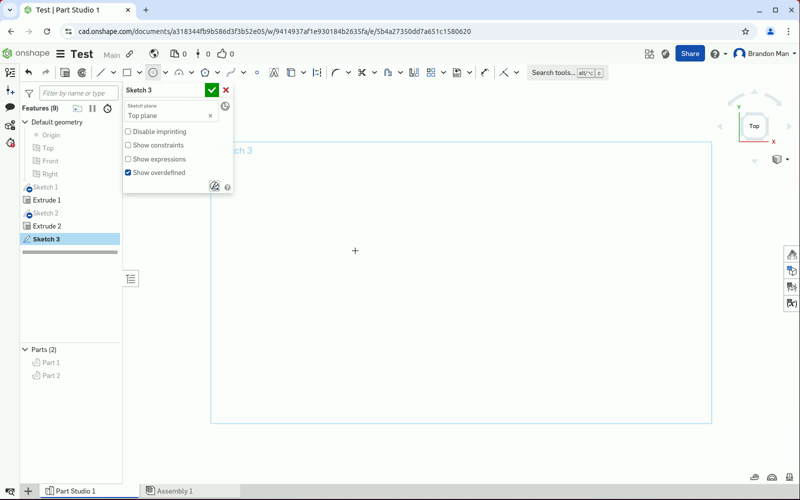
click(355, 250)
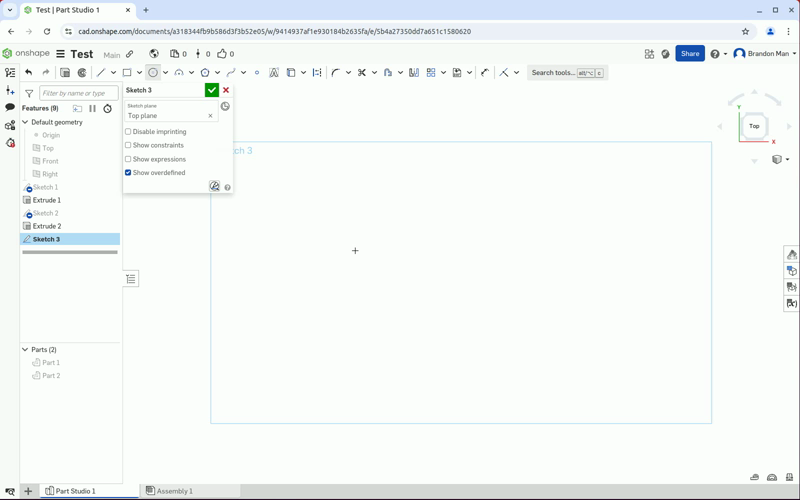
key_up(shift)
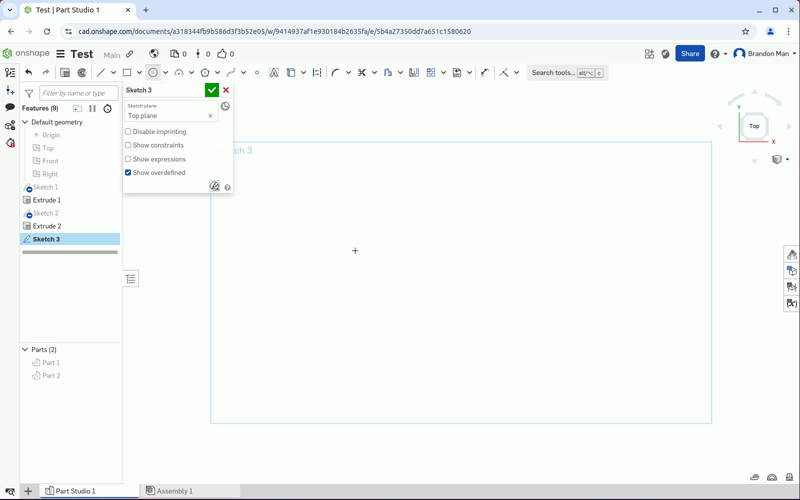
mouse_move(359, 250)
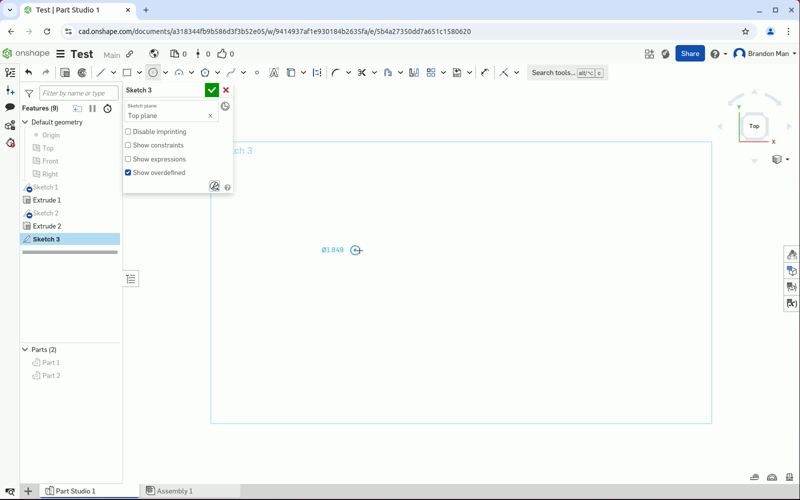
click(359, 250)
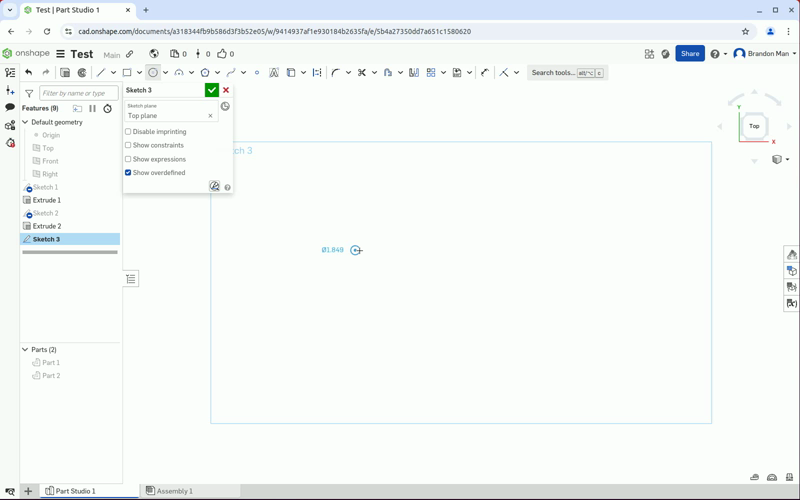
key(esc)
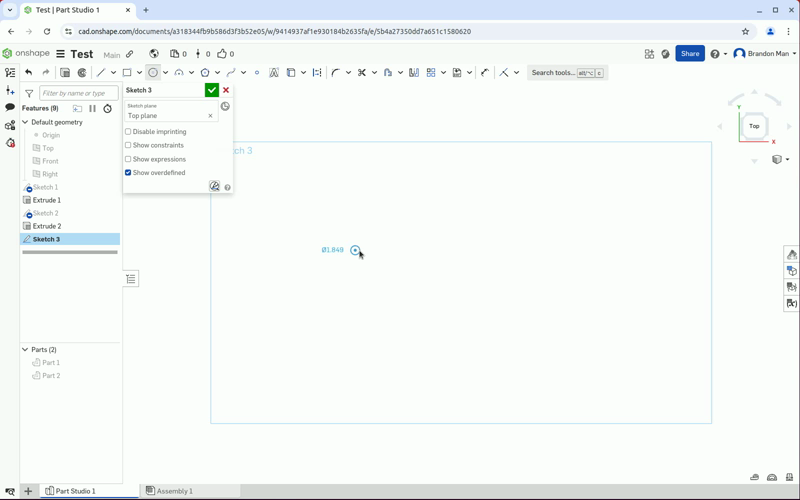
mouse_move(351, 250)
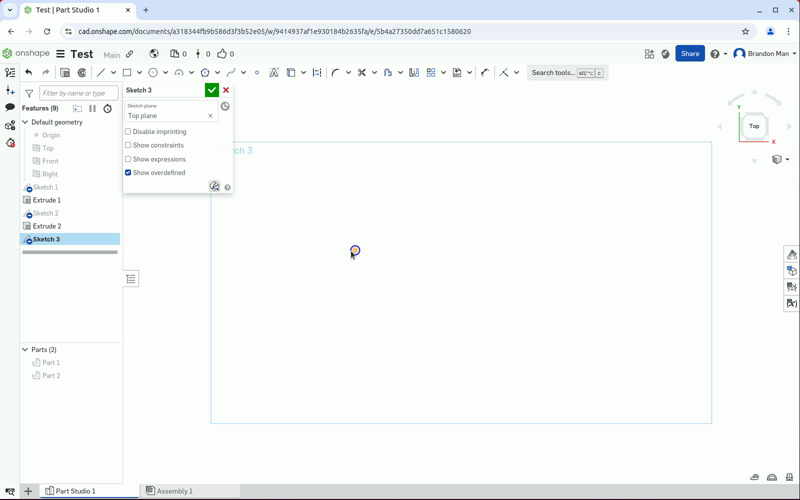
scroll(6)
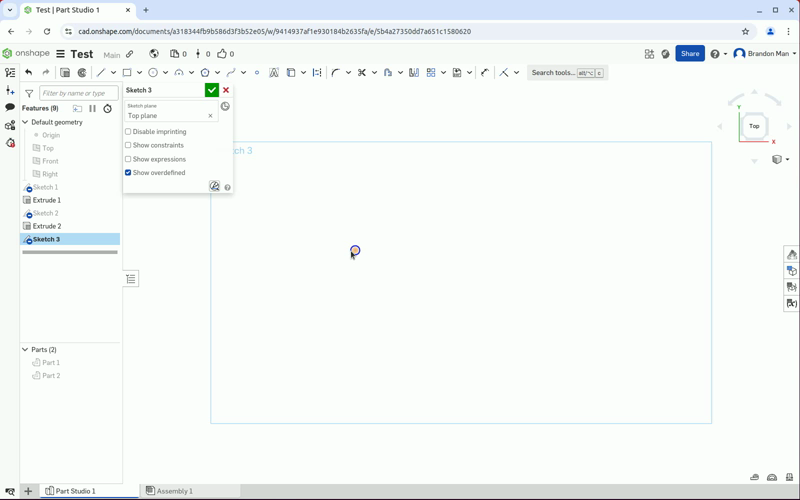
scroll(6)
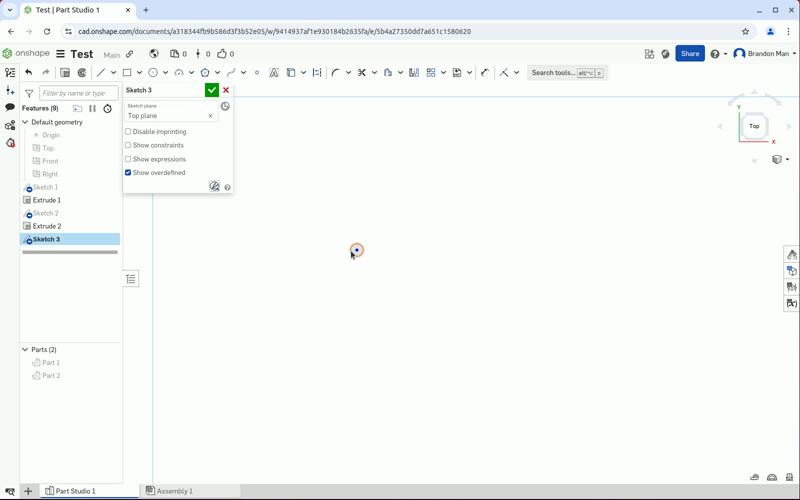
scroll(6)
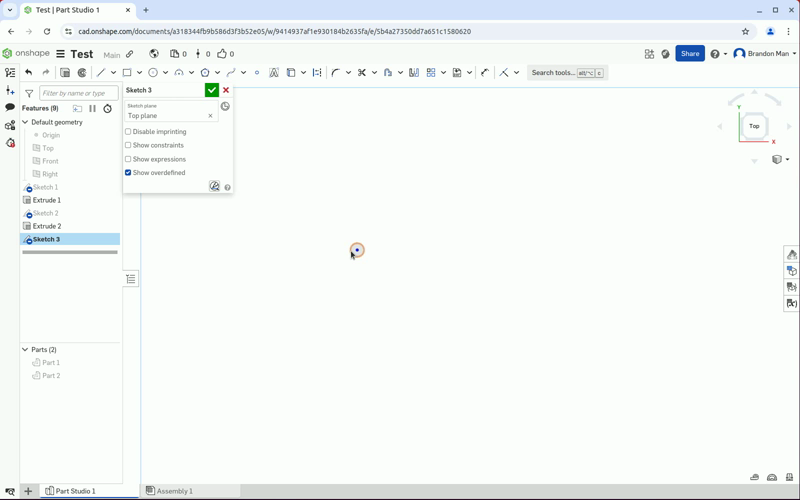
scroll(6)
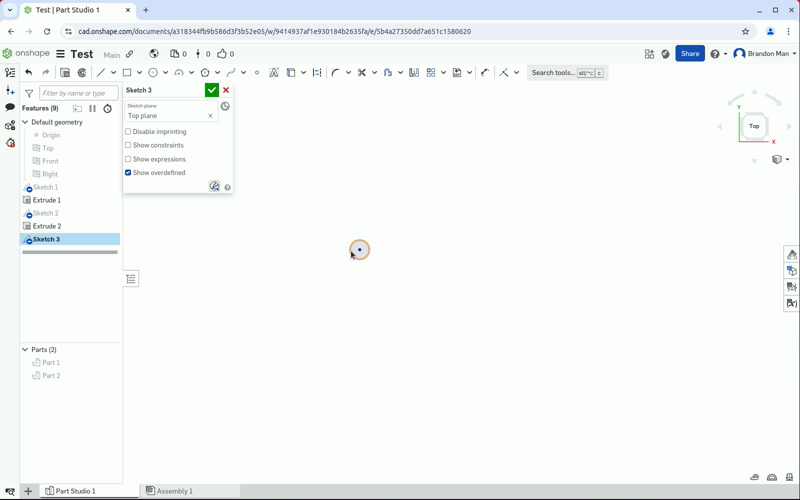
scroll(6)
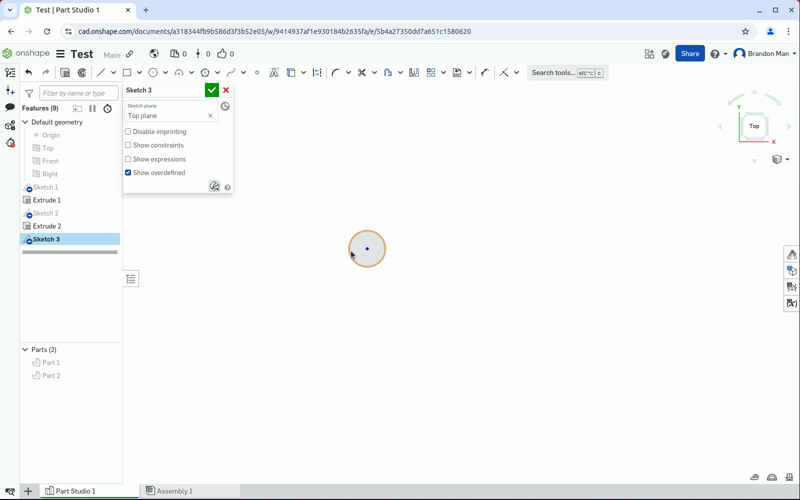
scroll(6)
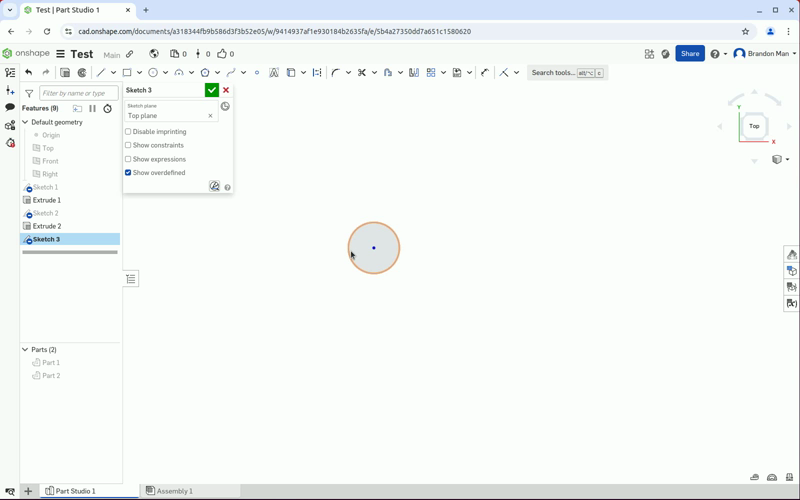
scroll(6)
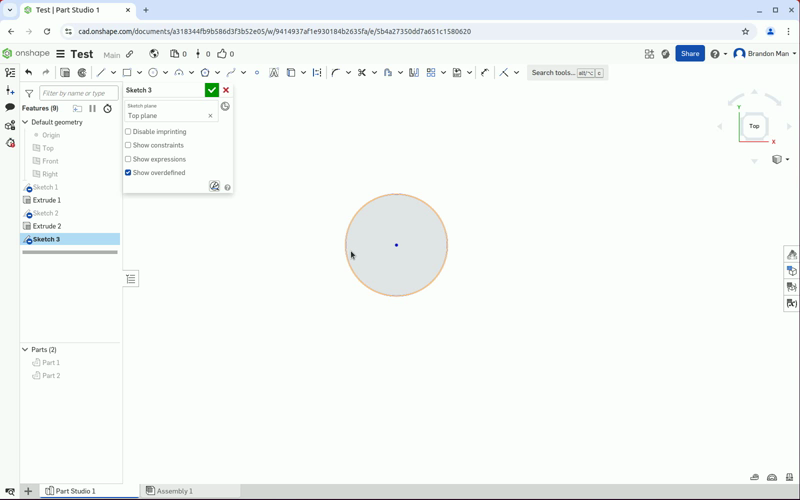
click(351, 250)
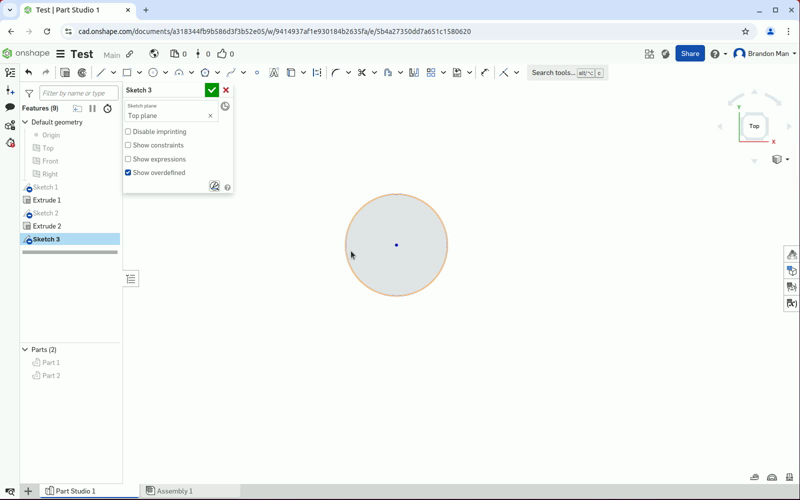
scroll(-6)
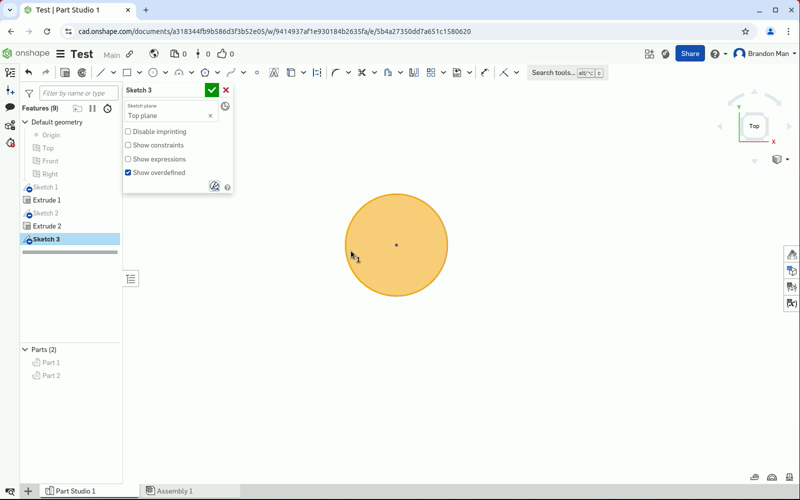
scroll(-6)
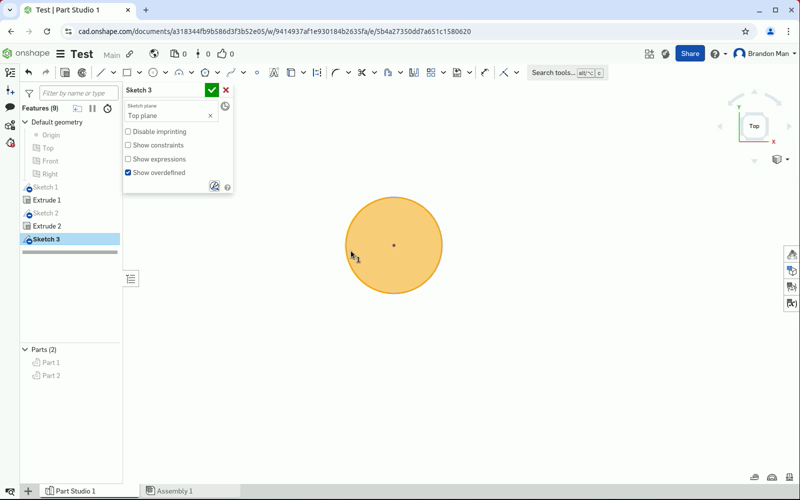
scroll(-6)
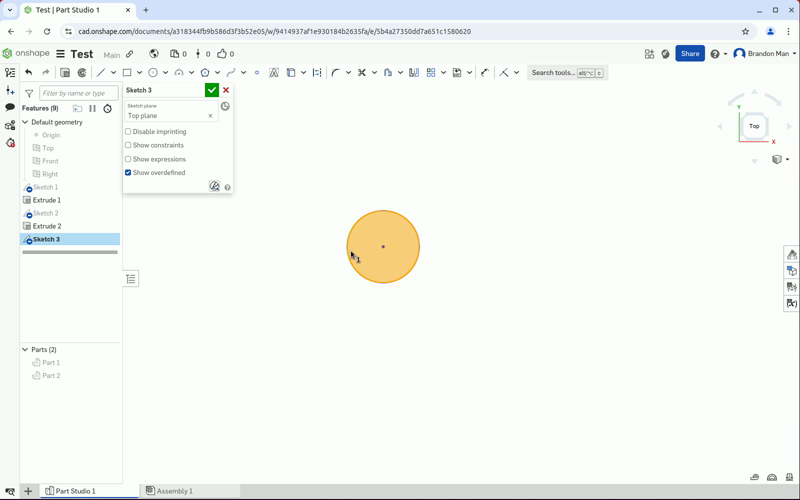
scroll(-6)
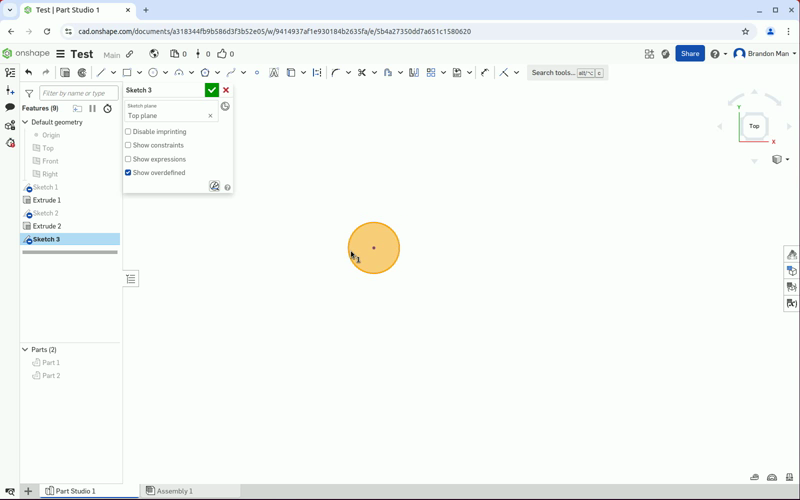
scroll(-6)
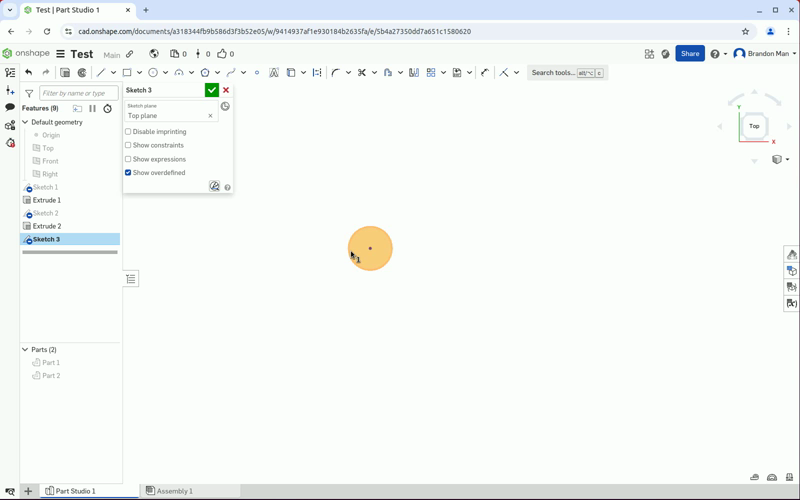
scroll(-6)
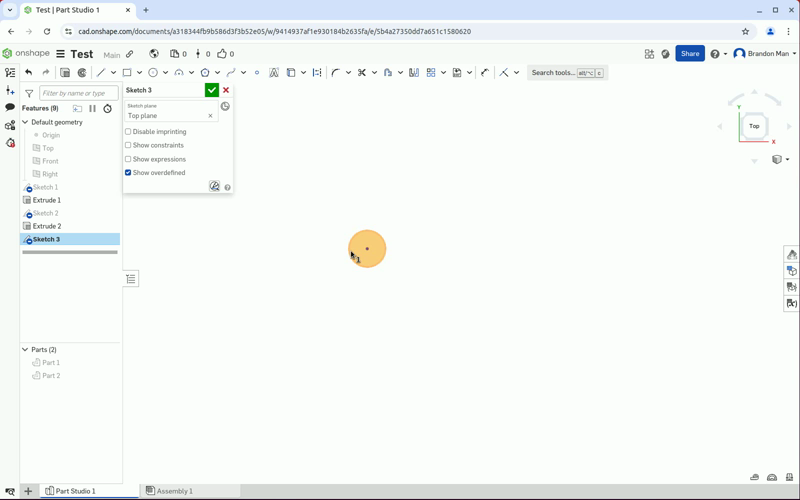
scroll(-6)
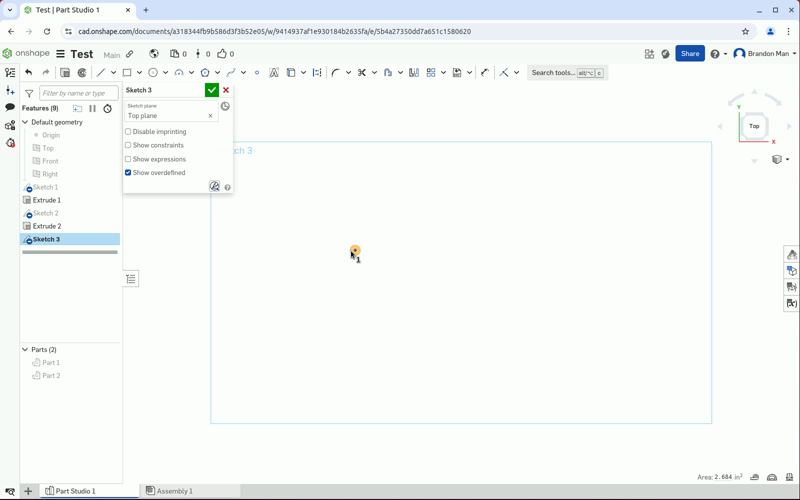
mouse_move(73, 352)
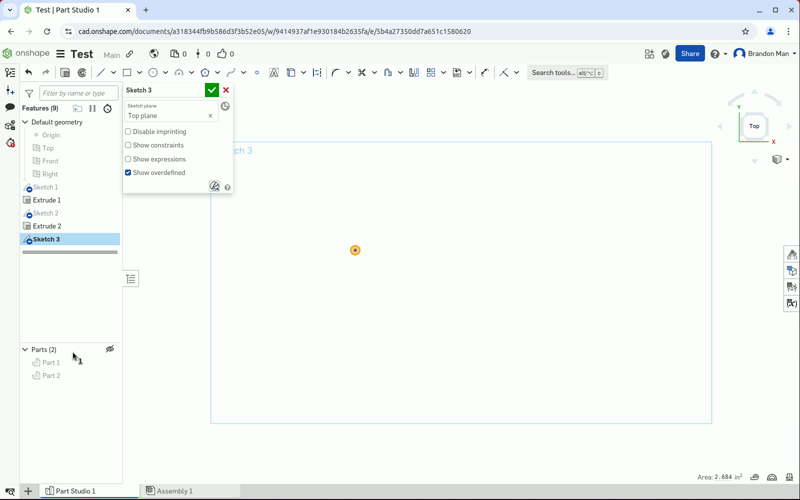
key(shift+y)
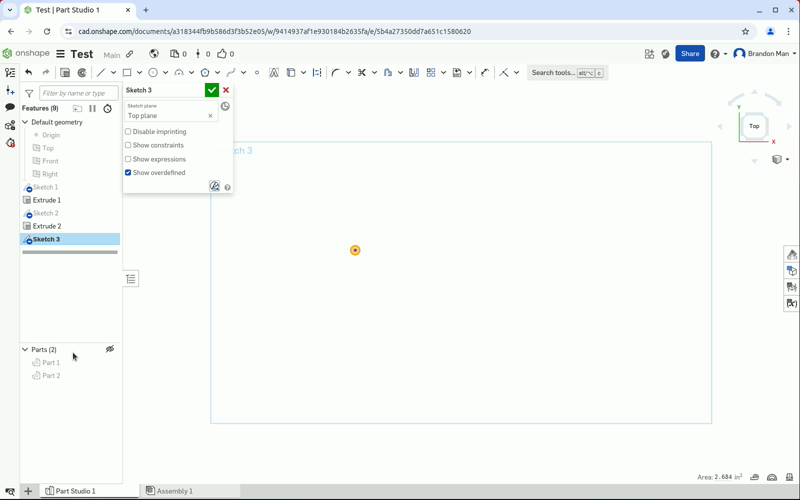
key(shift+e)
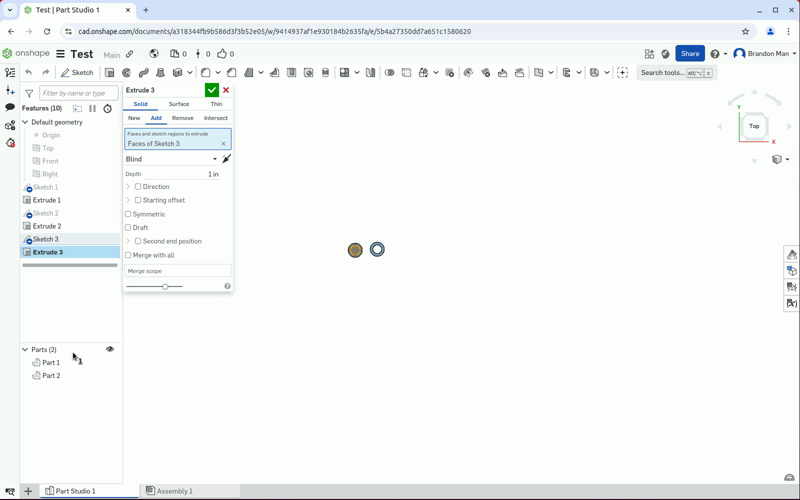
mouse_move(143, 106)
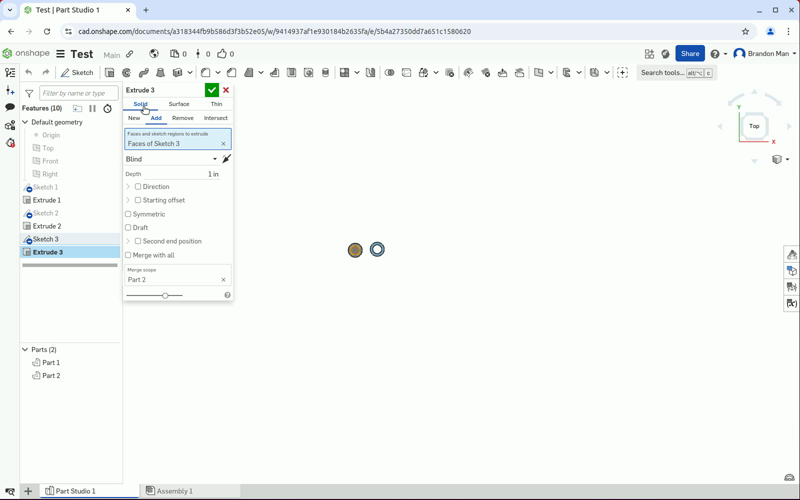
click(143, 106)
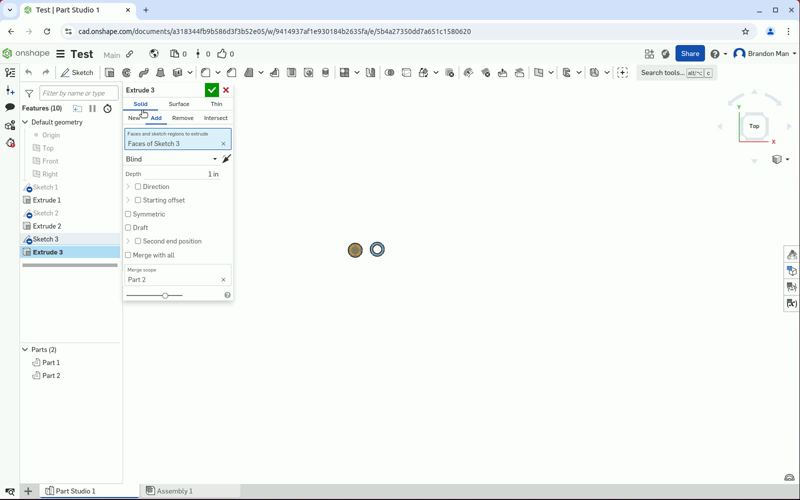
mouse_move(137, 120)
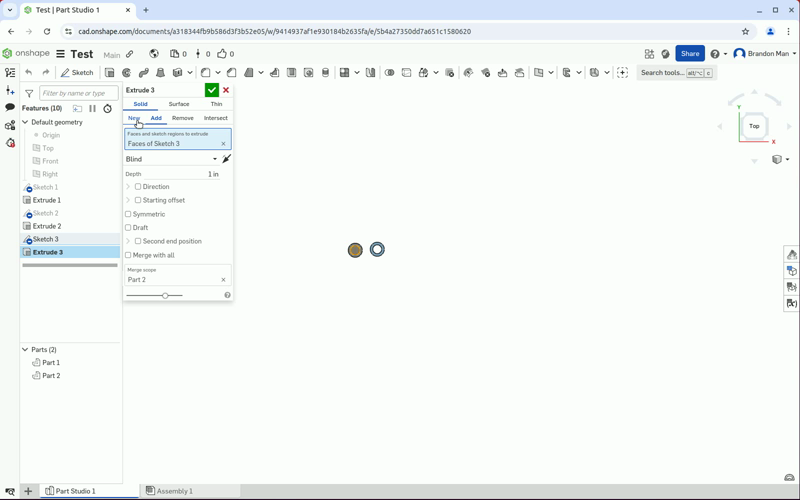
click(137, 120)
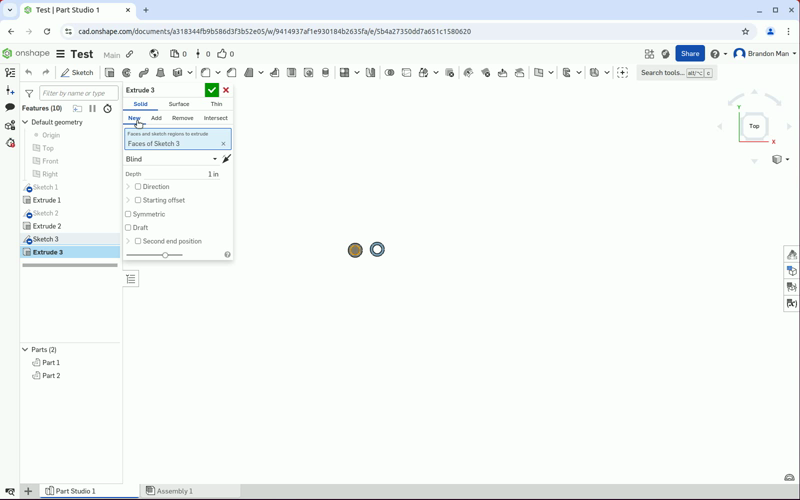
key(tab, 4)
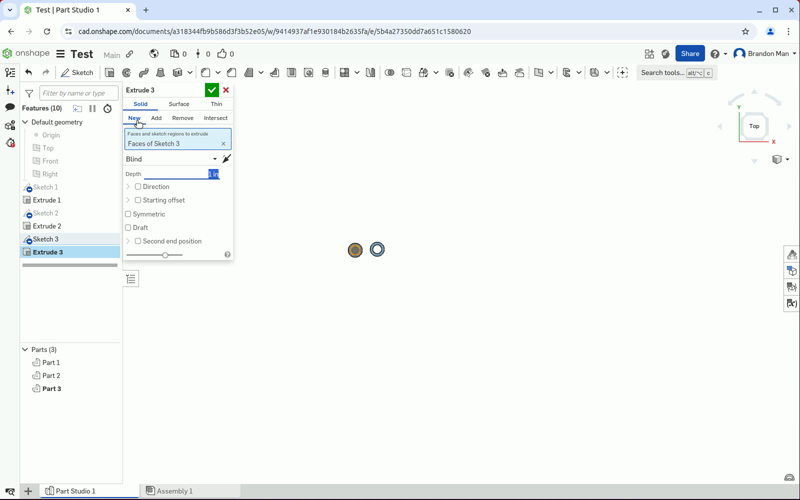
text(2.407)
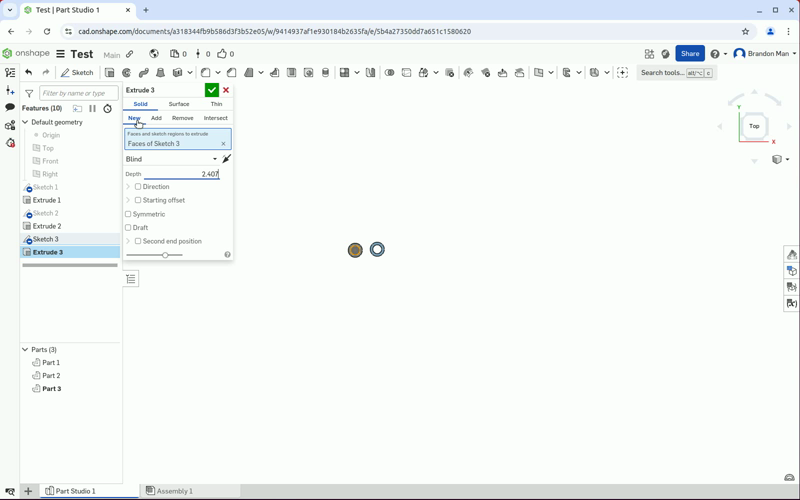
key(enter)
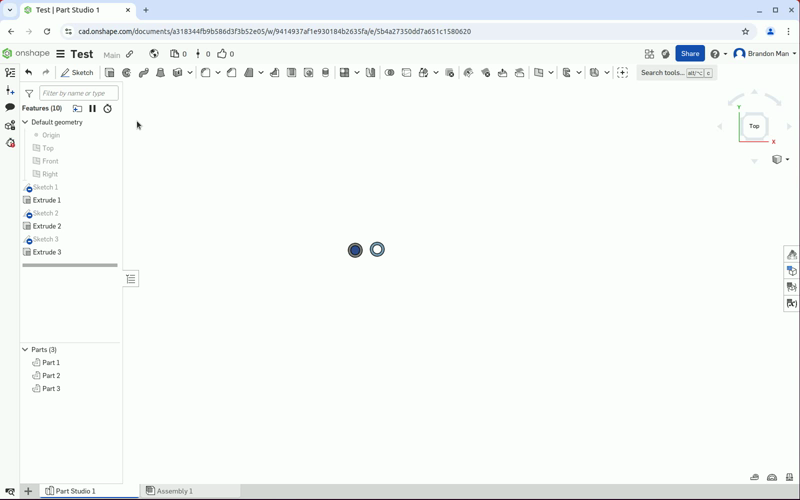
key(shift+h)
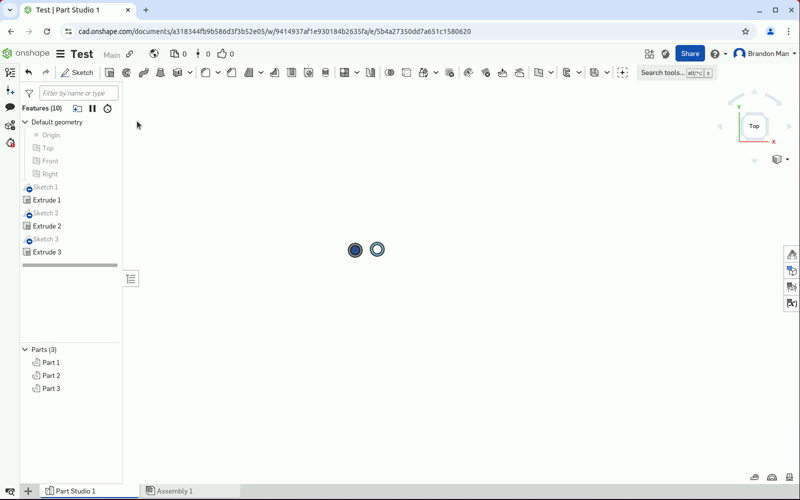
key(shift+h)
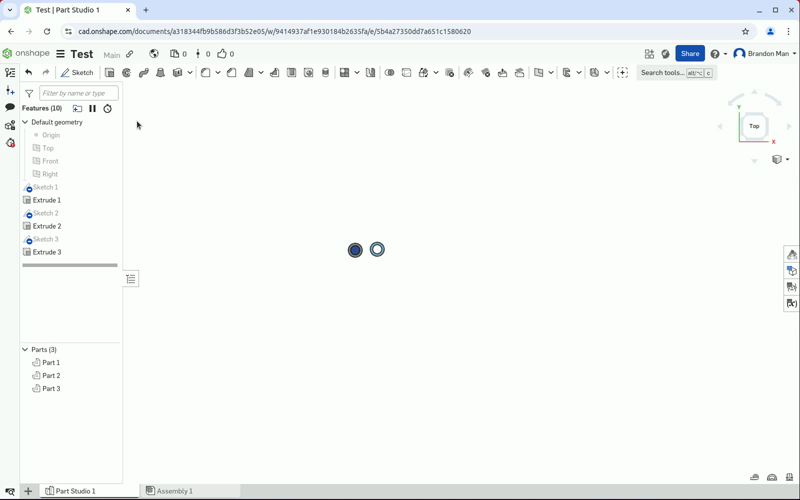
mouse_move(73, 189)
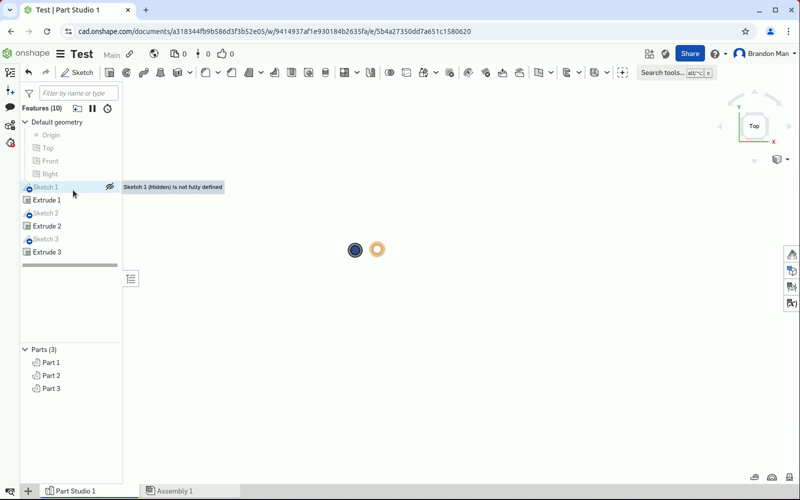
click(73, 189)
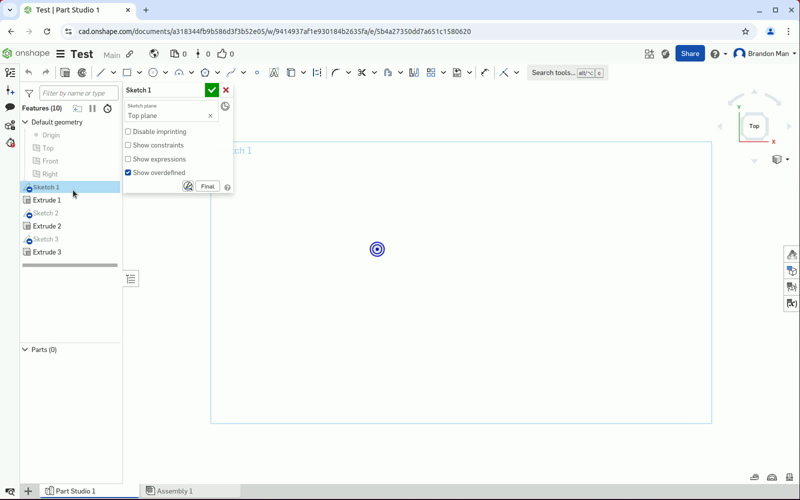
mouse_move(229, 92)
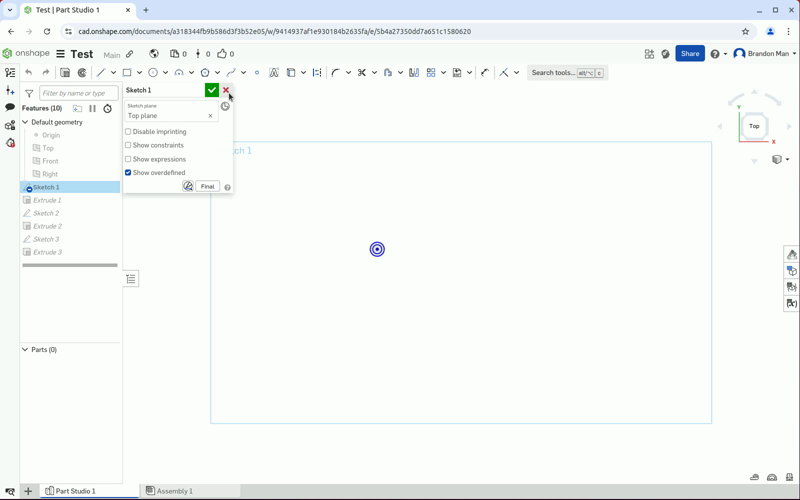
click(229, 92)
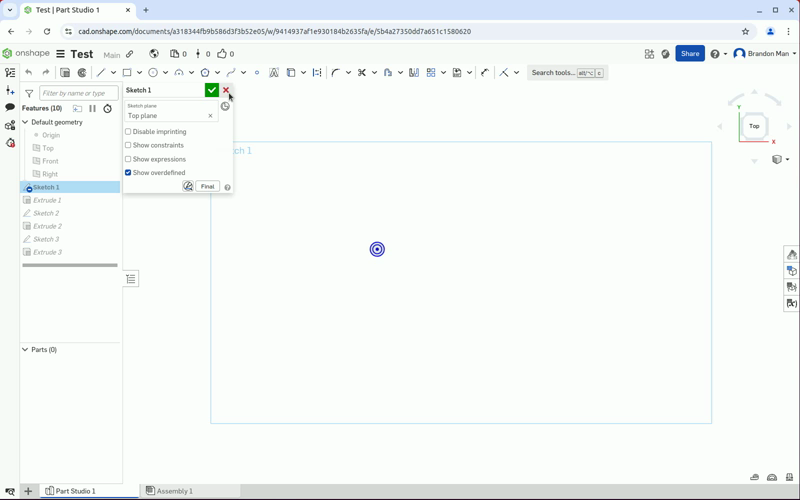
key(shift+s)
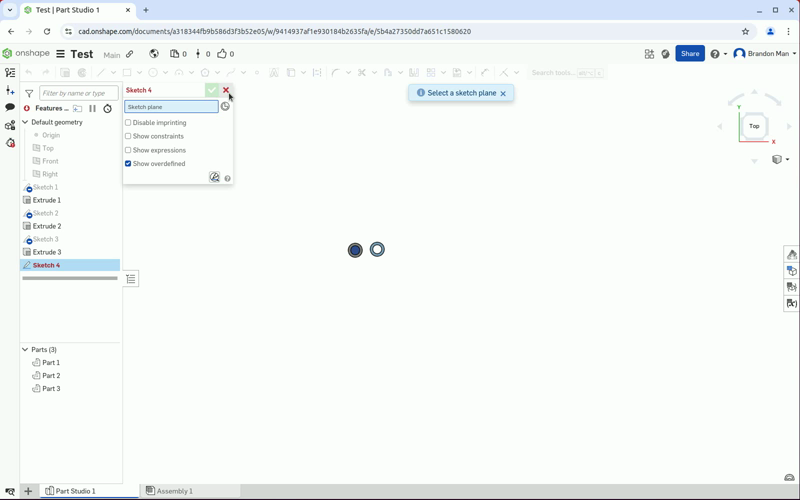
mouse_move(73, 150)
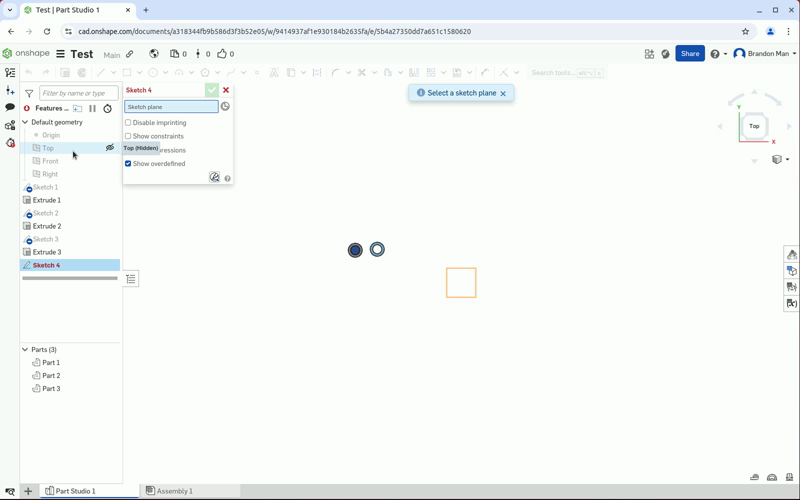
click(73, 150)
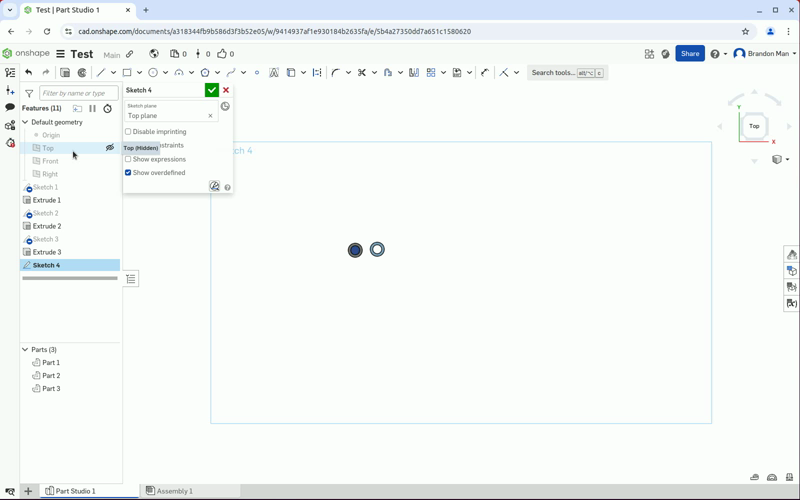
mouse_move(73, 352)
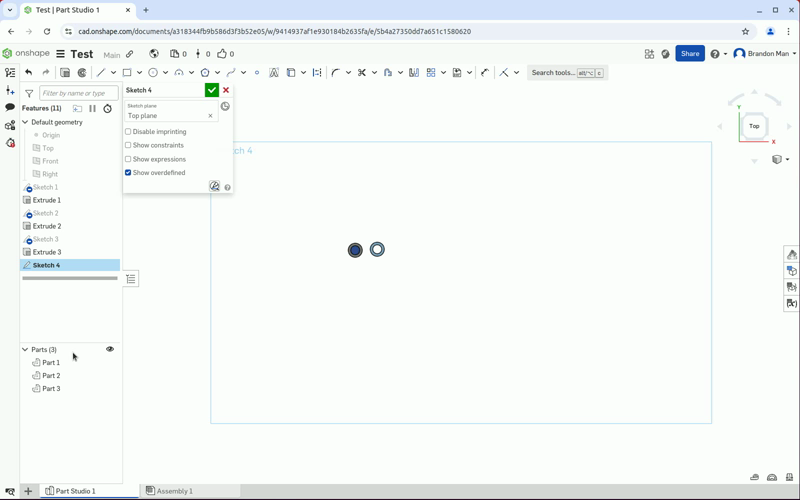
key(y)
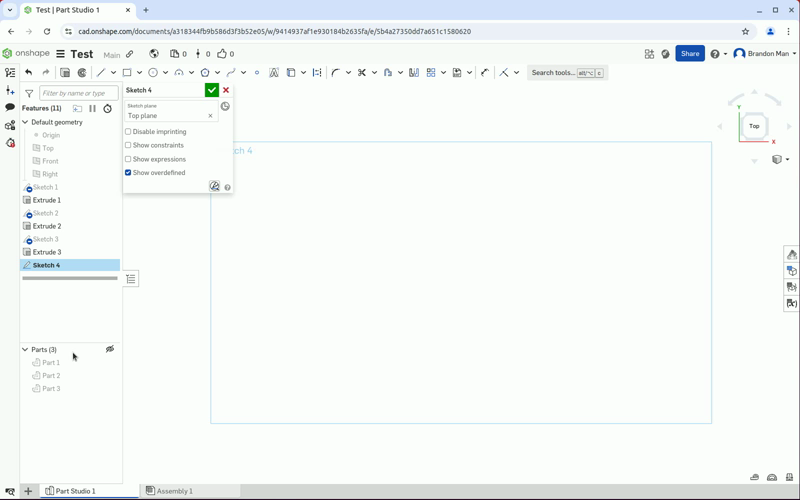
key(c)
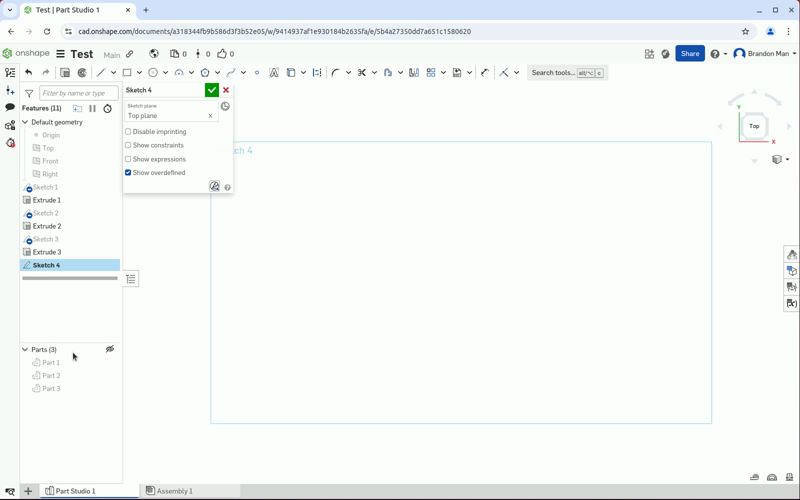
key_down(shift)
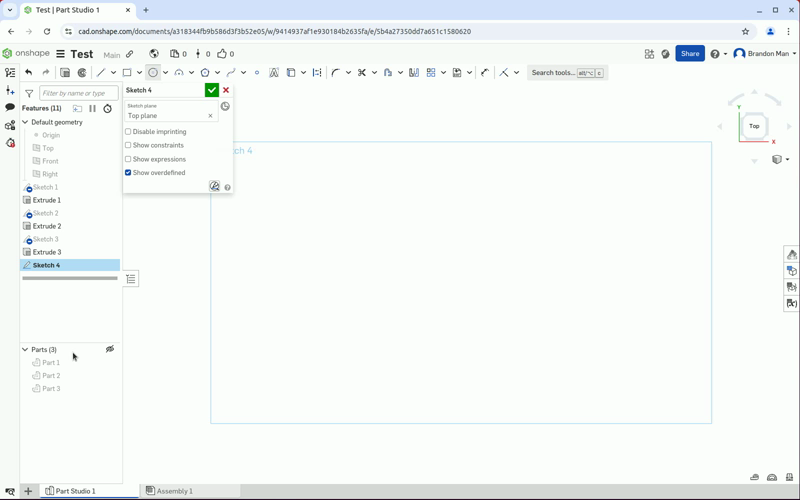
mouse_move(377, 249)
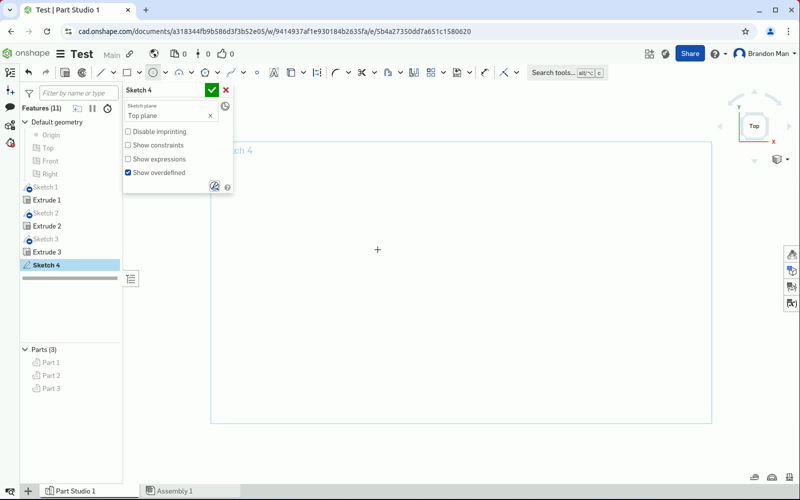
click(377, 249)
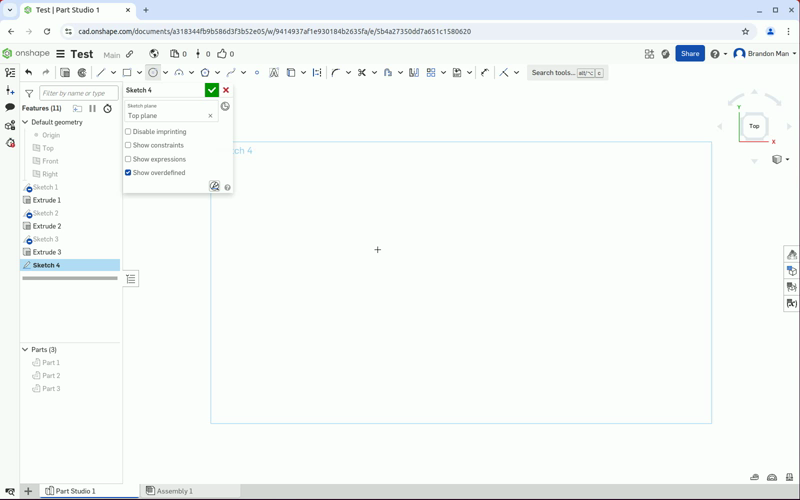
key_up(shift)
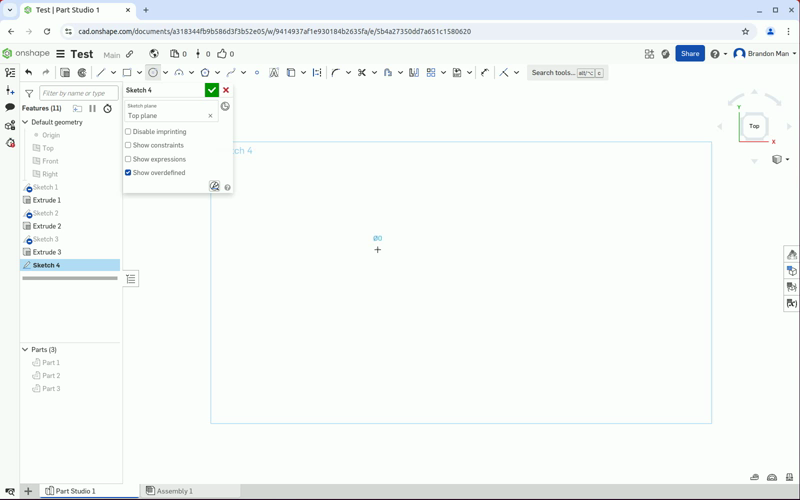
mouse_move(382, 249)
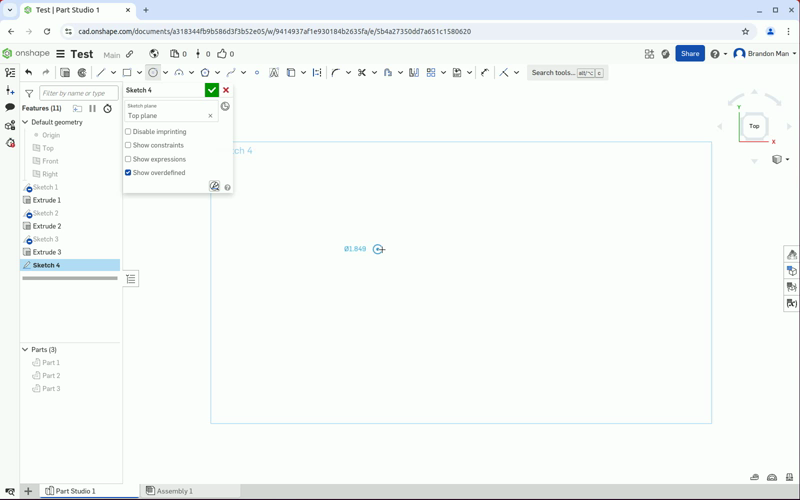
click(382, 249)
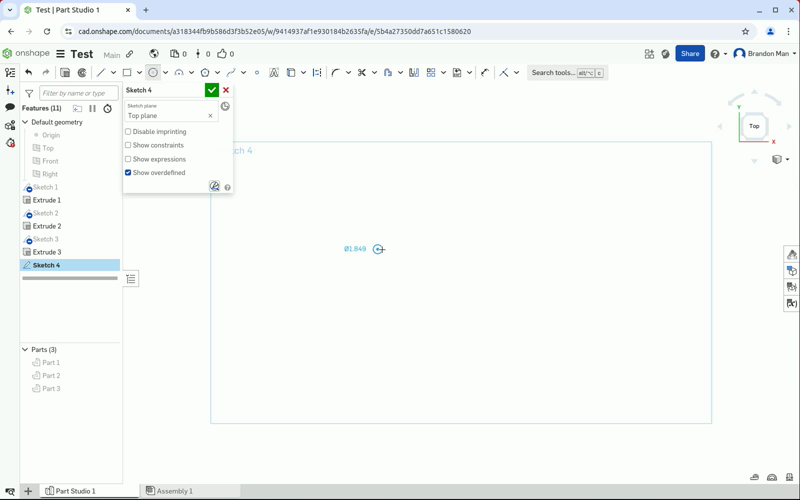
key(esc)
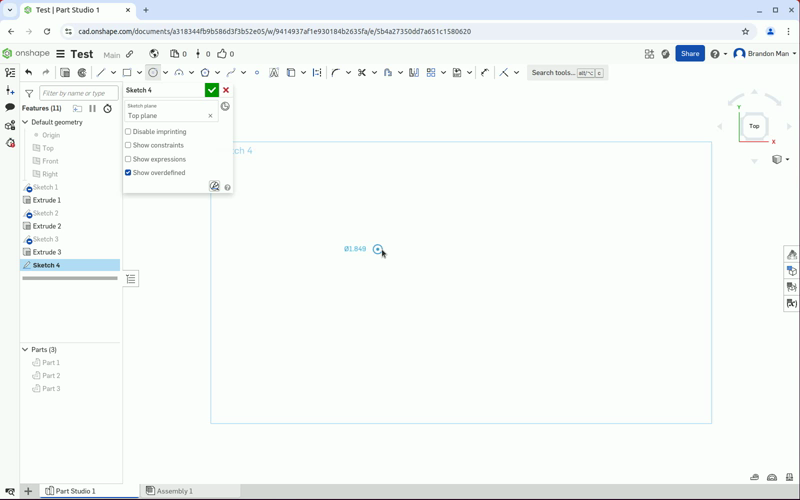
mouse_move(377, 250)
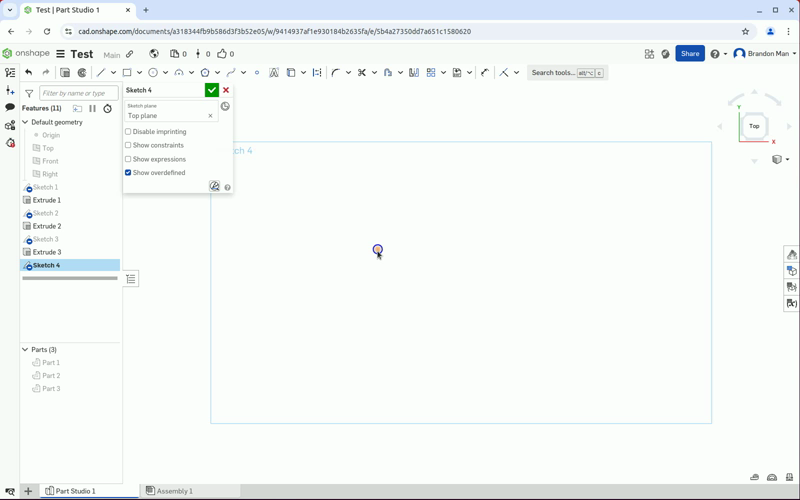
scroll(6)
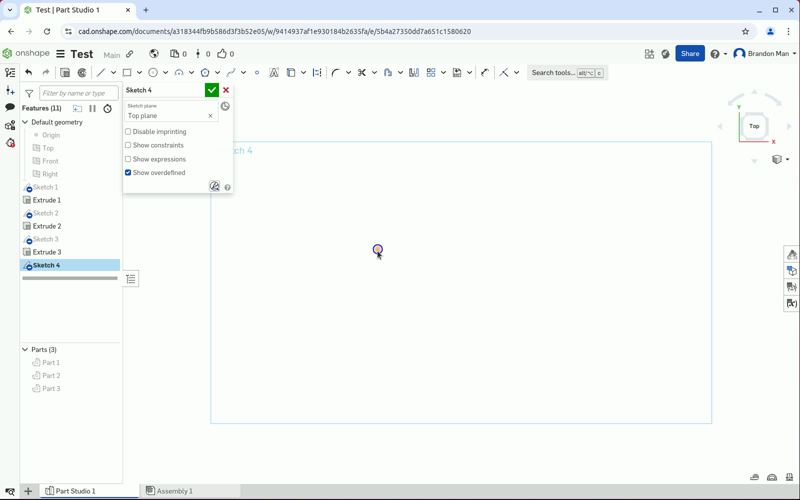
scroll(6)
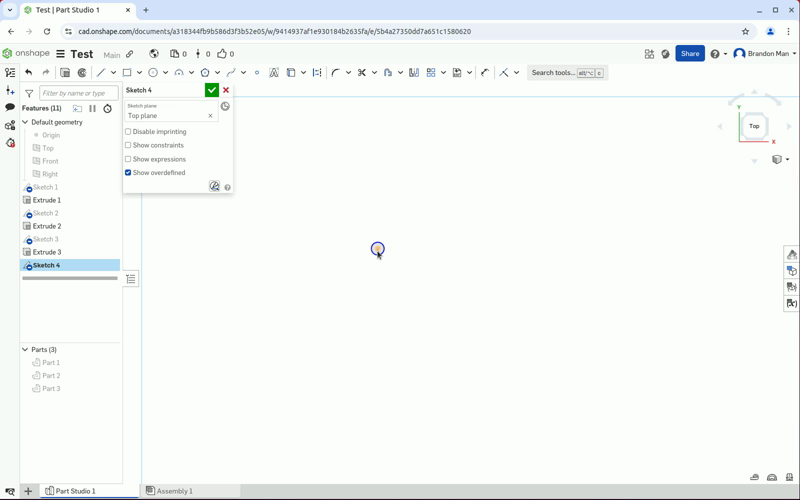
scroll(6)
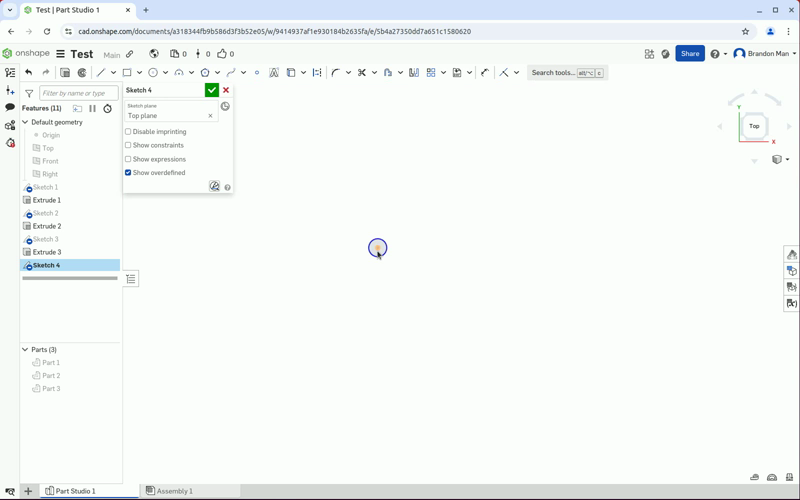
scroll(6)
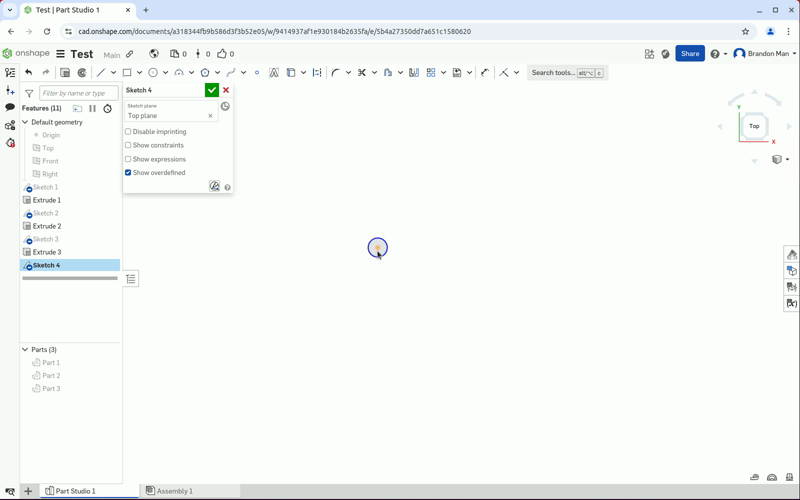
scroll(6)
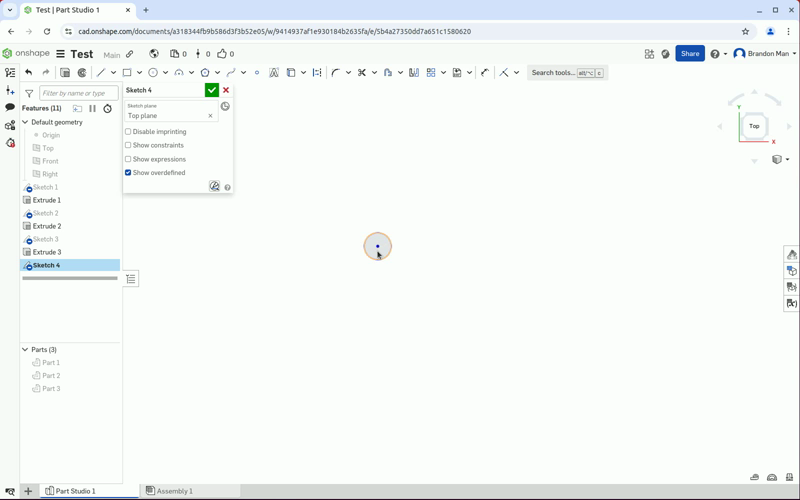
scroll(6)
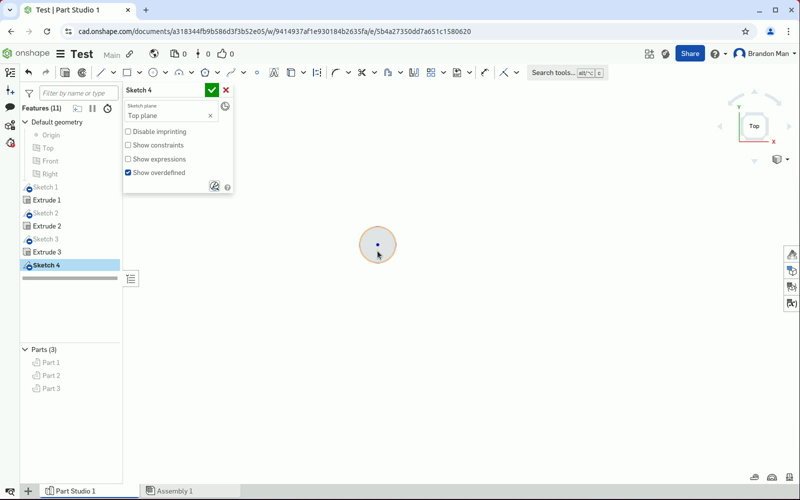
scroll(6)
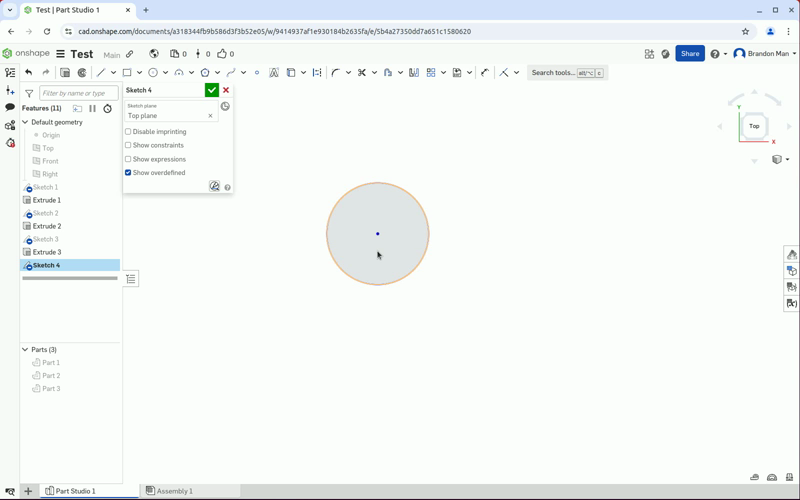
click(377, 250)
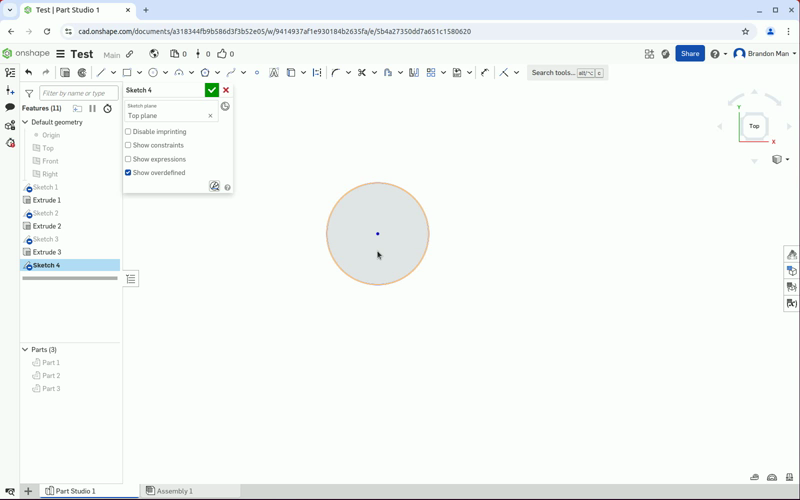
scroll(-6)
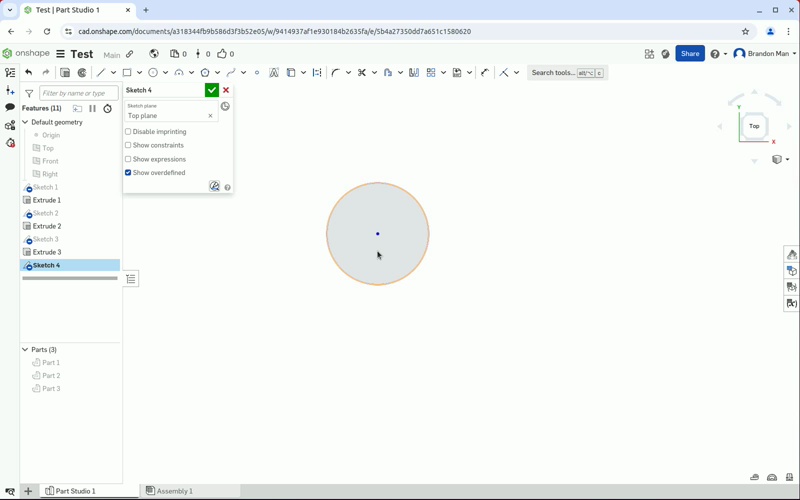
scroll(-6)
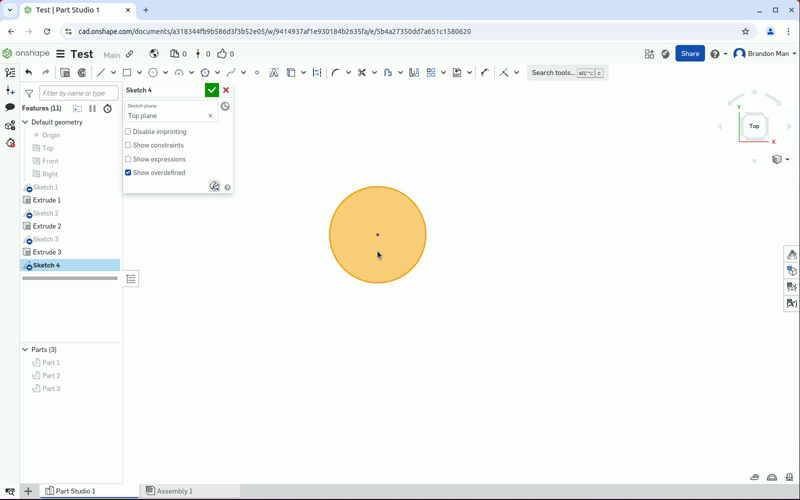
scroll(-6)
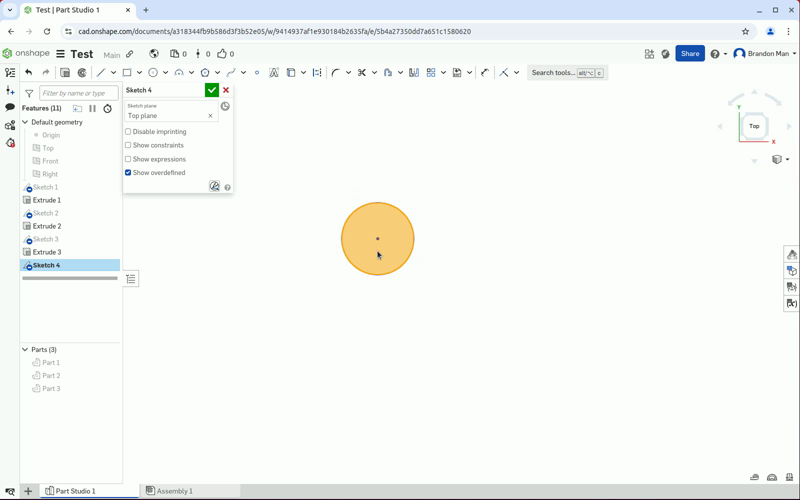
scroll(-6)
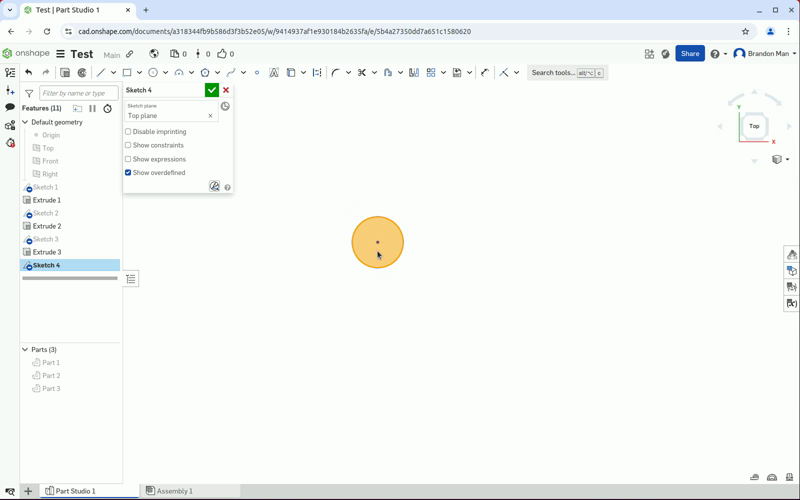
scroll(-6)
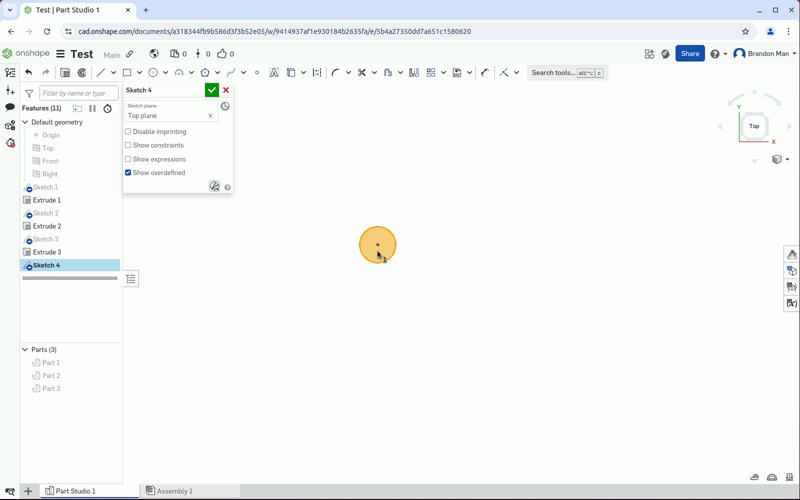
scroll(-6)
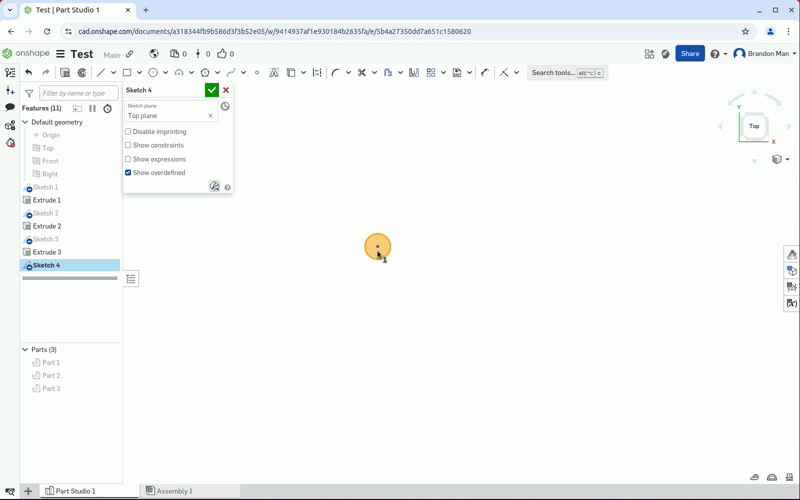
scroll(-6)
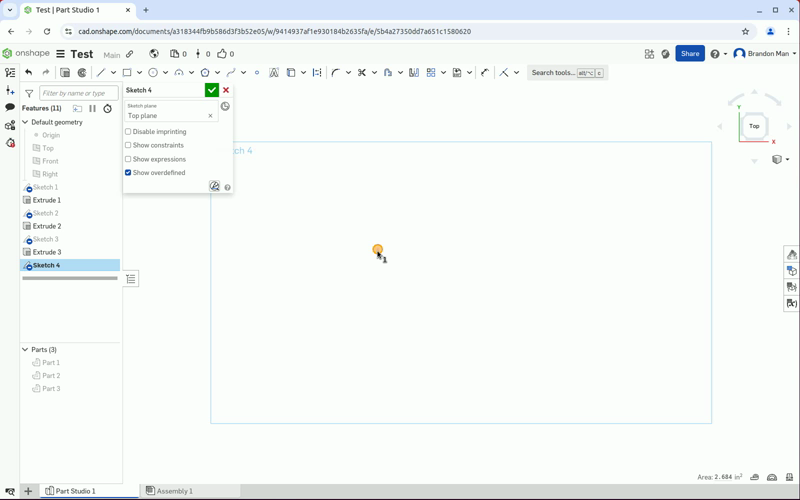
mouse_move(73, 352)
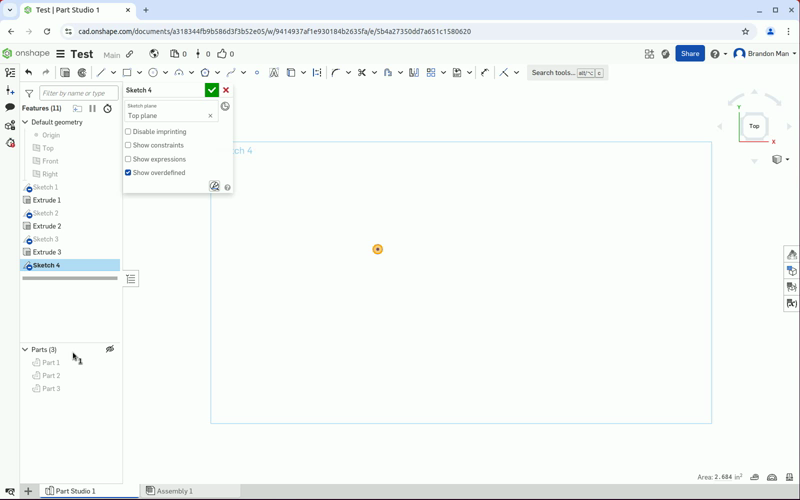
key(shift+y)
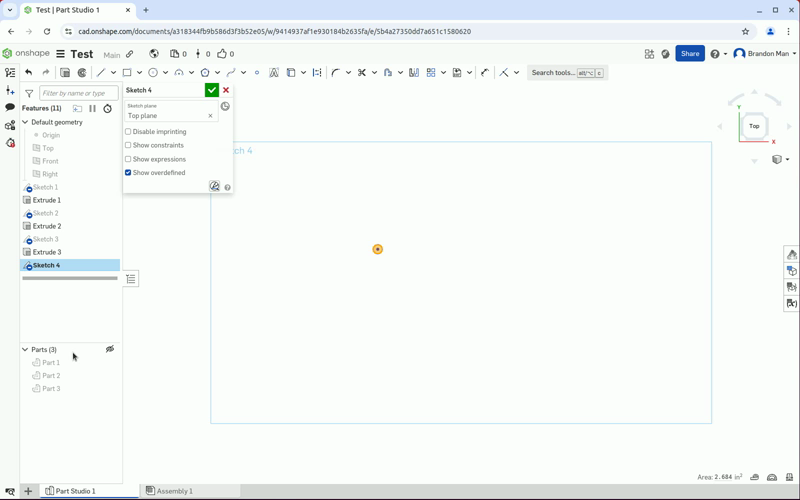
key(shift+e)
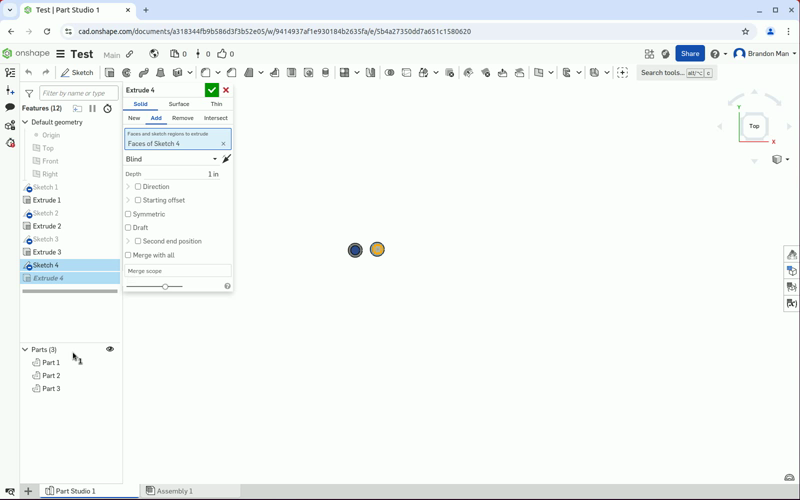
mouse_move(143, 106)
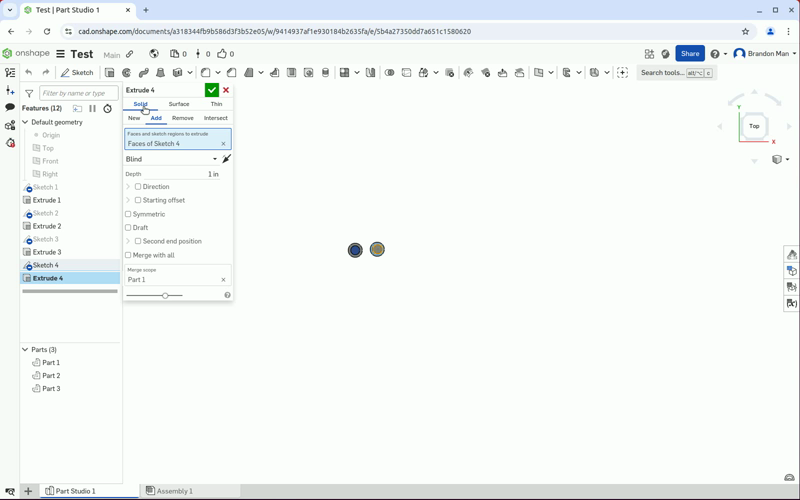
click(143, 106)
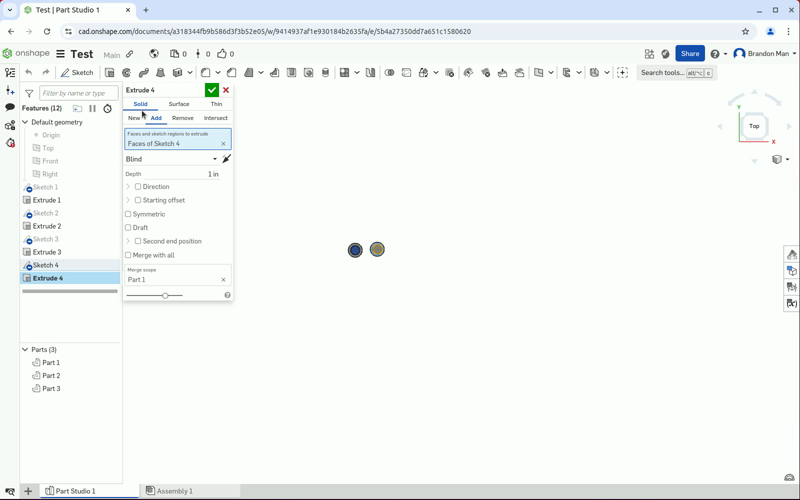
mouse_move(137, 120)
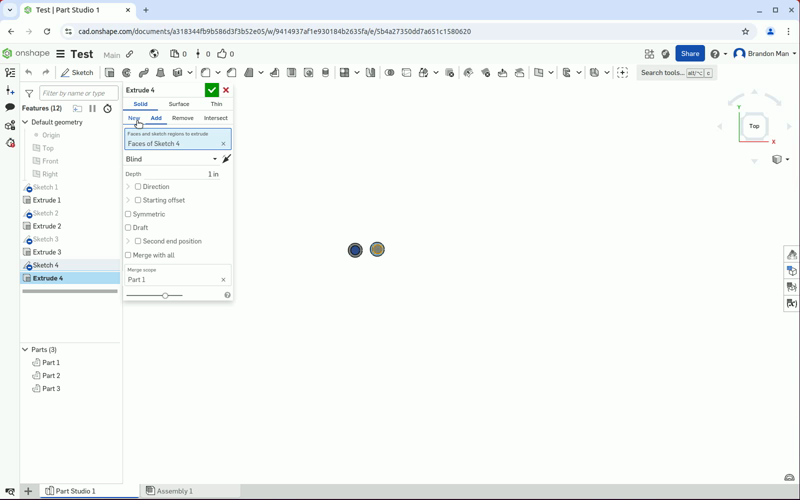
click(137, 120)
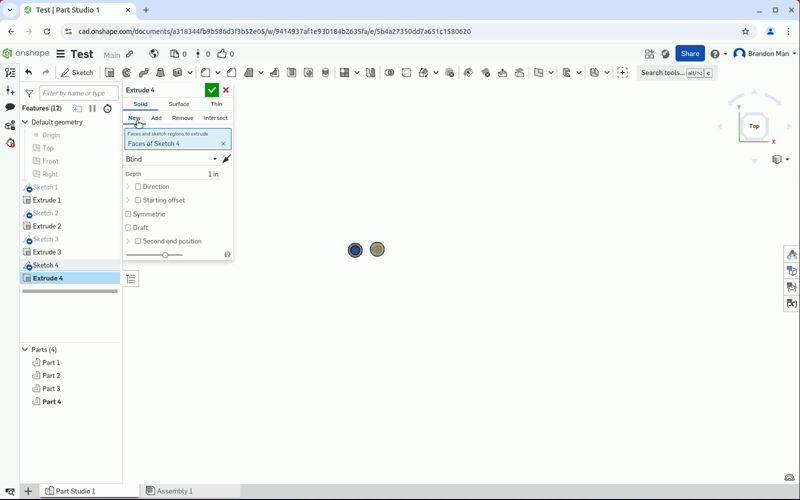
key(tab, 4)
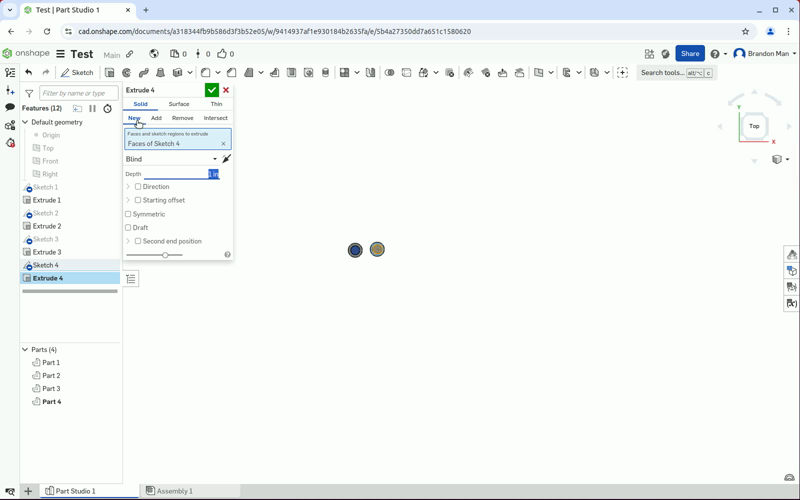
text(2.407)
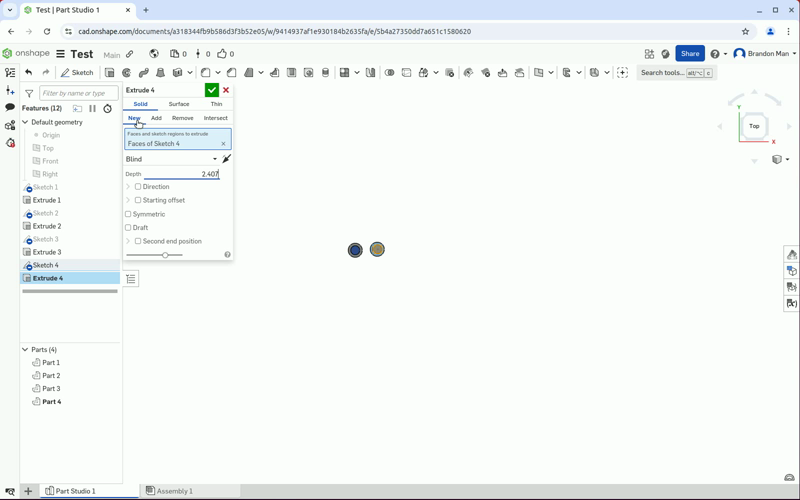
key(enter)
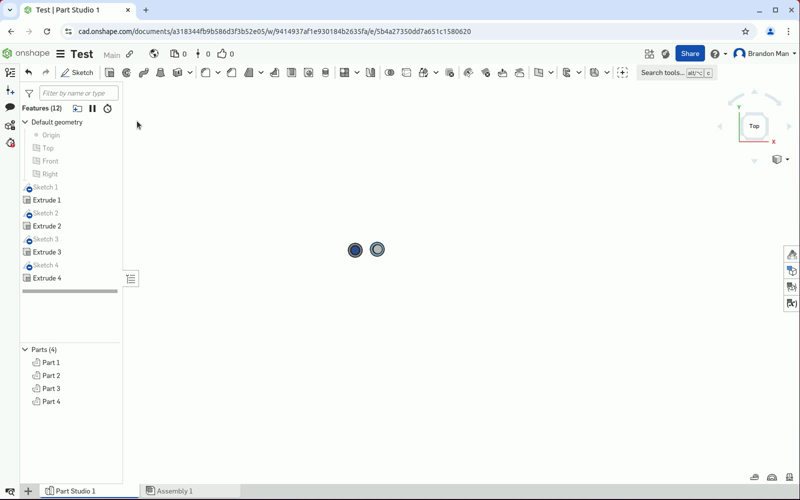
key(shift+h)
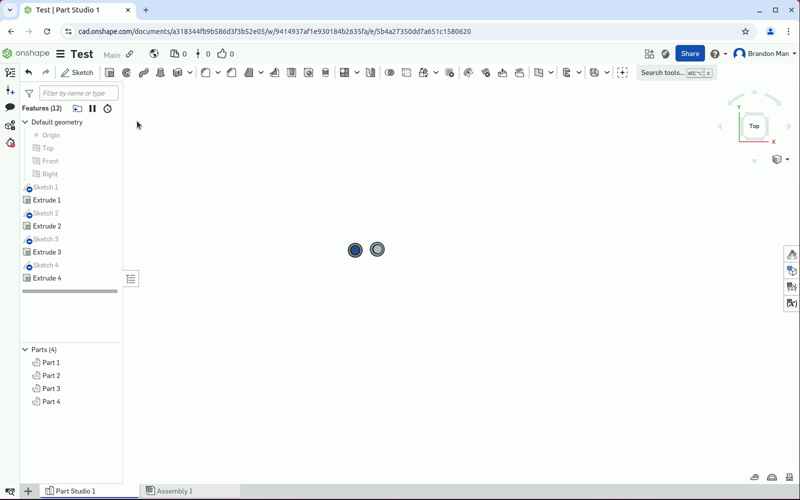
key(shift+h)
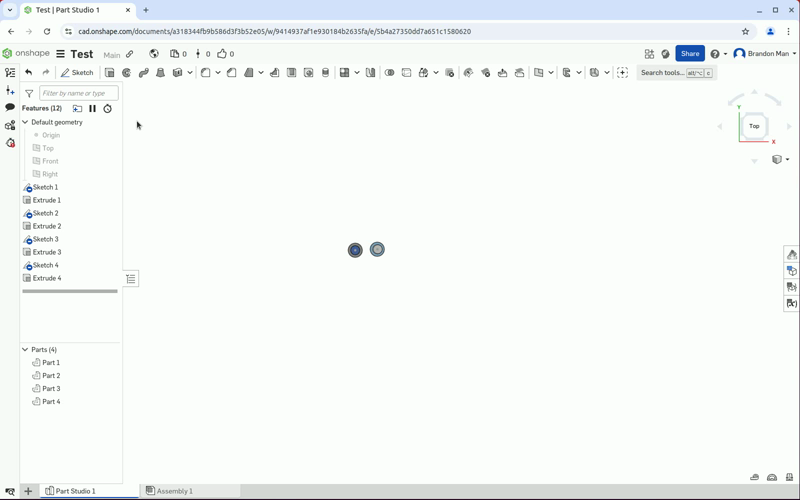
key(shift+7)
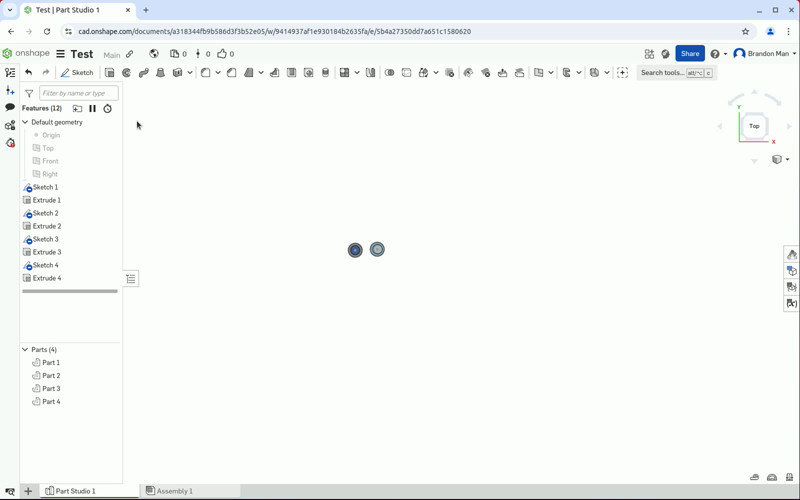
key(up, 3)
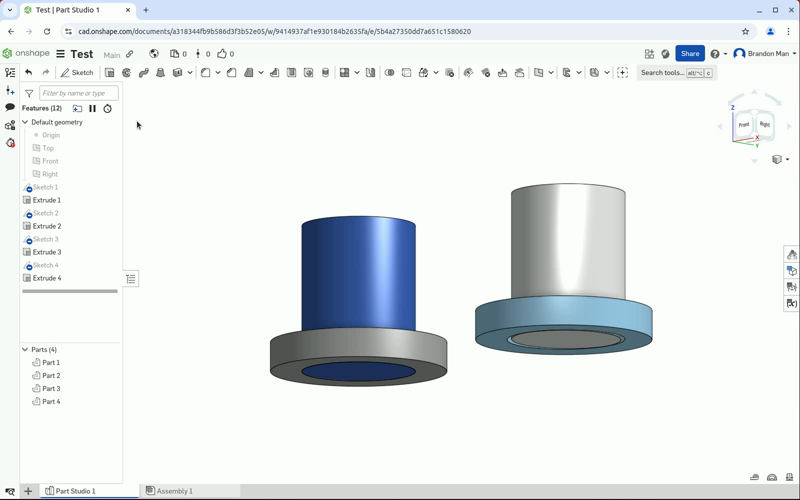
key(left, 3)
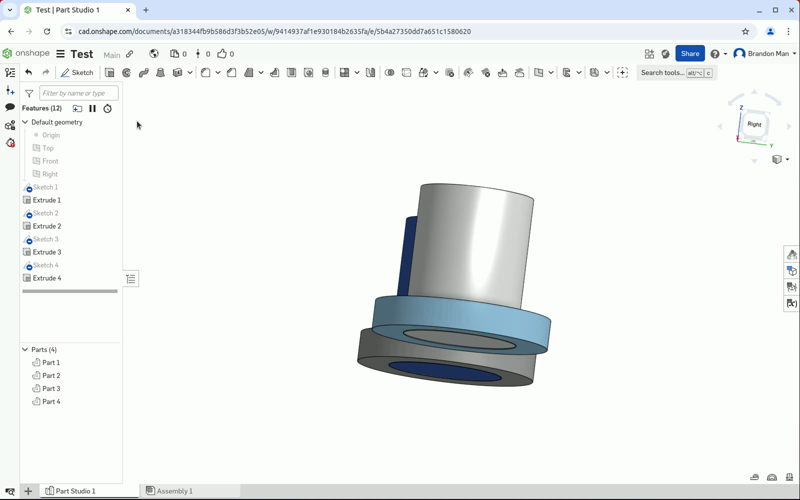
key(right, 3)
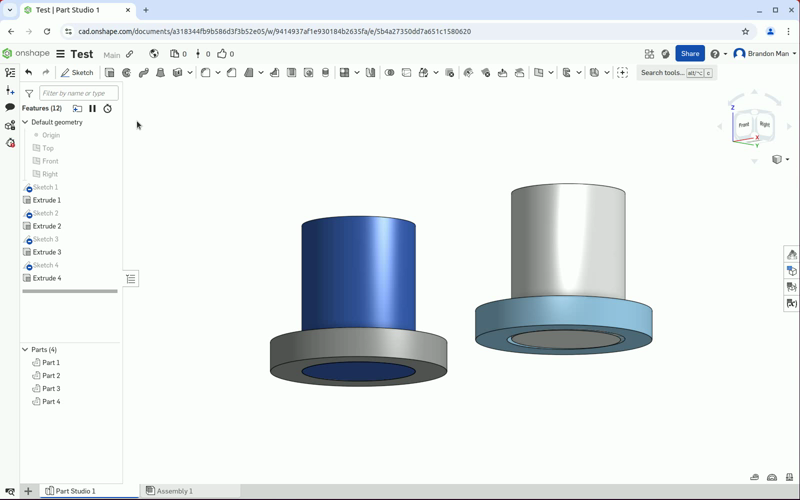
key(down, 3)
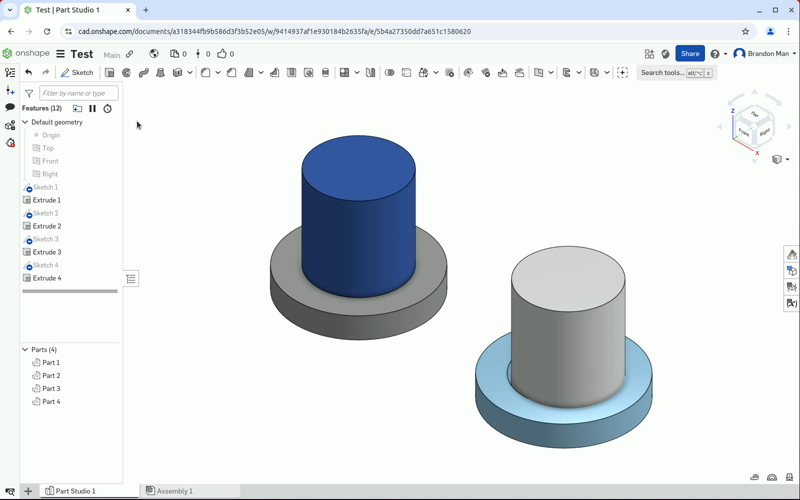
mouse_move(73, 189)
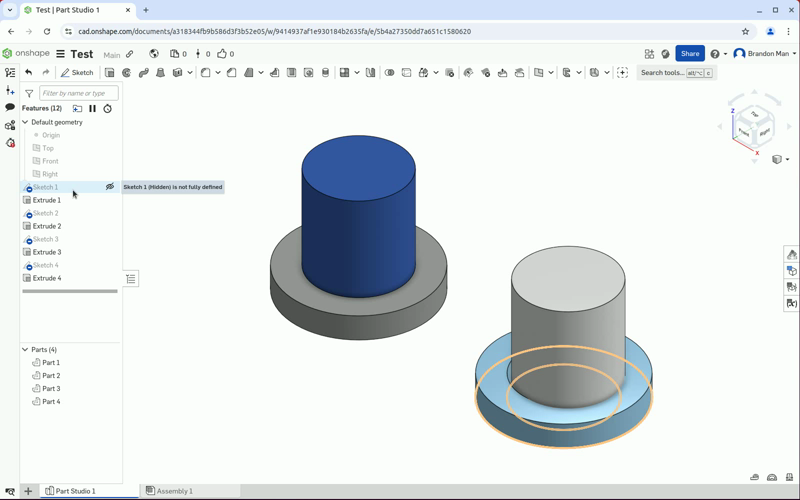
click(73, 189)